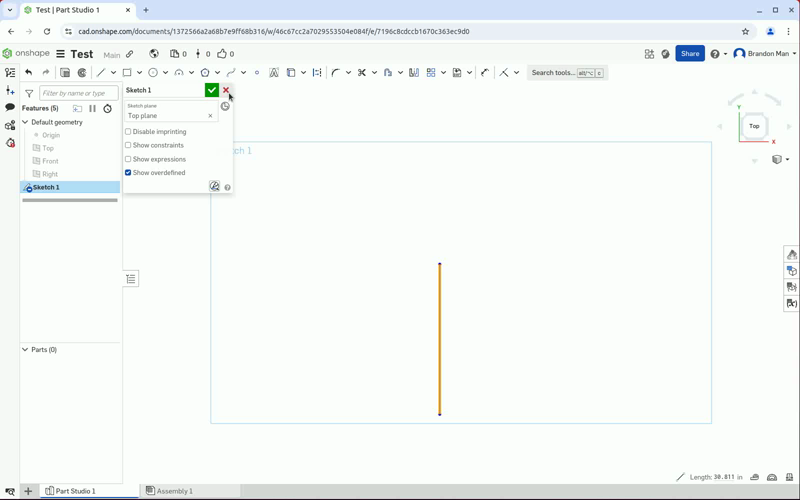
key(shift+h)
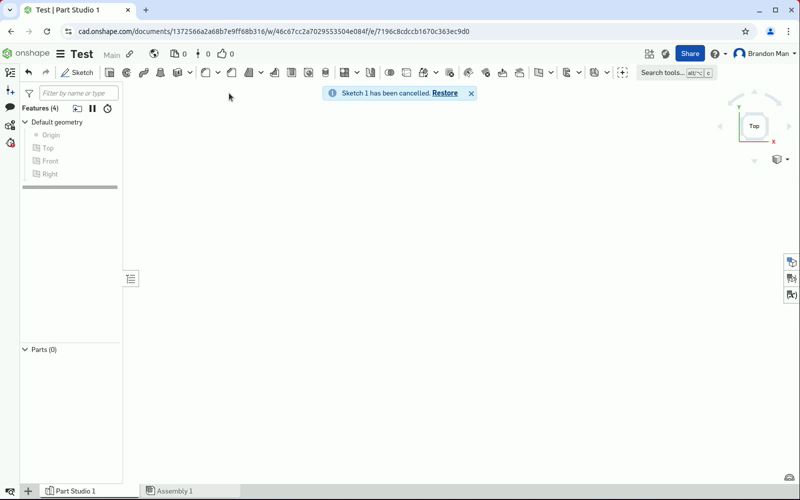
mouse_move(73, 352)
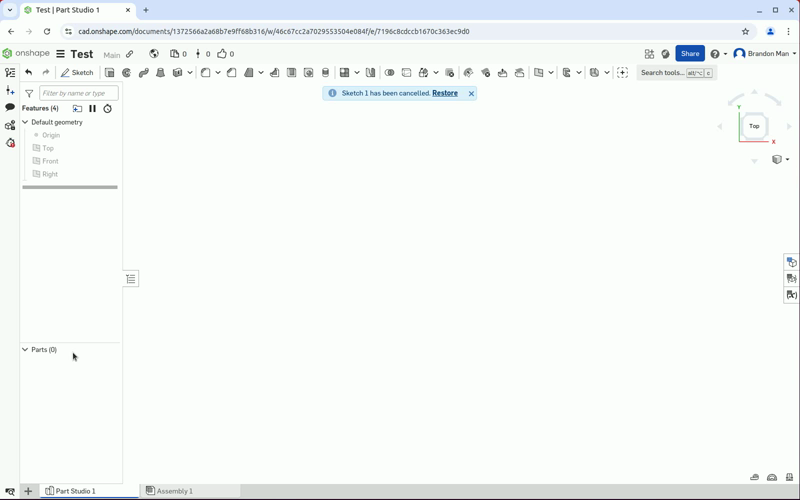
key(y)
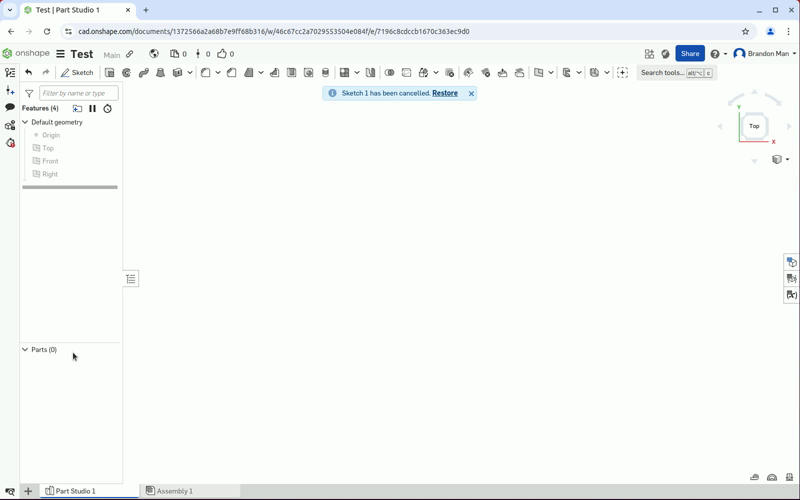
key(shift+p)
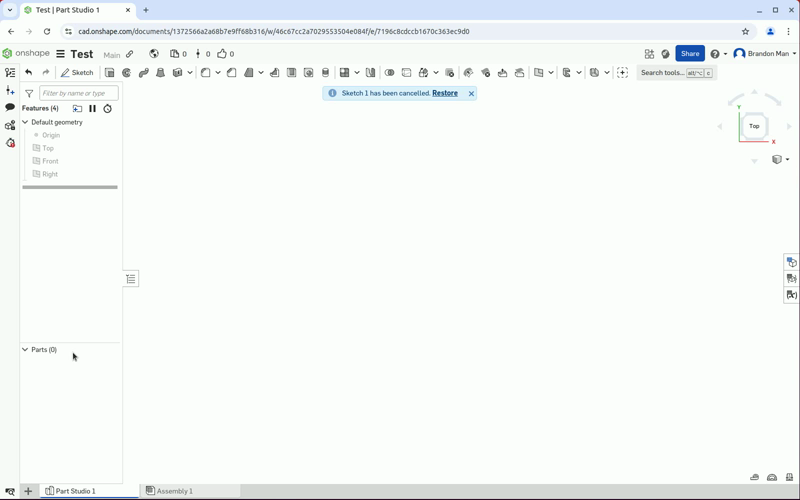
key(space)
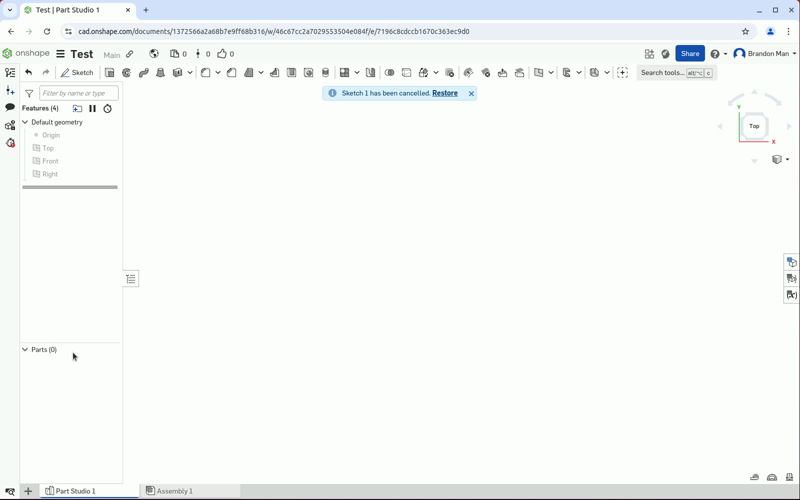
key_down(shift)
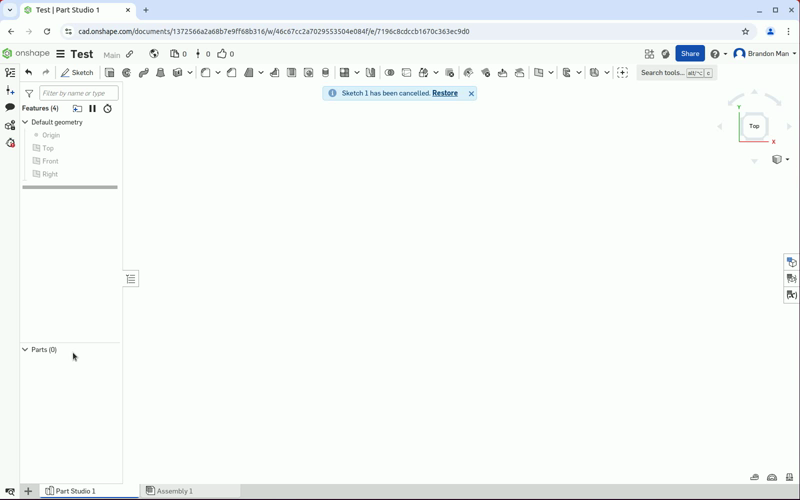
key(up)
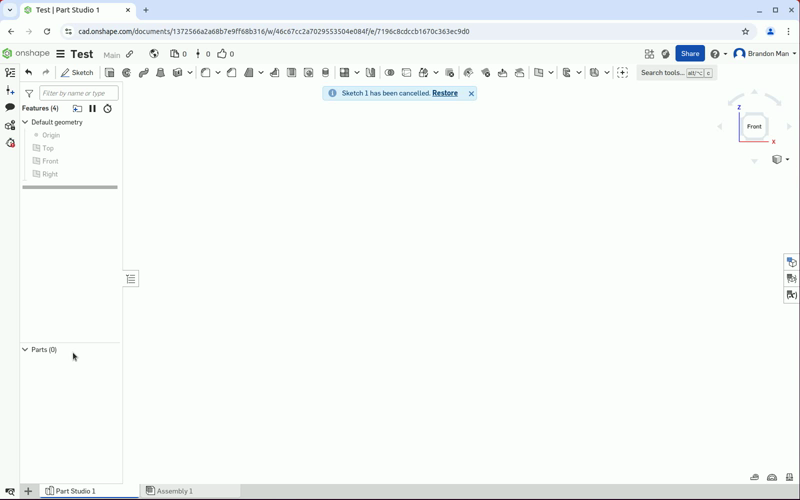
key_up(shift)
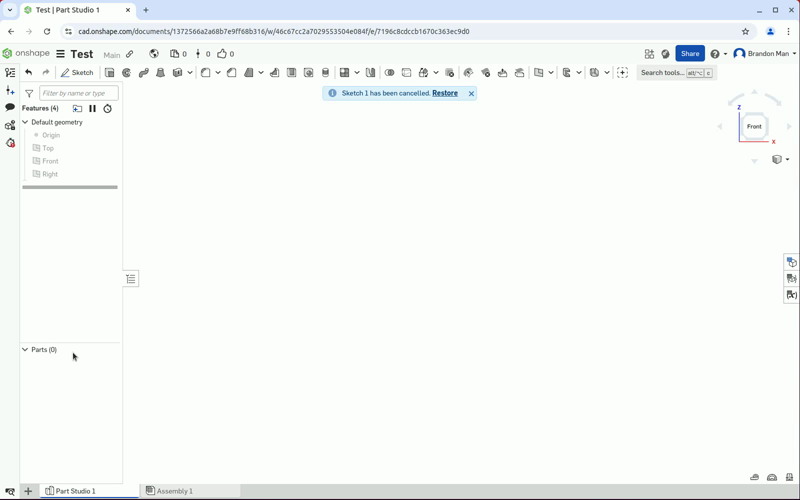
mouse_move(73, 352)
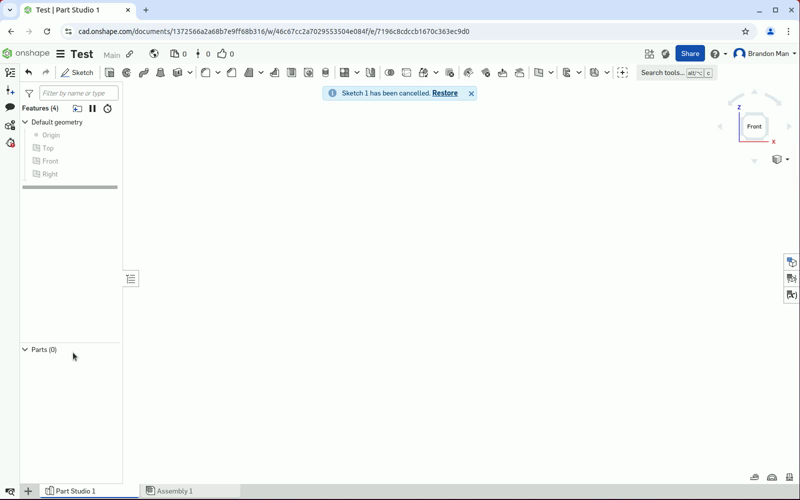
key(shift+y)
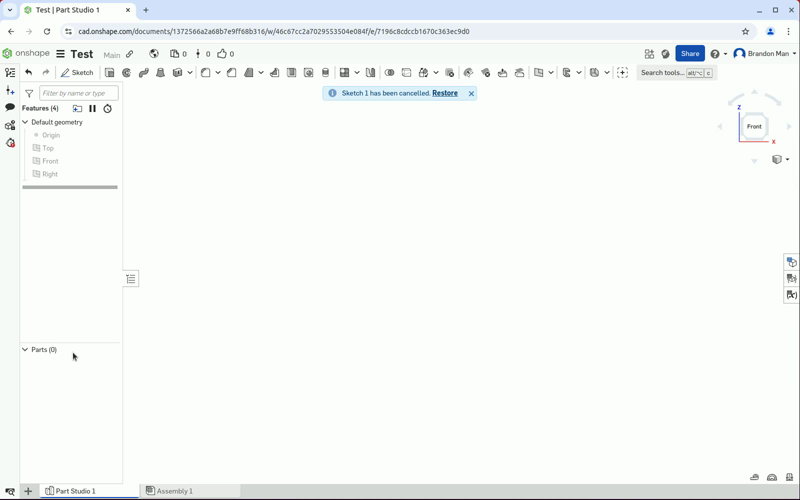
key(shift+s)
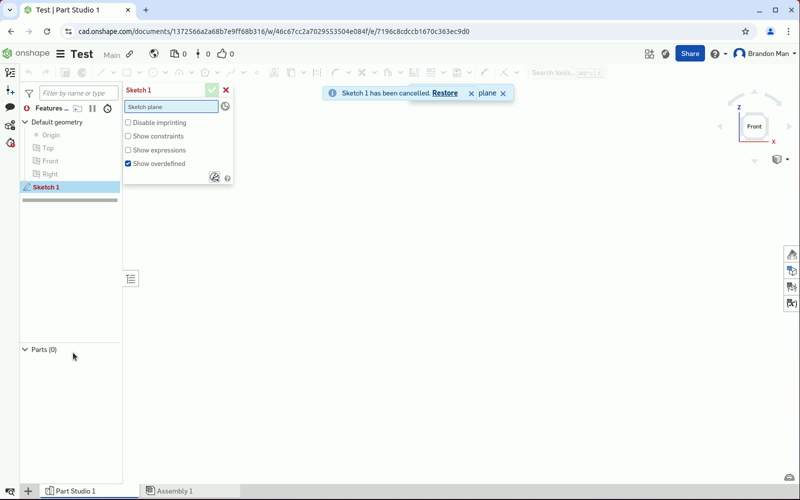
mouse_move(73, 163)
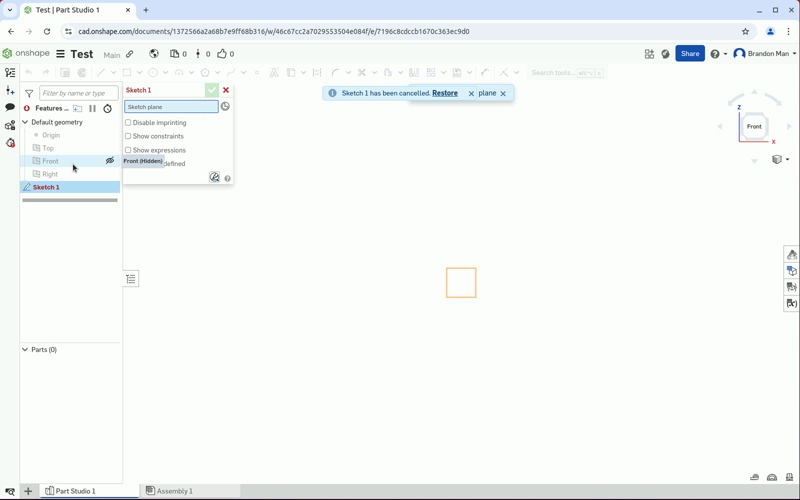
click(73, 163)
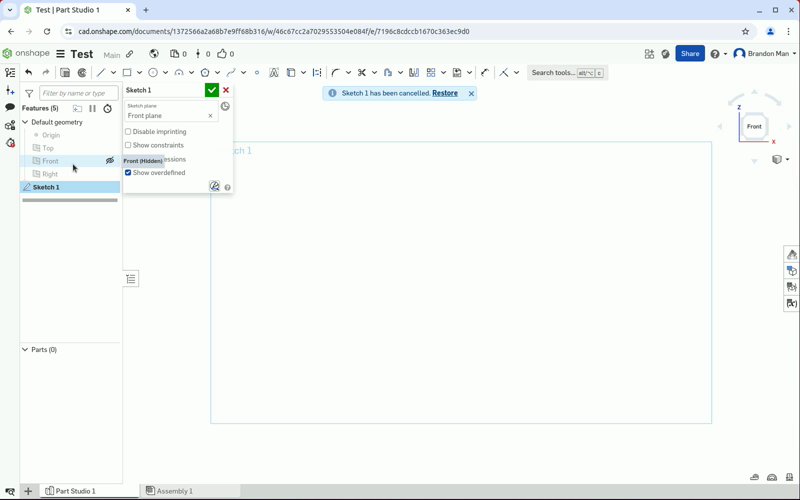
mouse_move(73, 352)
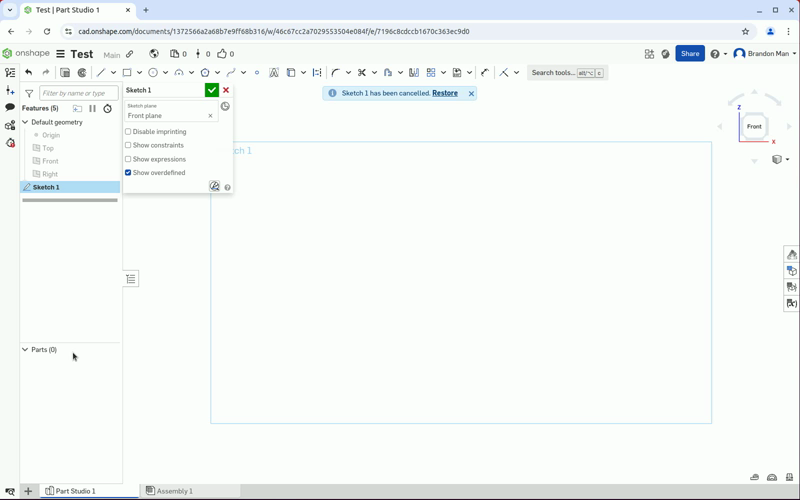
key(y)
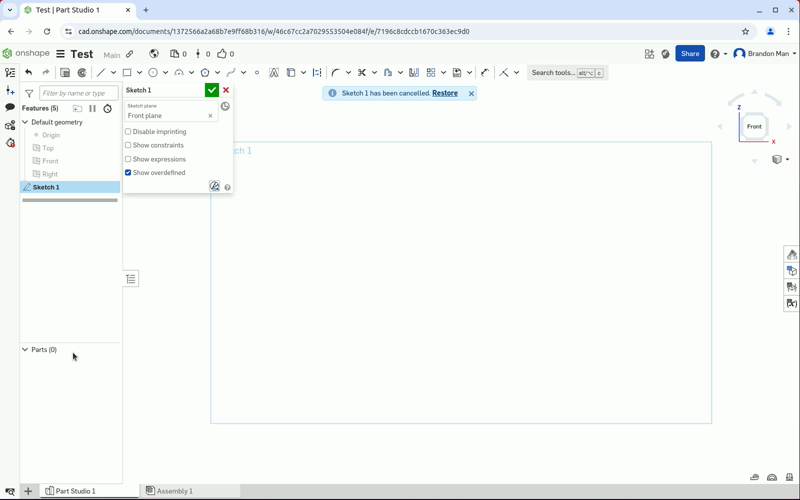
key(l)
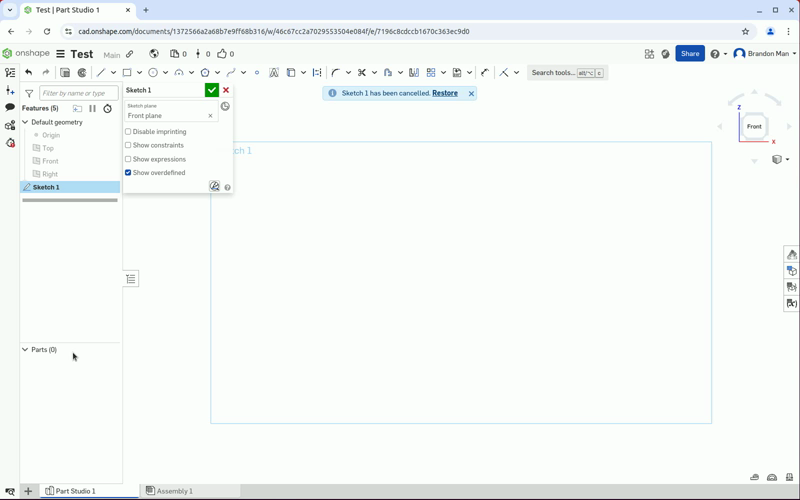
key_down(shift)
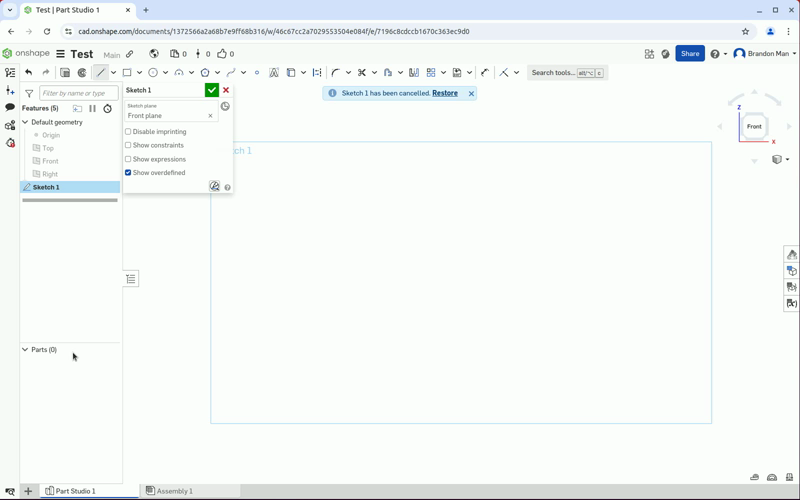
mouse_move(460, 282)
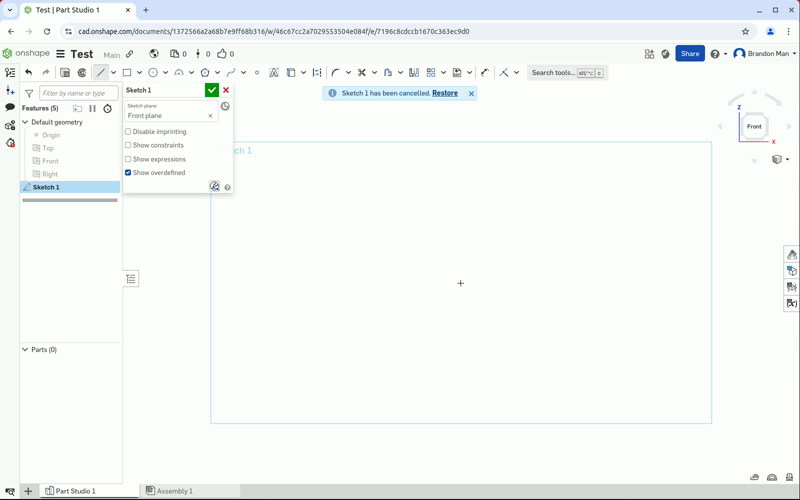
click(460, 282)
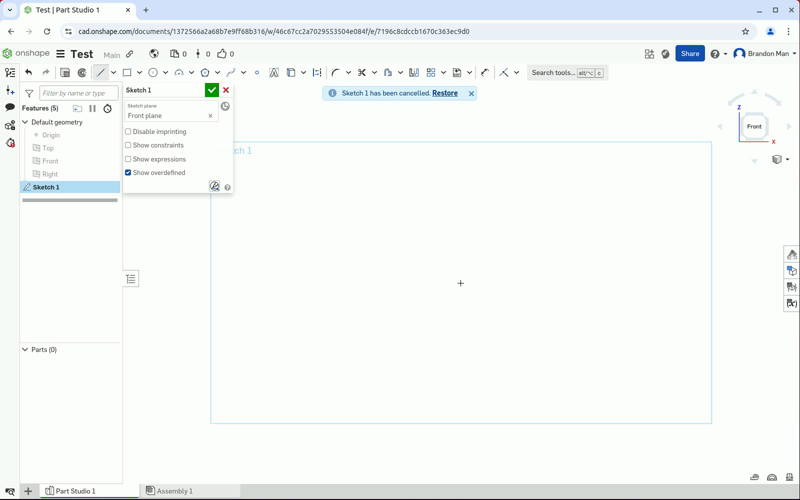
key_up(shift)
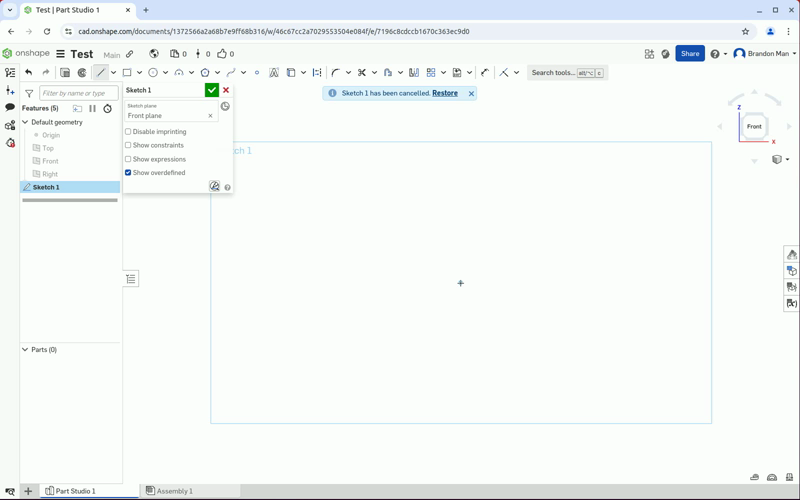
key_down(shift)
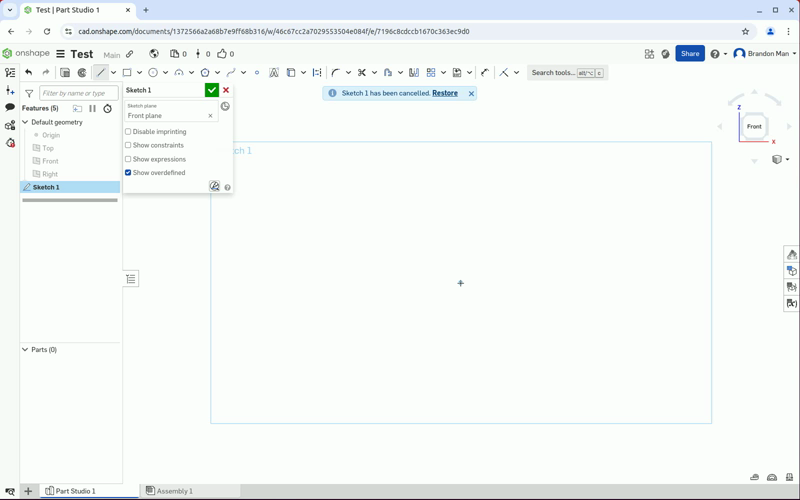
mouse_move(553, 282)
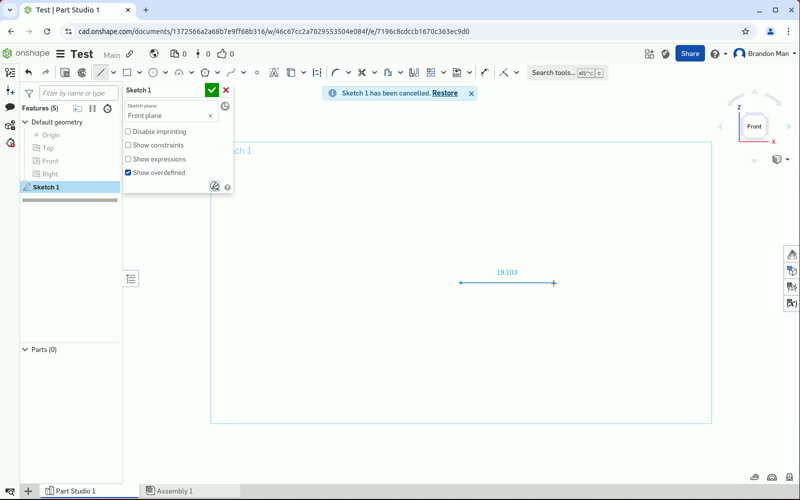
click(553, 282)
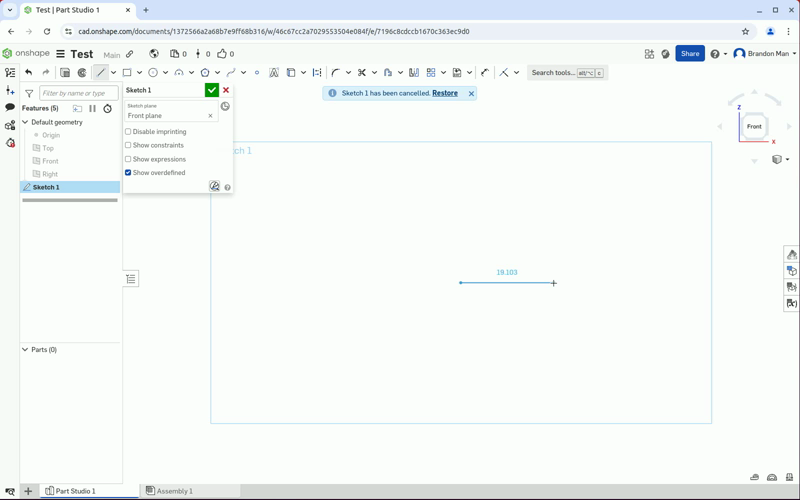
key_up(shift)
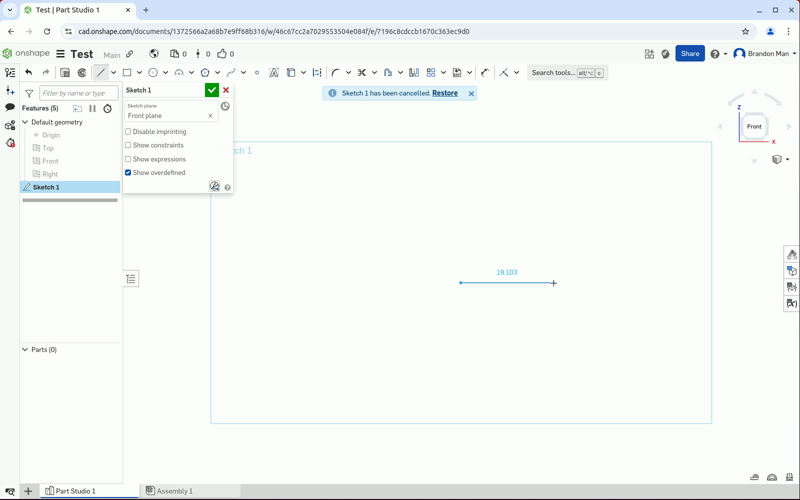
key_down(shift)
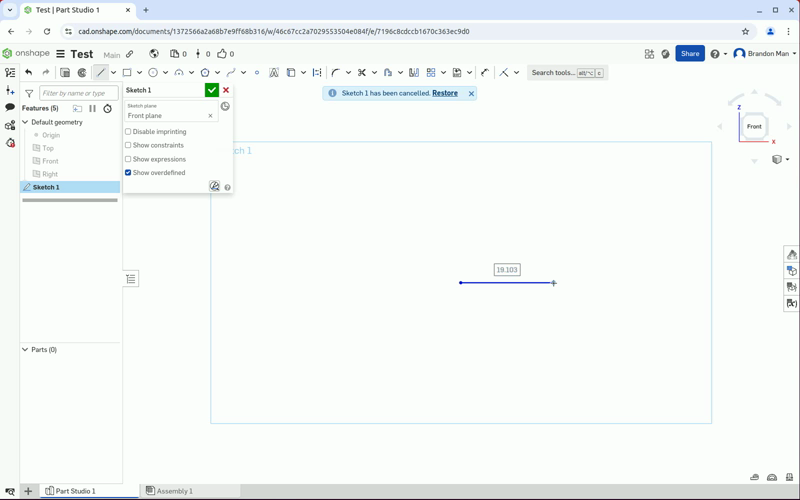
mouse_move(583, 282)
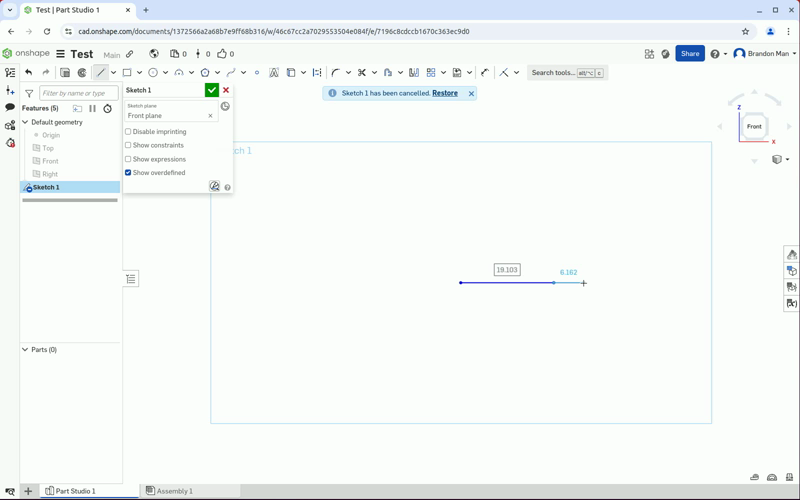
mouse_move(519, 249)
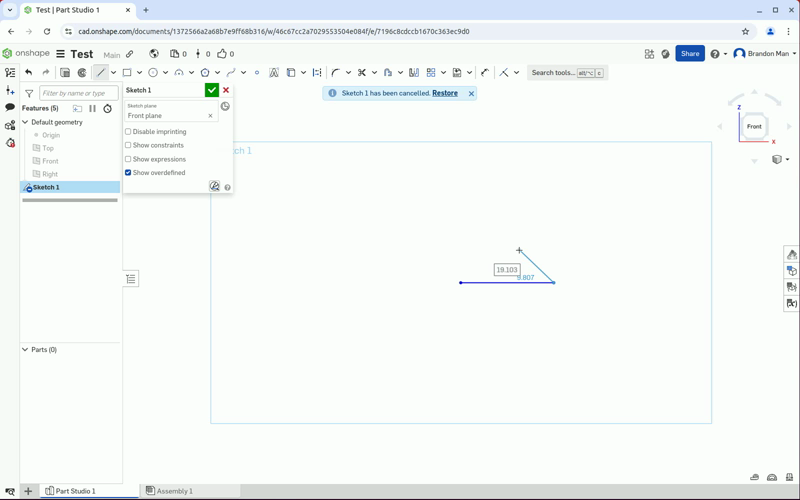
click(519, 249)
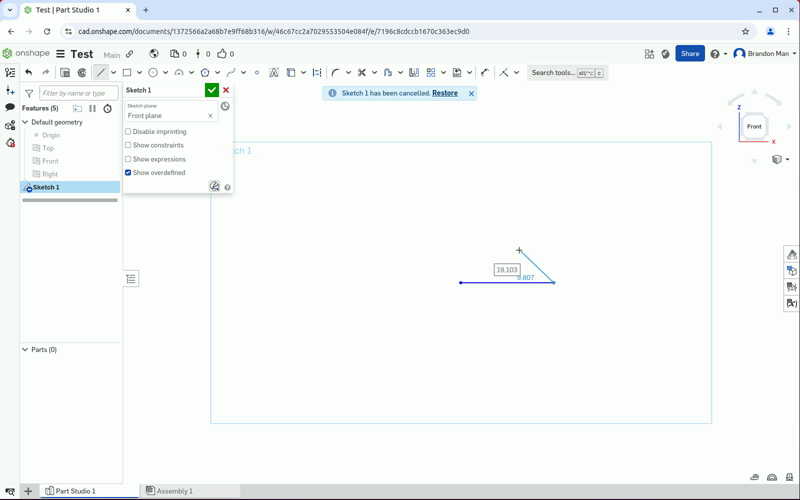
key_up(shift)
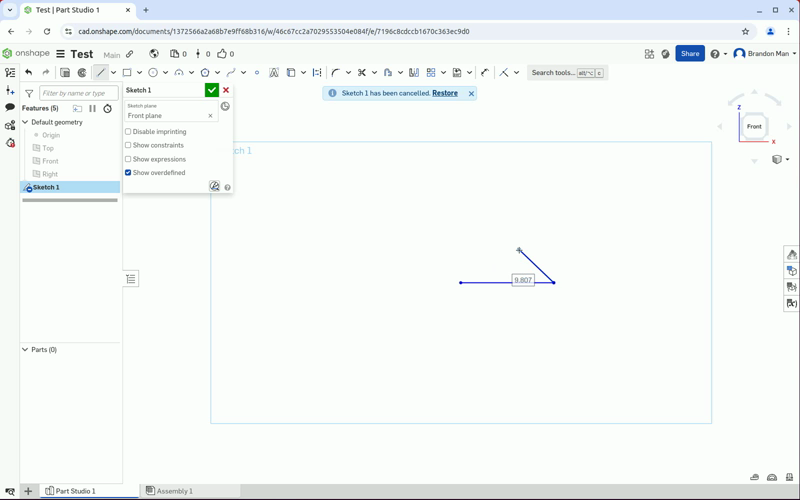
key_down(shift)
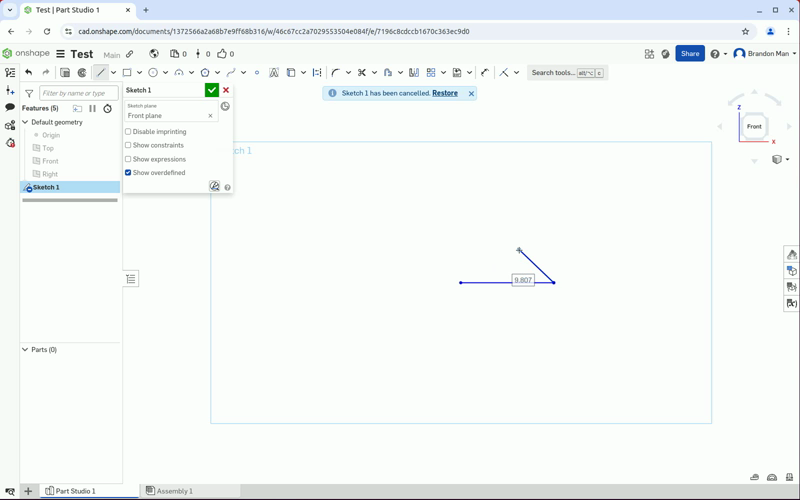
mouse_move(549, 249)
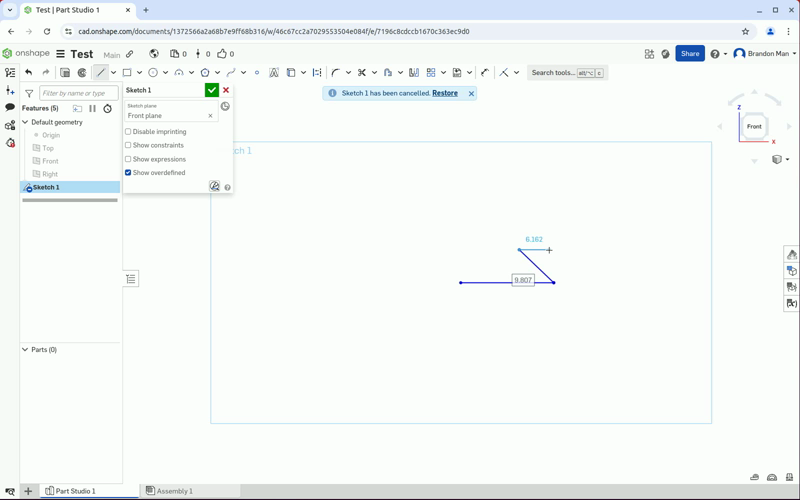
mouse_move(460, 249)
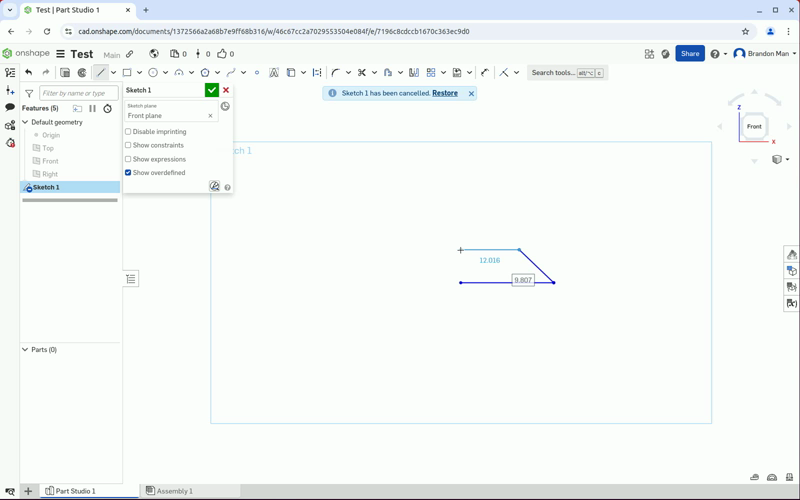
click(460, 249)
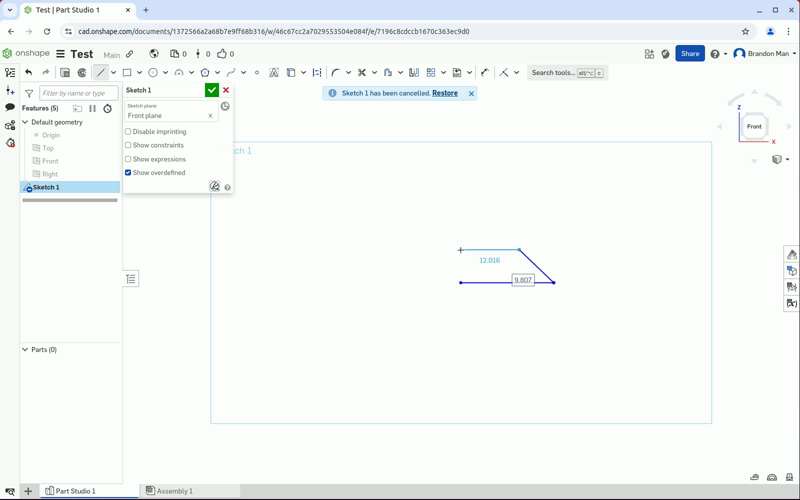
key_up(shift)
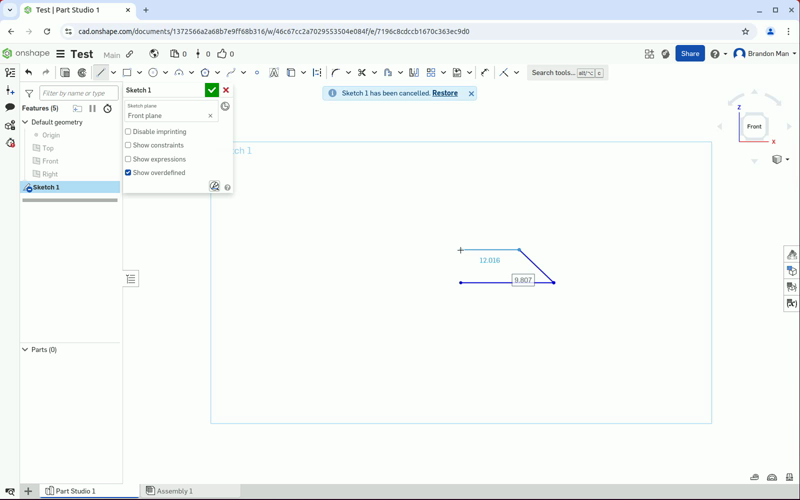
mouse_move(490, 249)
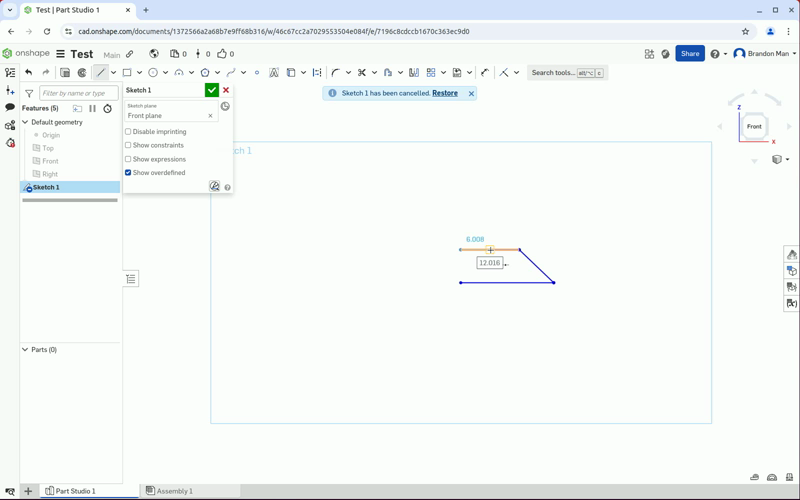
key_down(shift)
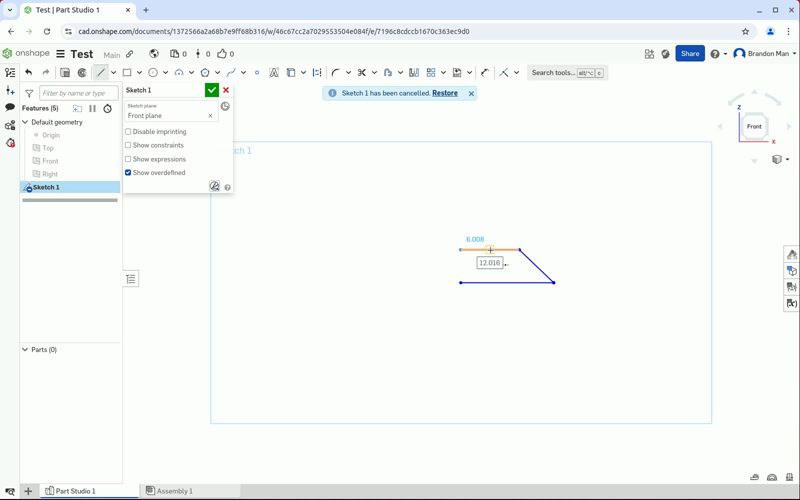
mouse_move(460, 282)
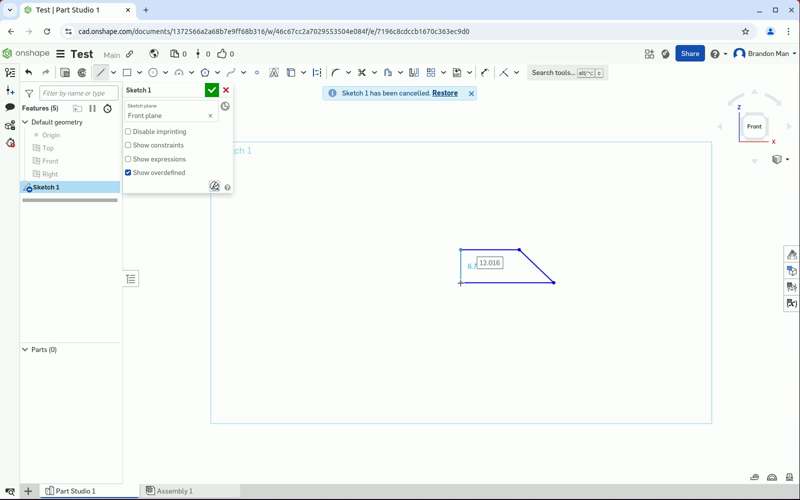
key_up(shift)
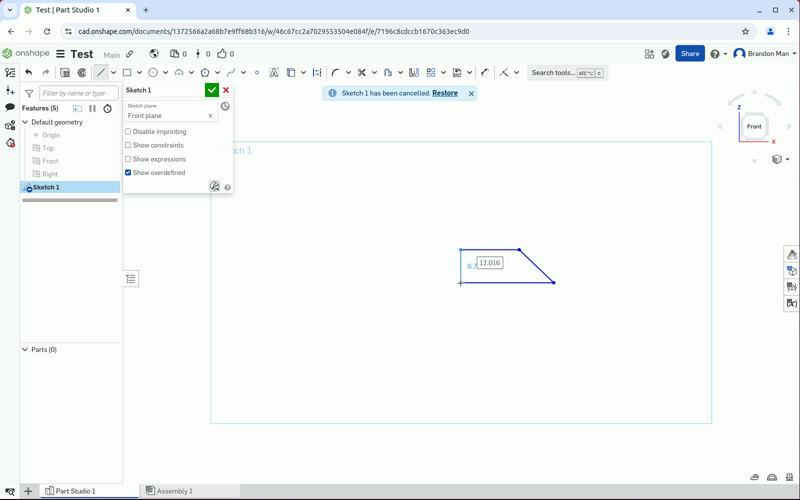
click(460, 282)
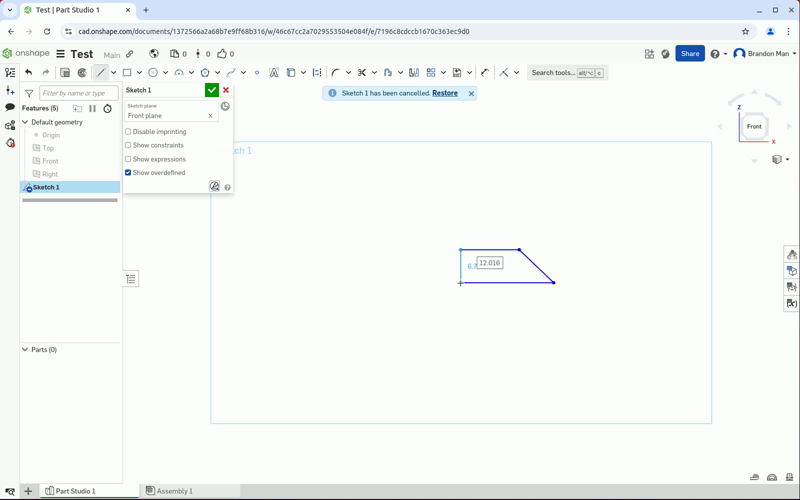
key(esc)
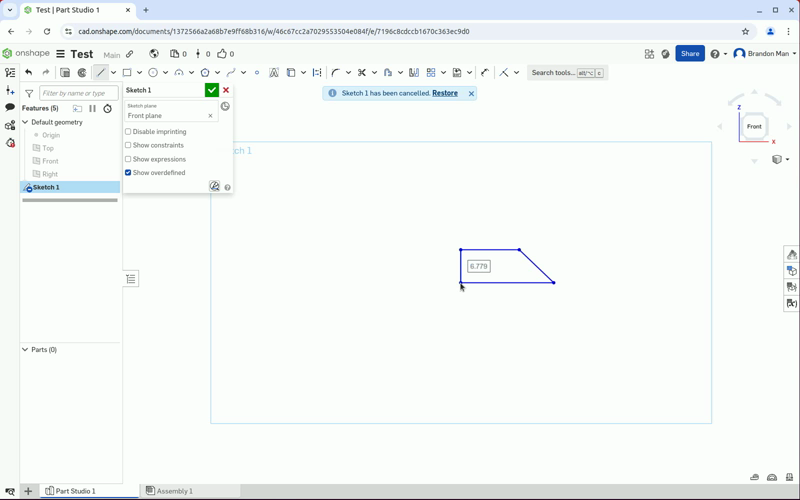
mouse_move(482, 271)
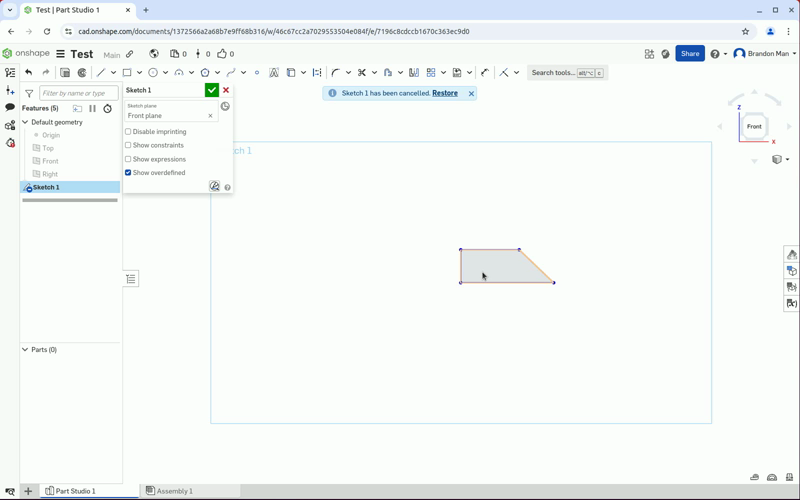
click(482, 271)
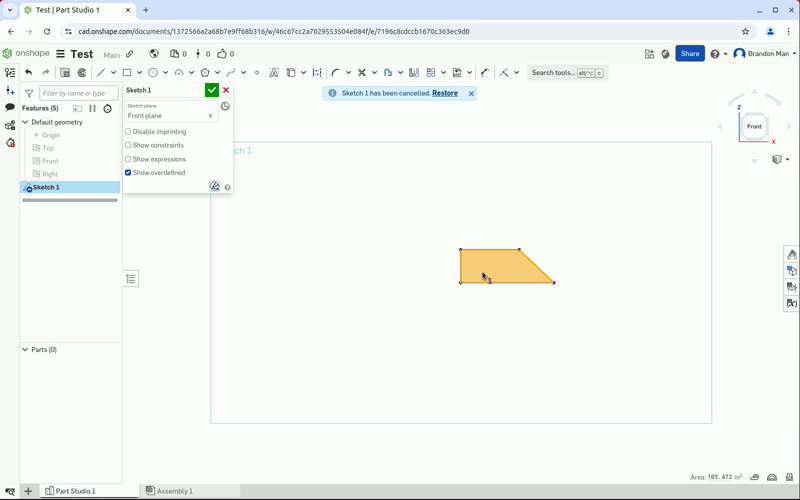
mouse_move(73, 352)
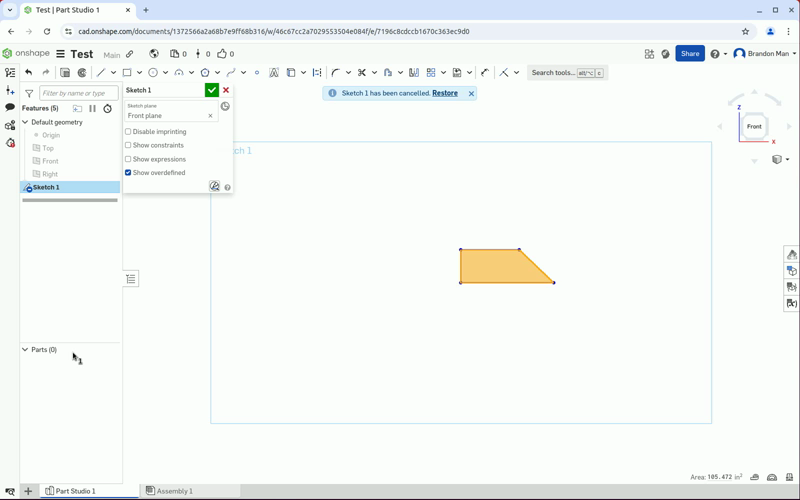
key(shift+y)
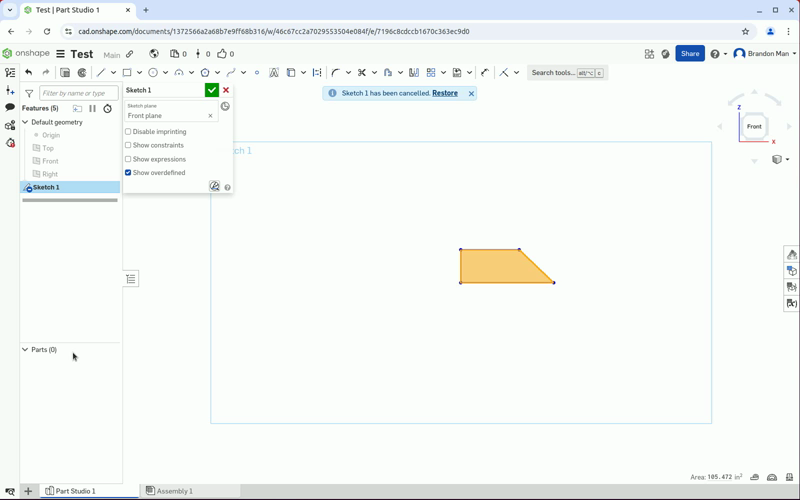
key(shift+e)
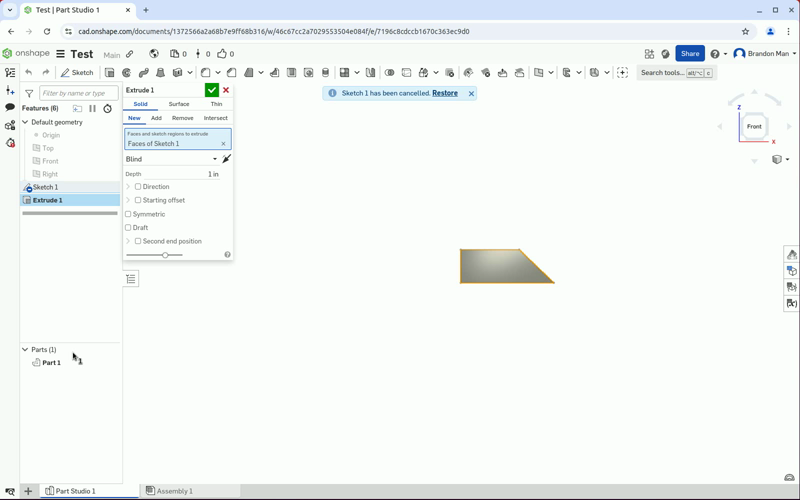
mouse_move(143, 106)
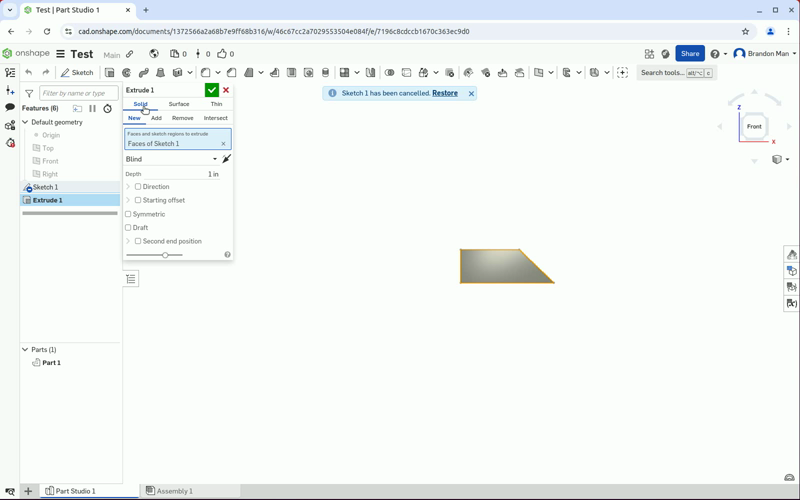
click(143, 106)
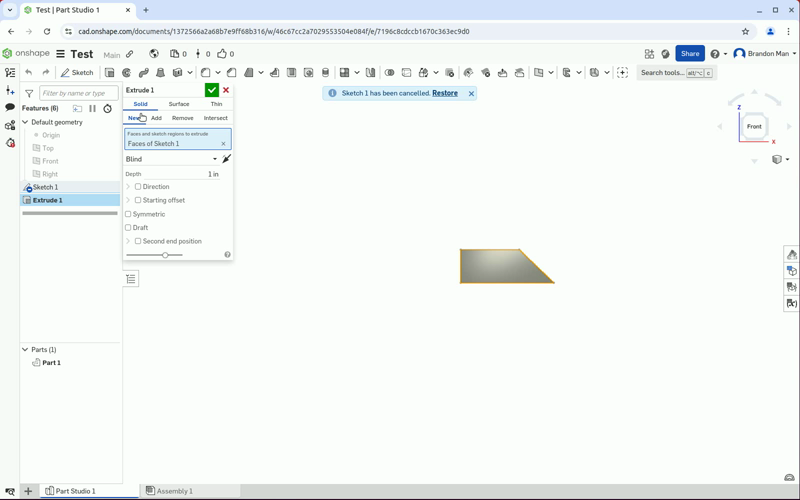
mouse_move(137, 120)
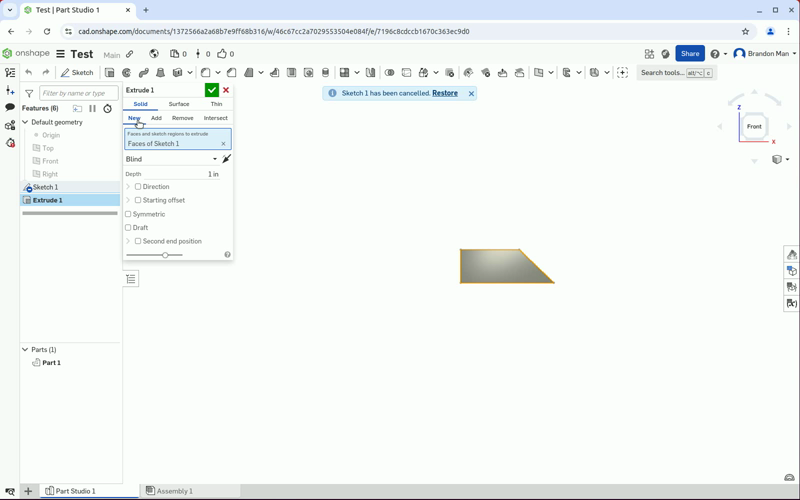
click(137, 120)
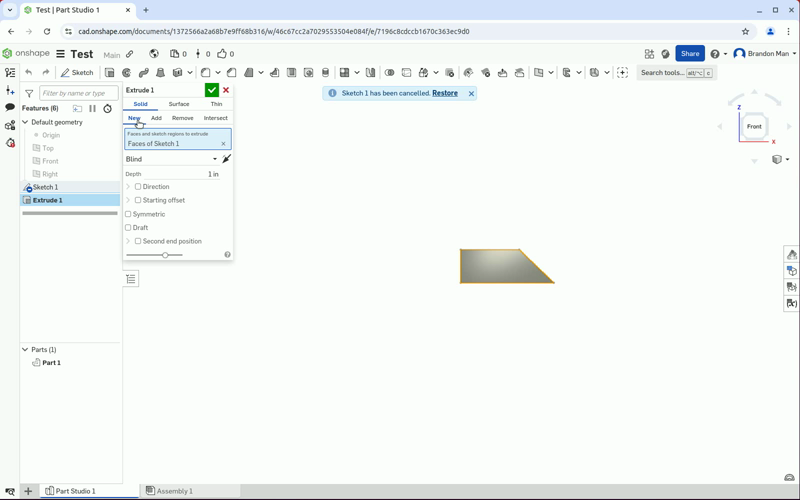
key(tab, 4)
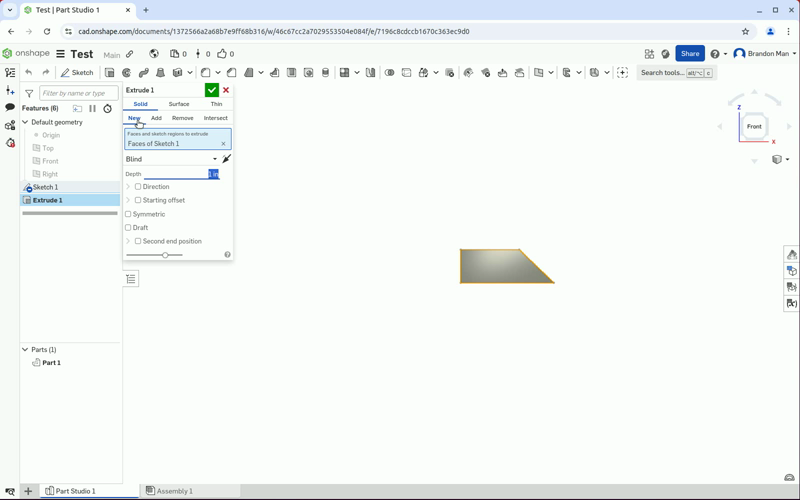
text(12.517)
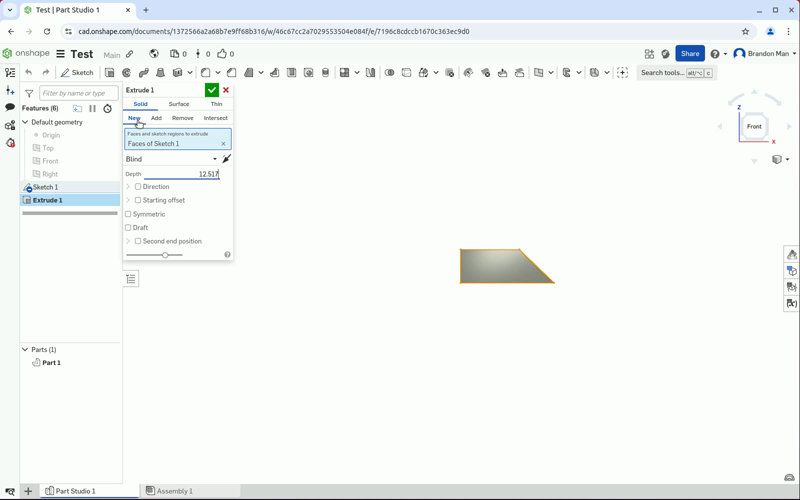
key(enter)
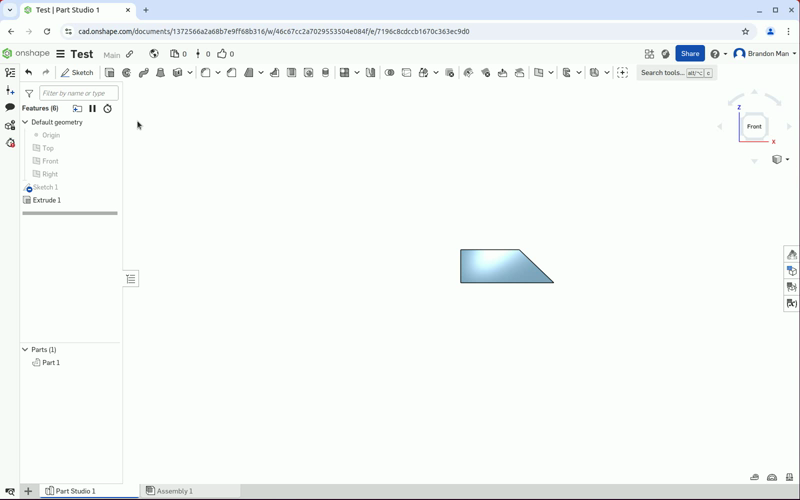
key(shift+h)
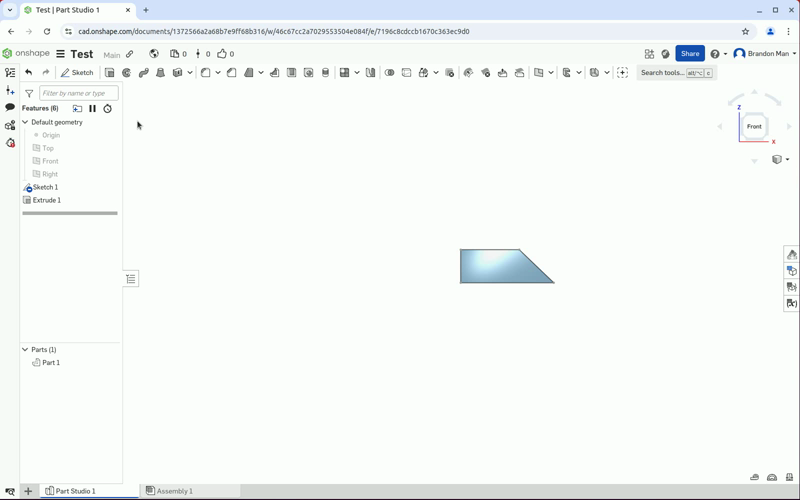
key(shift+h)
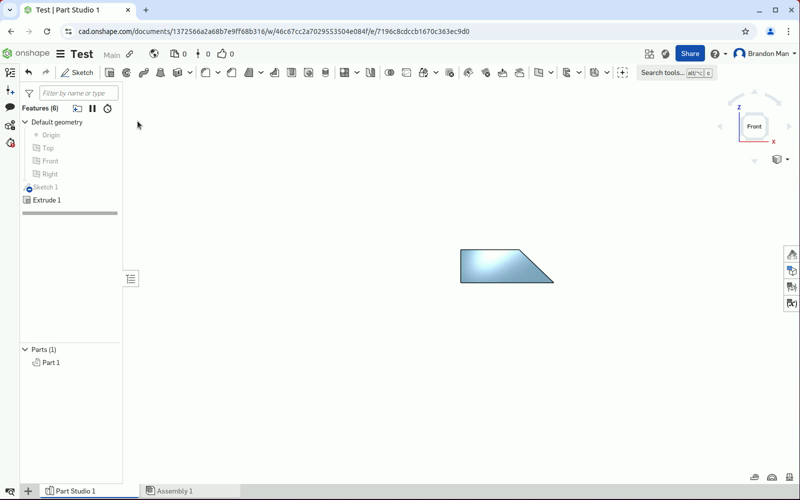
mouse_move(73, 189)
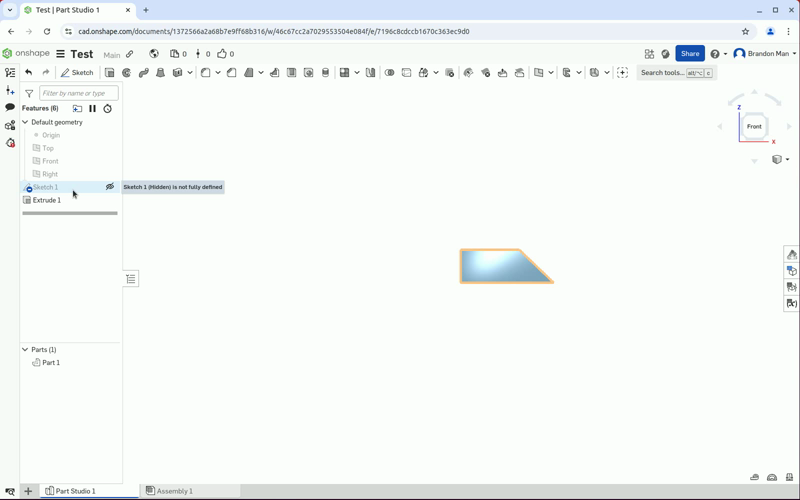
click(73, 189)
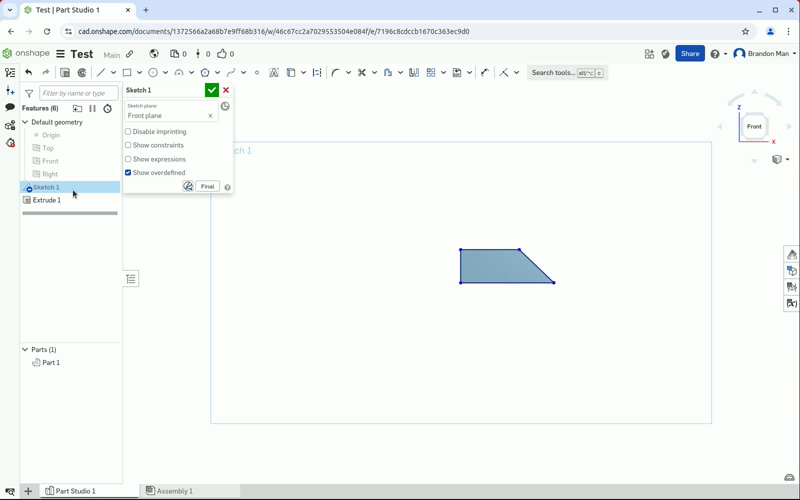
mouse_move(229, 92)
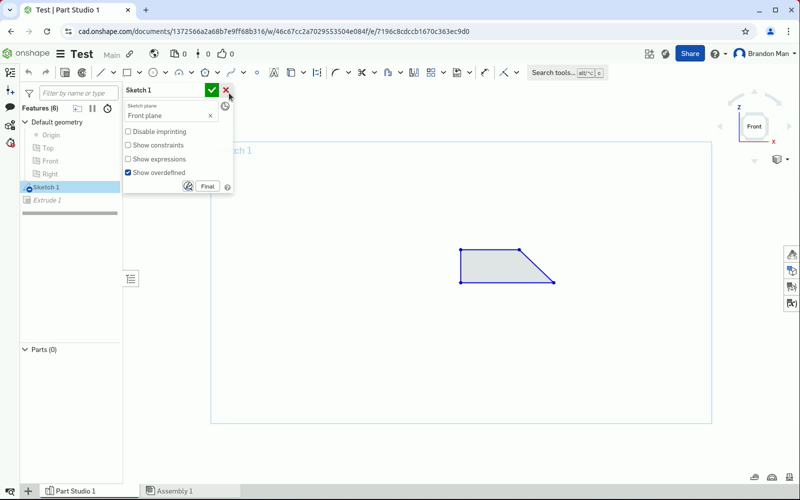
click(229, 92)
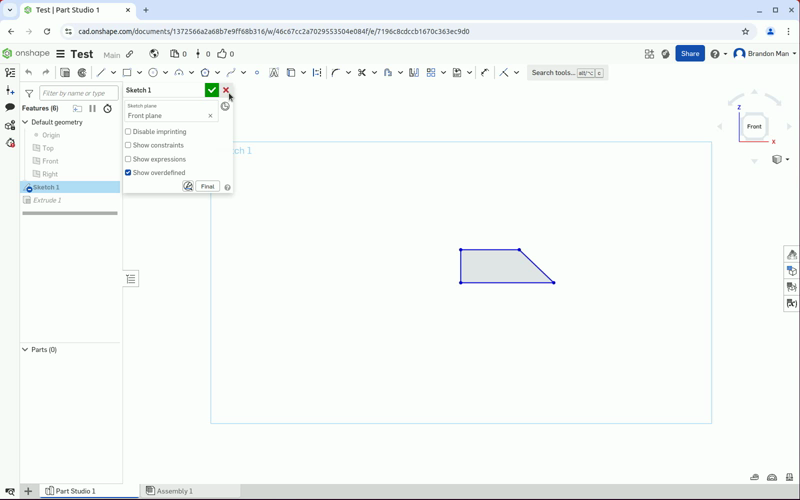
key(shift+s)
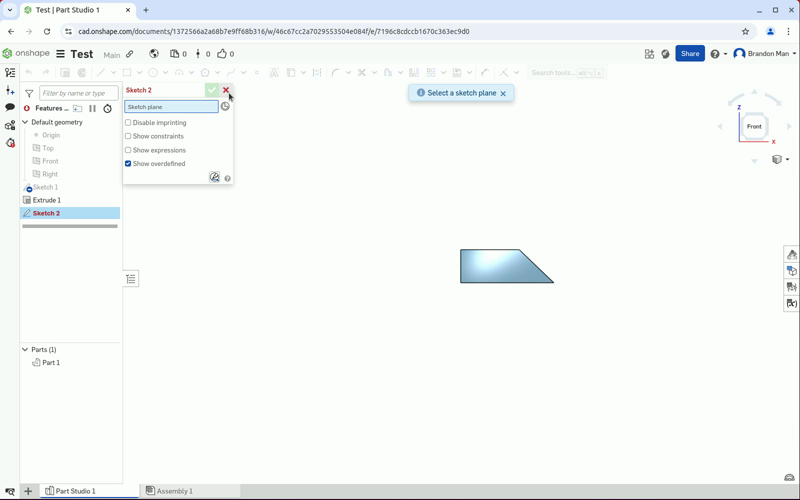
mouse_move(73, 163)
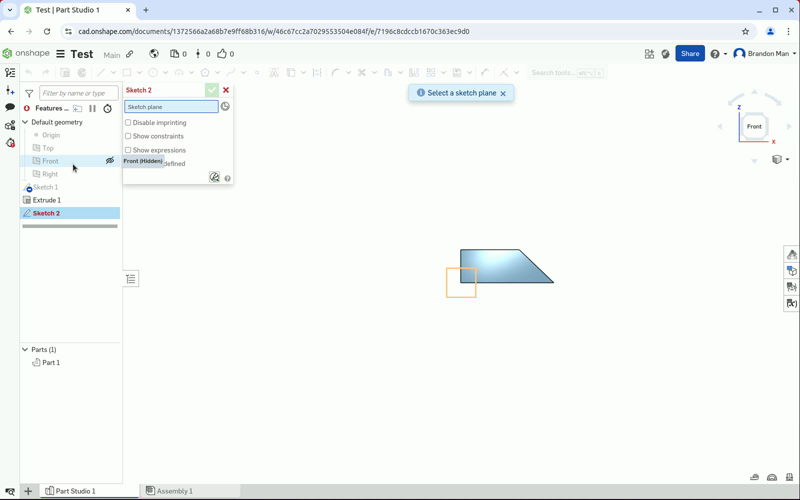
click(73, 163)
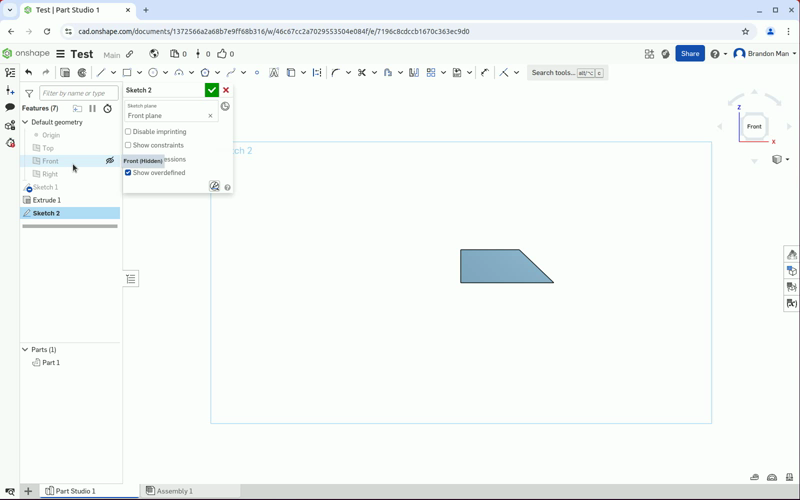
mouse_move(73, 352)
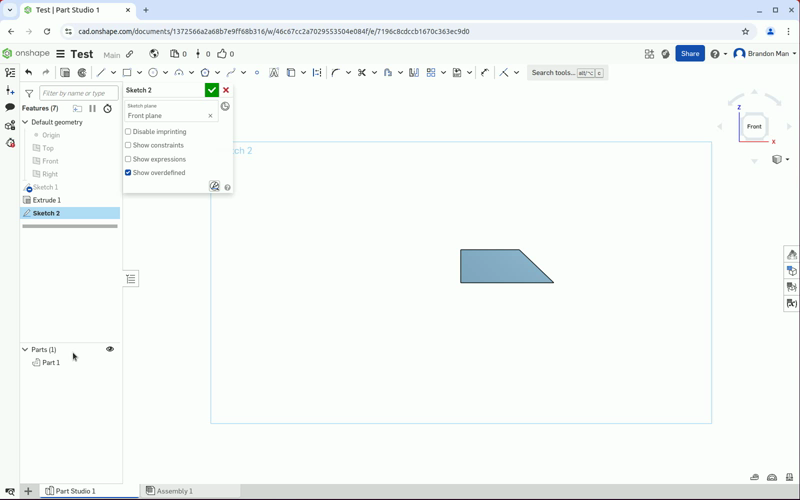
key(y)
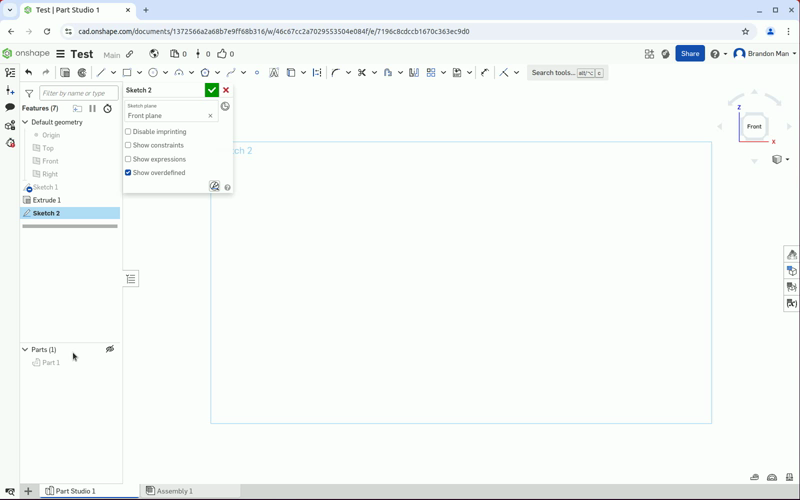
key(l)
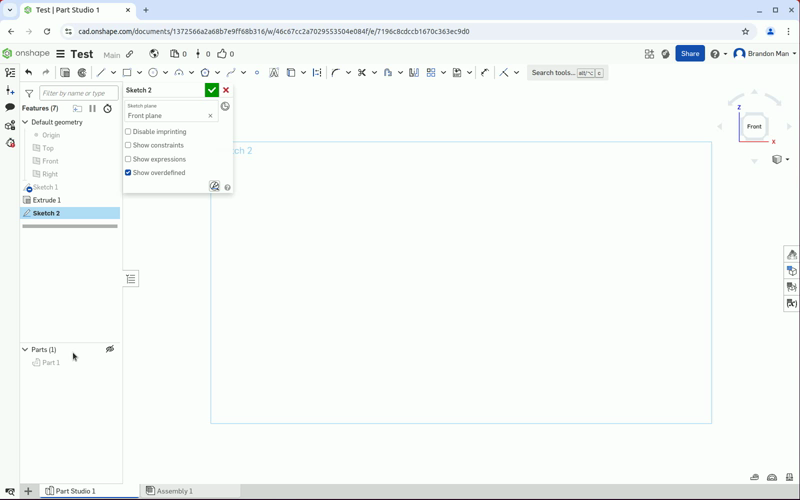
key_down(shift)
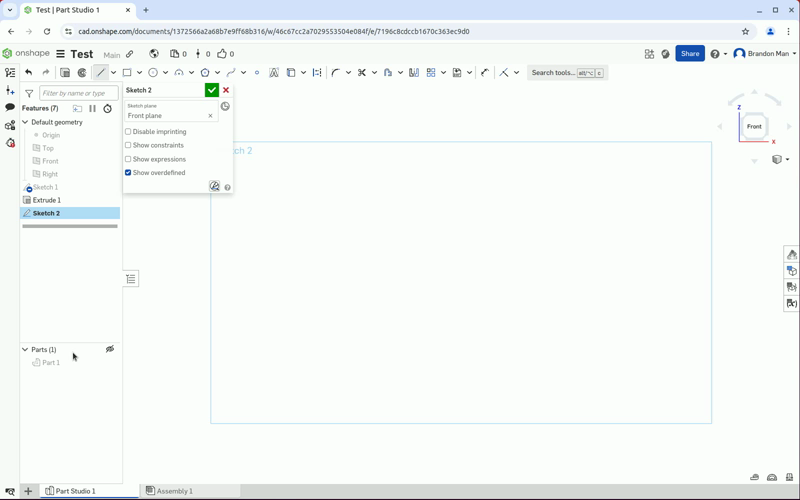
mouse_move(460, 249)
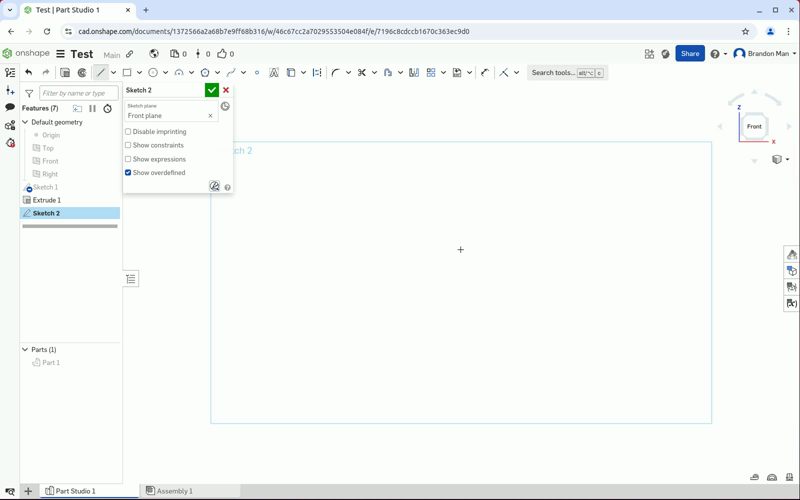
click(460, 249)
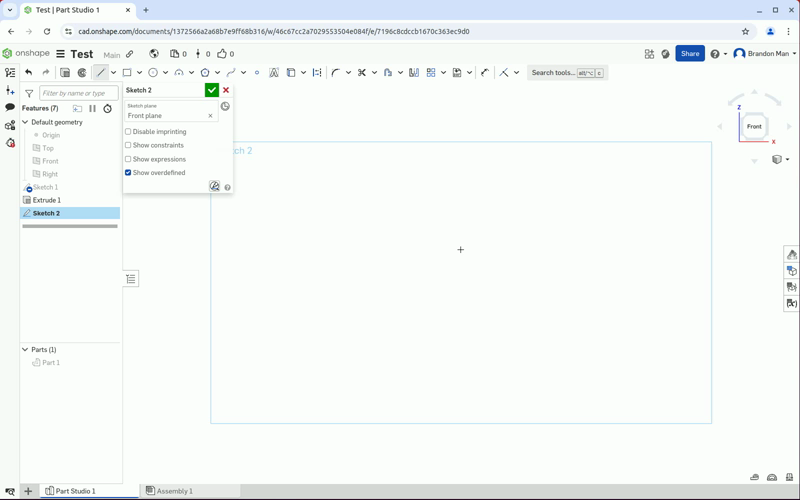
key_up(shift)
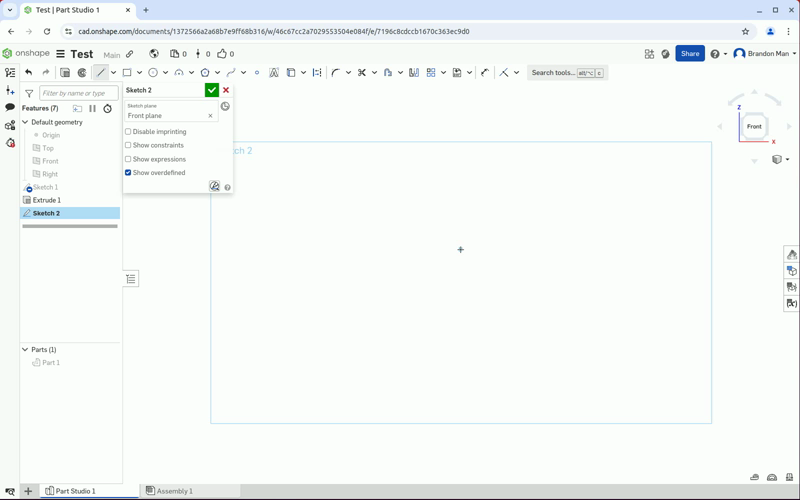
key_down(shift)
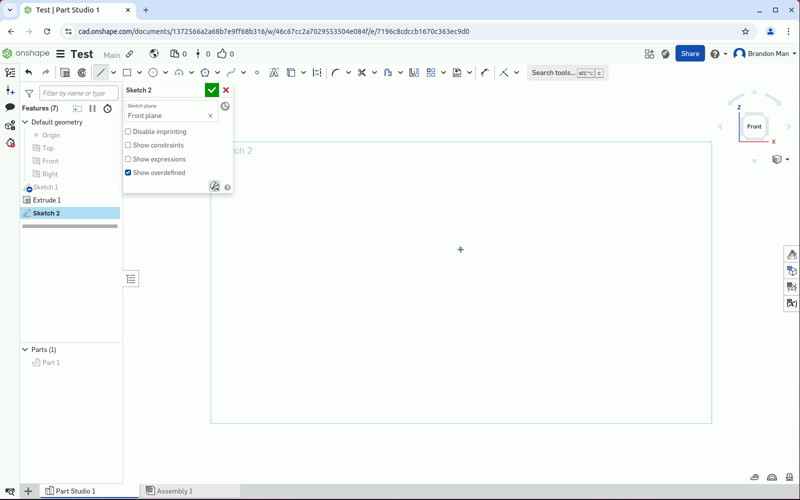
mouse_move(490, 249)
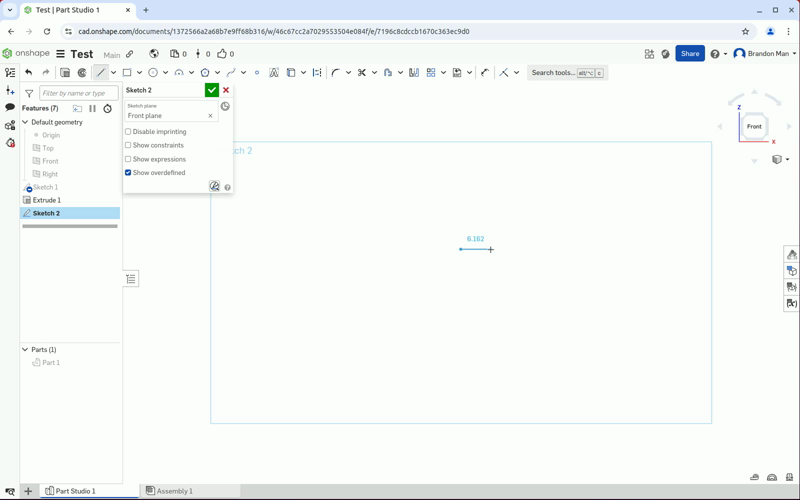
mouse_move(519, 249)
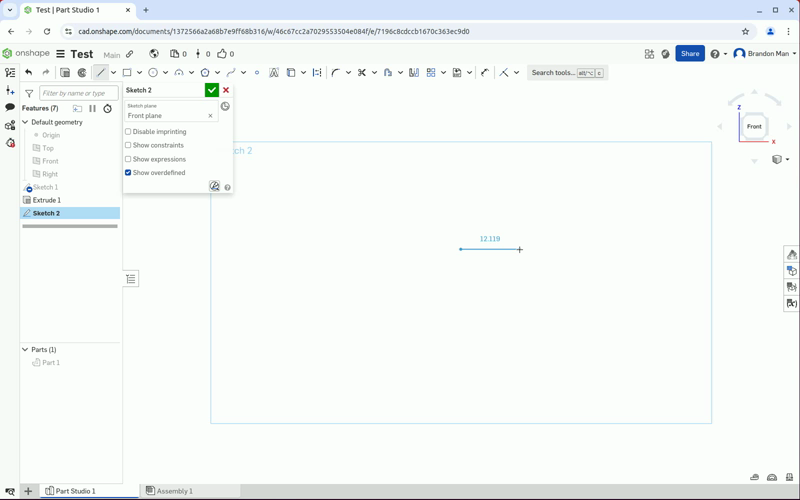
click(519, 249)
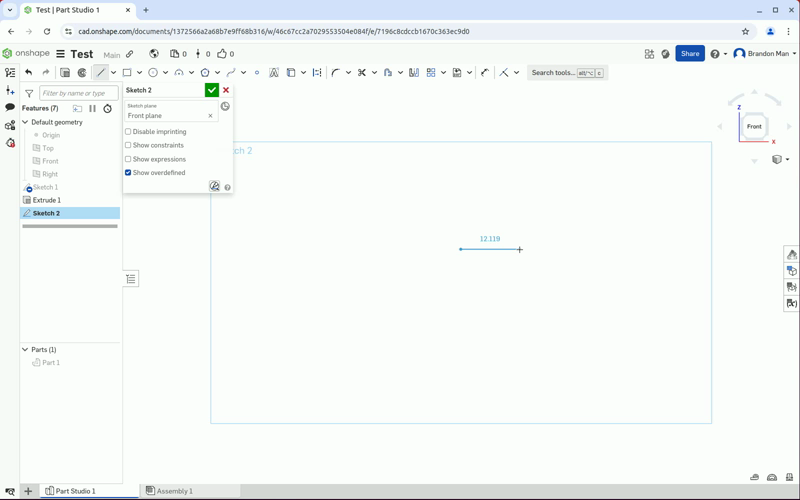
key_up(shift)
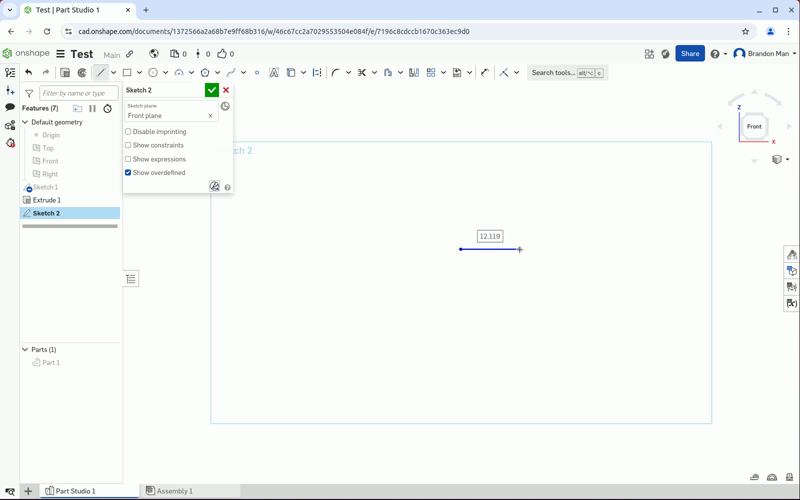
key_down(shift)
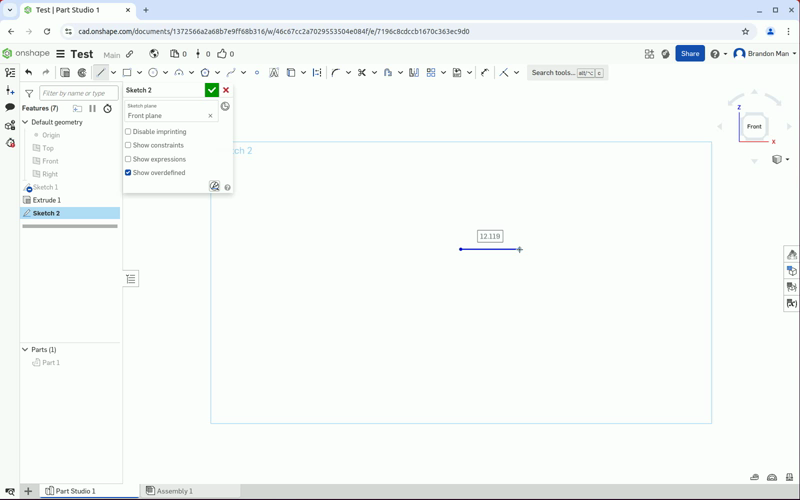
mouse_move(549, 249)
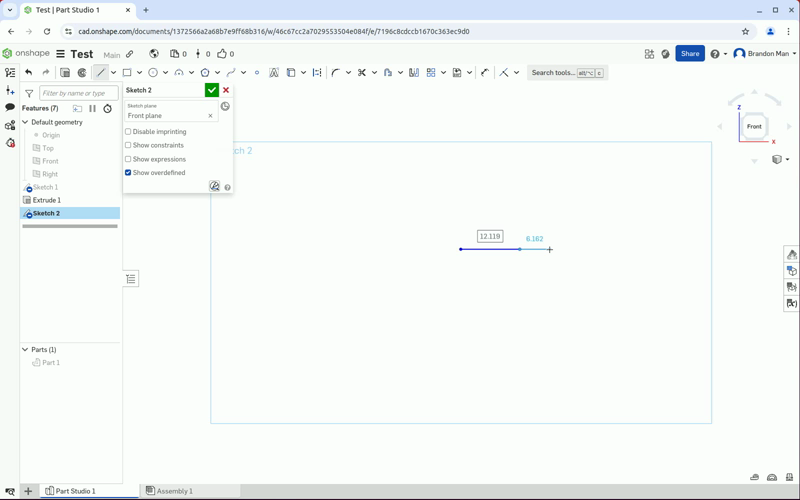
mouse_move(554, 282)
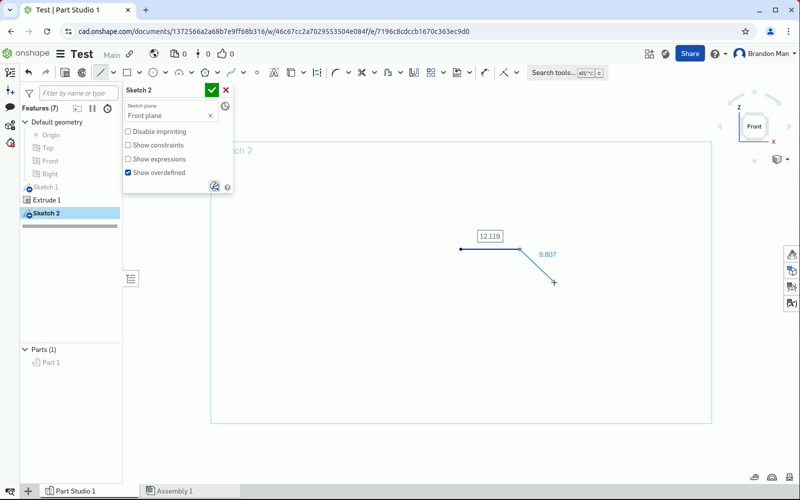
click(554, 282)
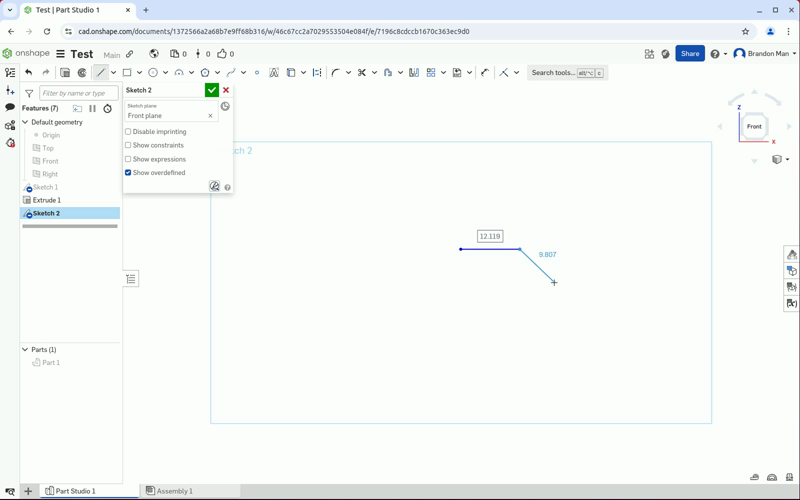
key_up(shift)
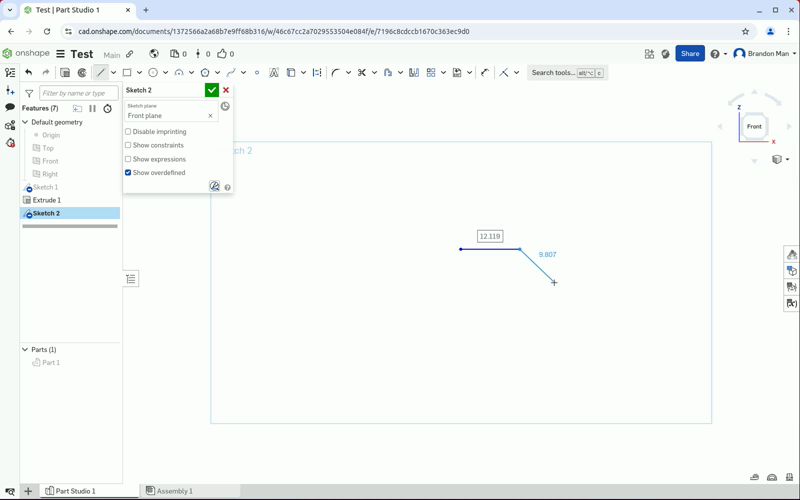
key_down(shift)
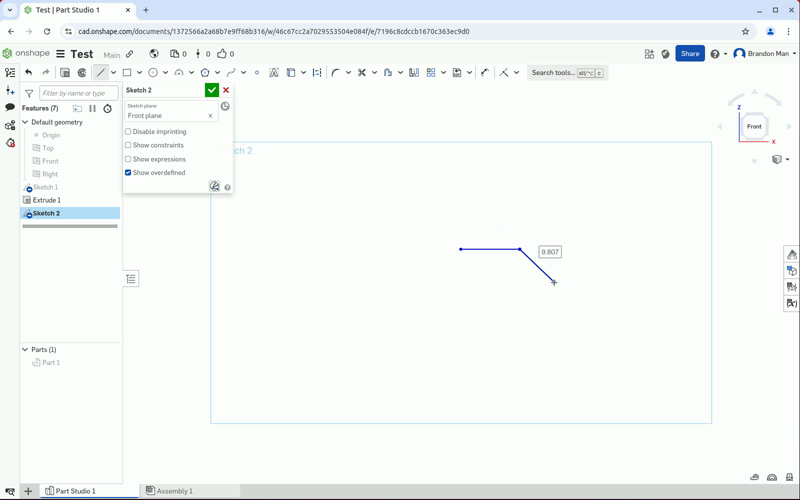
mouse_move(584, 282)
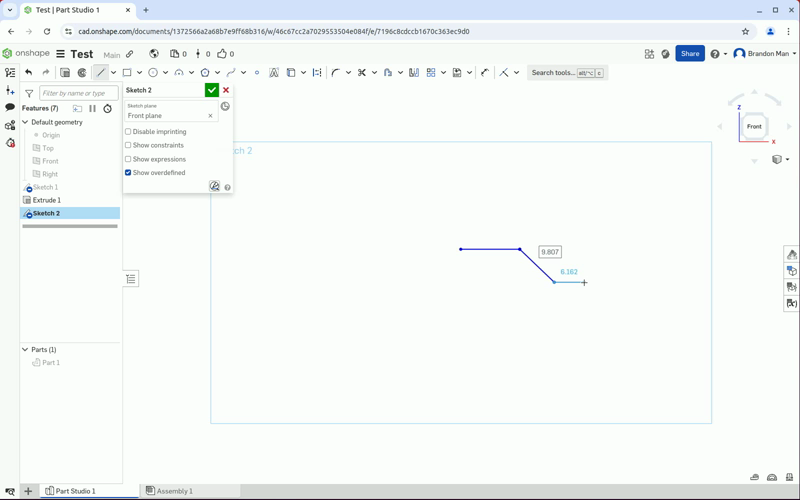
mouse_move(573, 282)
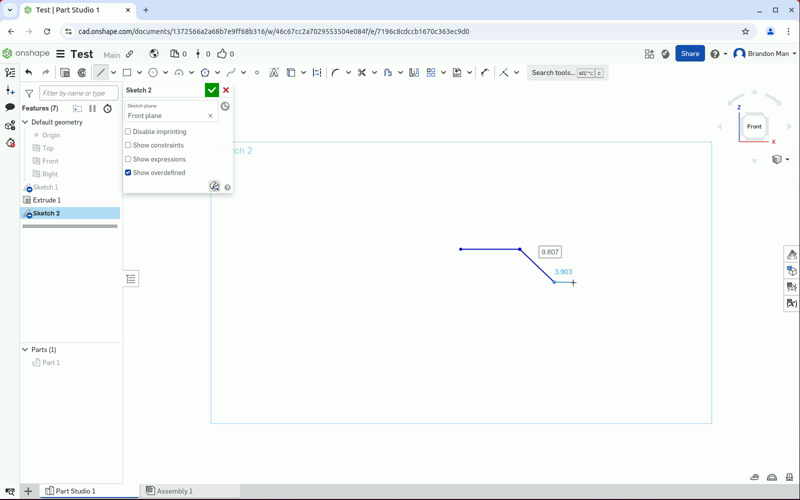
click(573, 282)
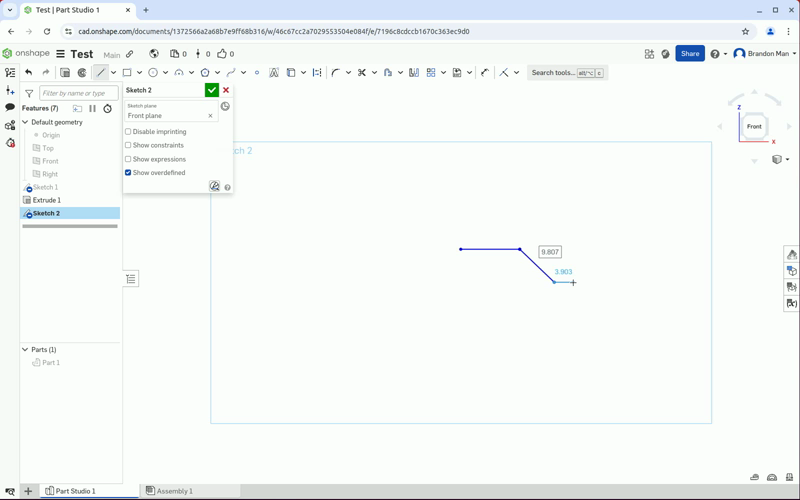
key_up(shift)
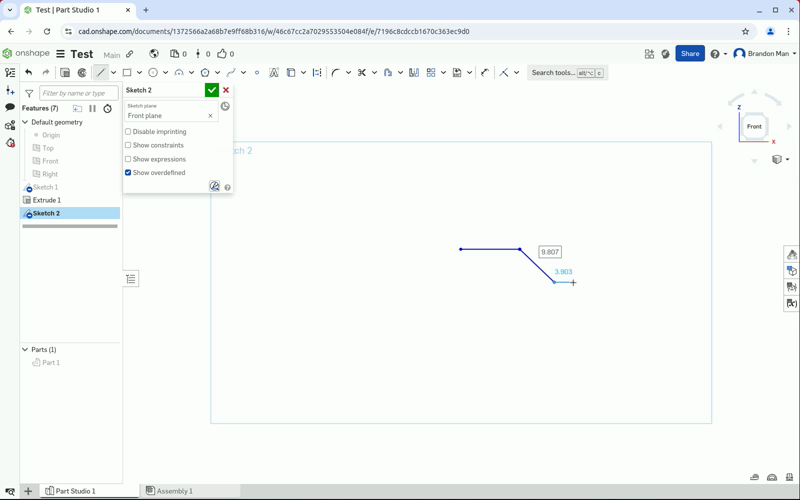
key_down(shift)
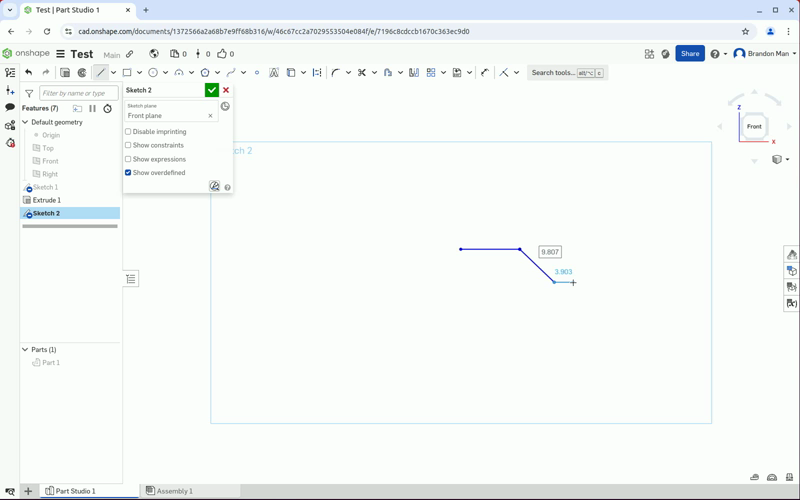
mouse_move(589, 282)
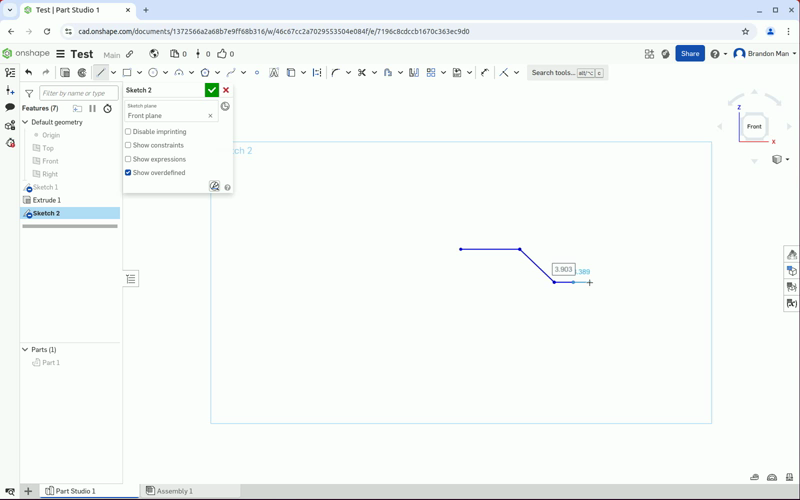
mouse_move(533, 238)
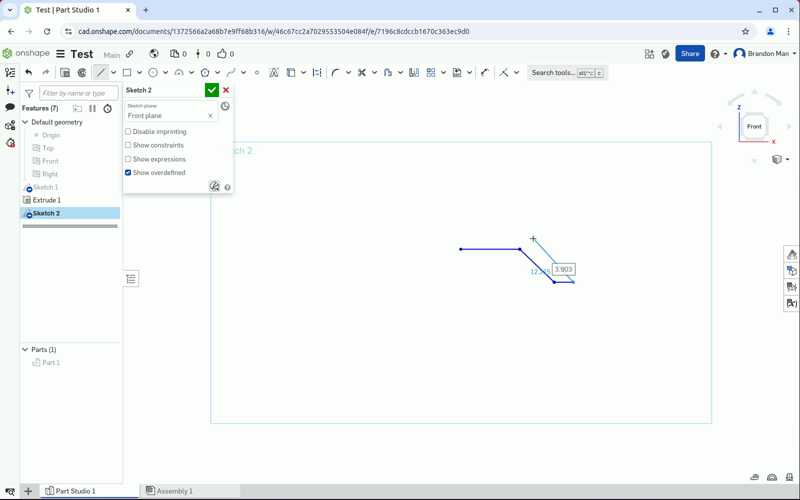
click(533, 238)
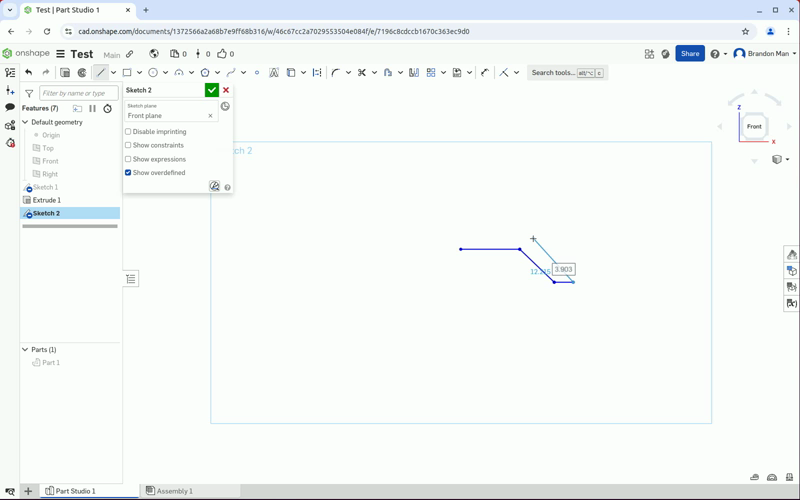
key_up(shift)
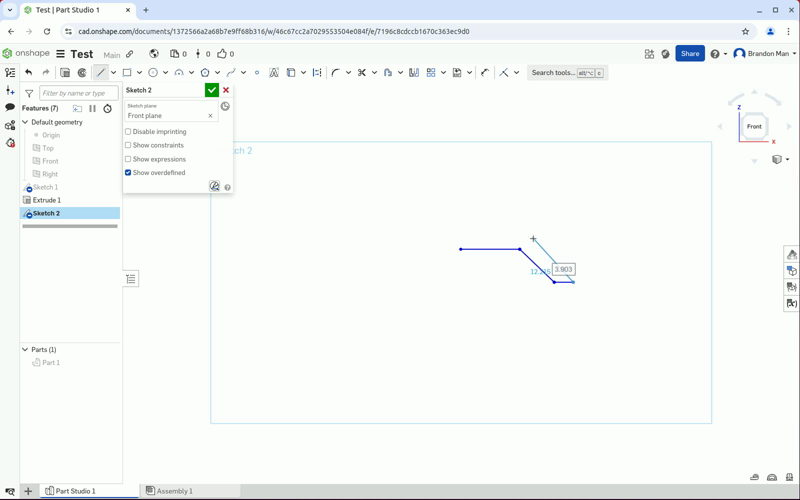
key_down(shift)
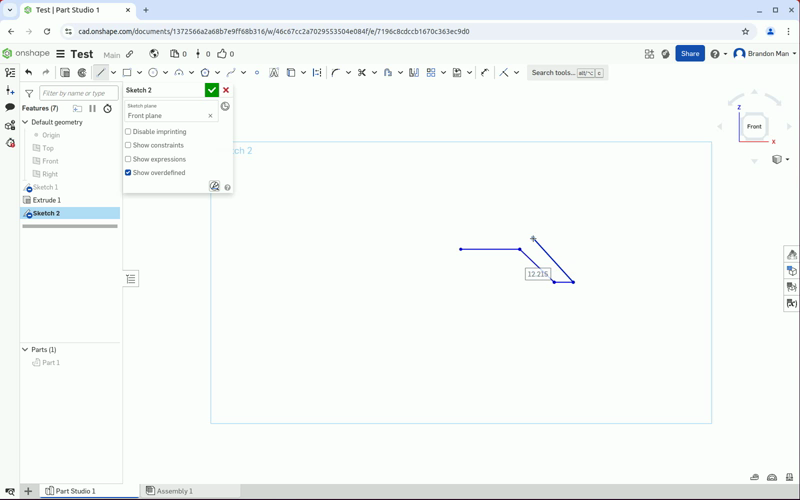
mouse_move(460, 238)
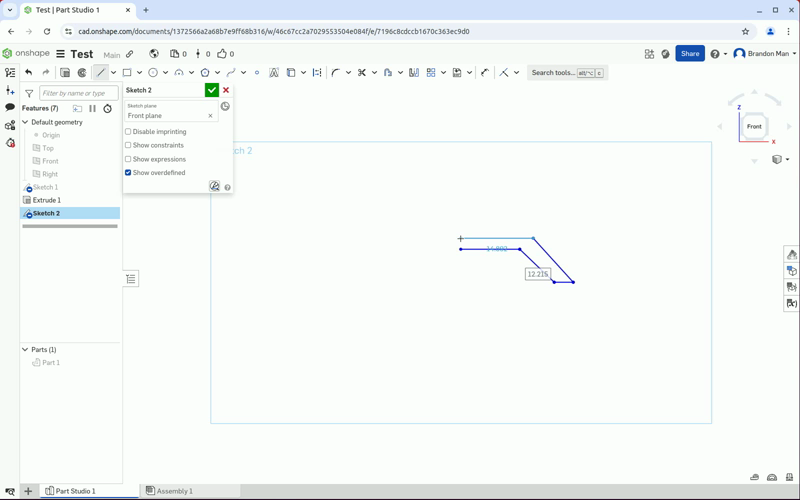
click(460, 238)
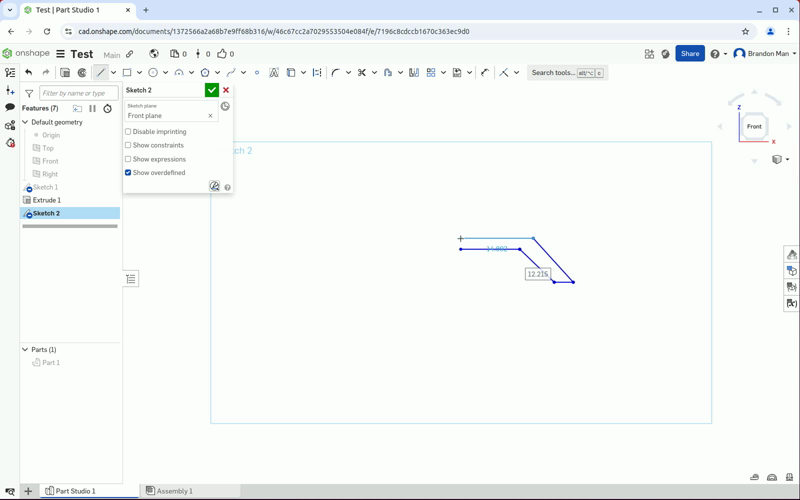
key_up(shift)
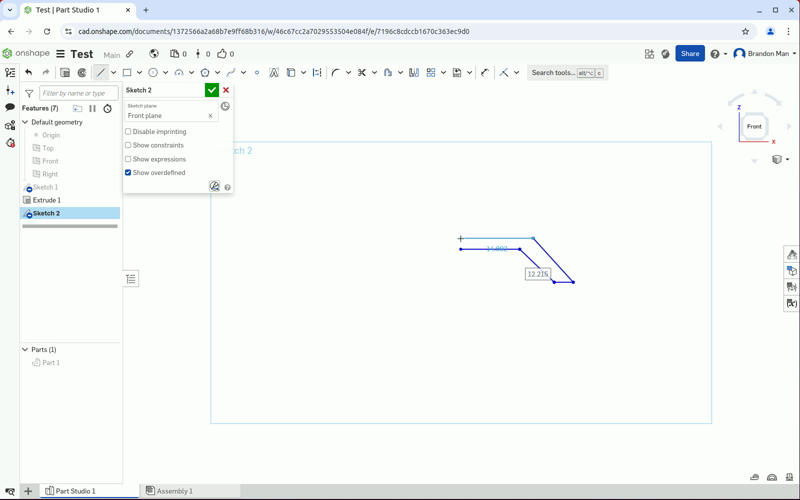
mouse_move(490, 238)
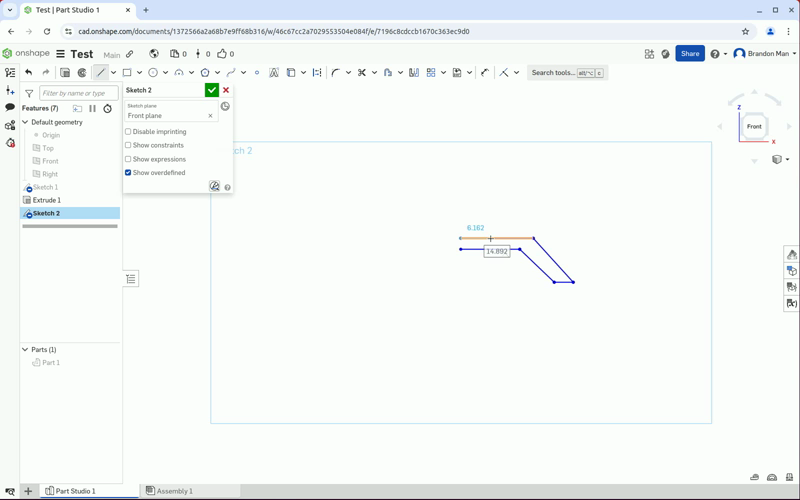
key_down(shift)
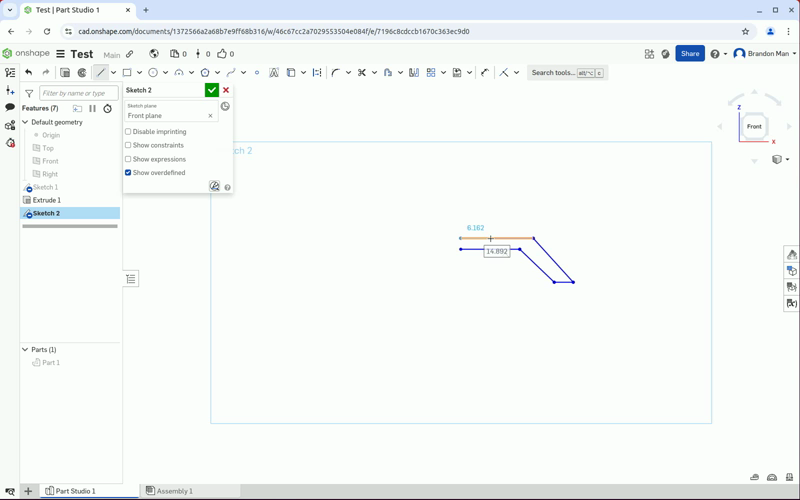
mouse_move(460, 249)
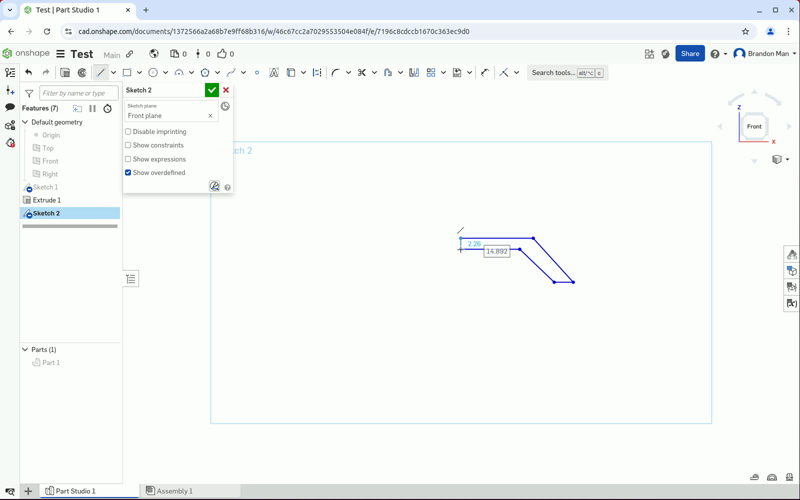
key_up(shift)
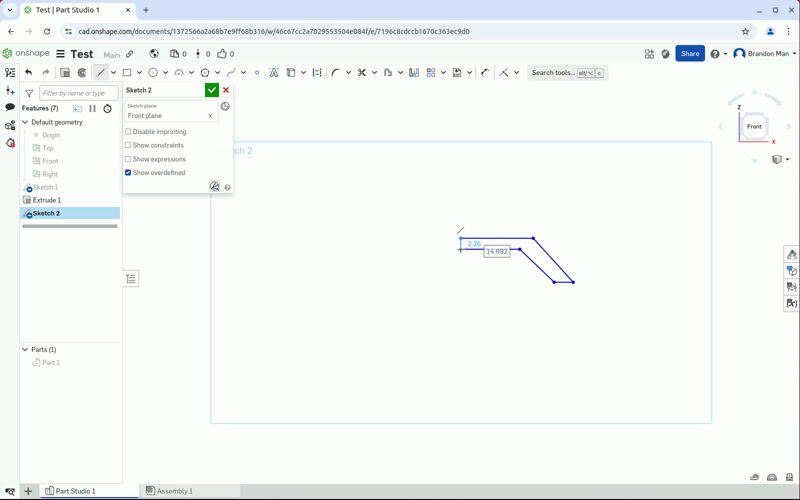
click(460, 249)
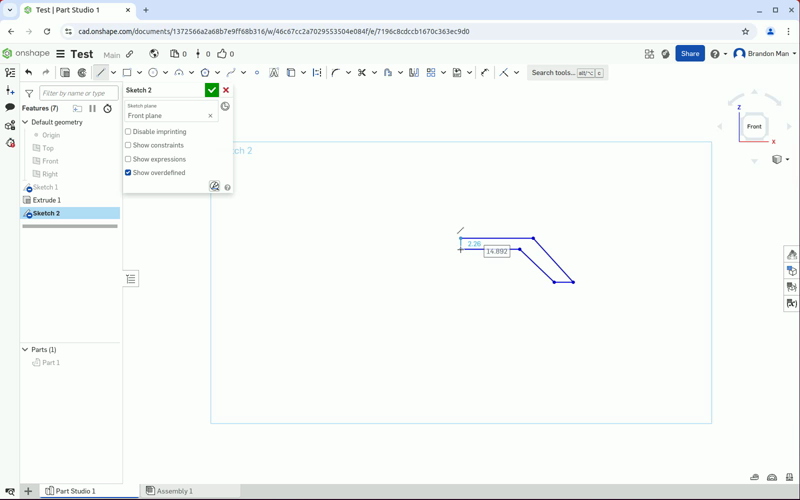
key(esc)
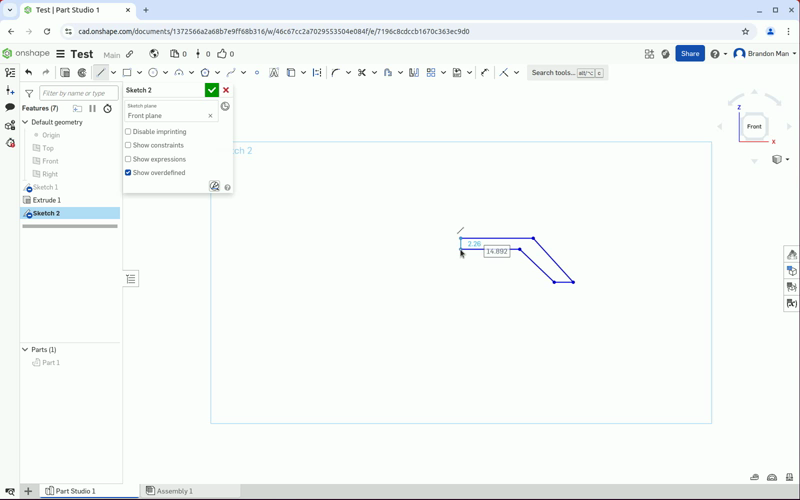
mouse_move(541, 250)
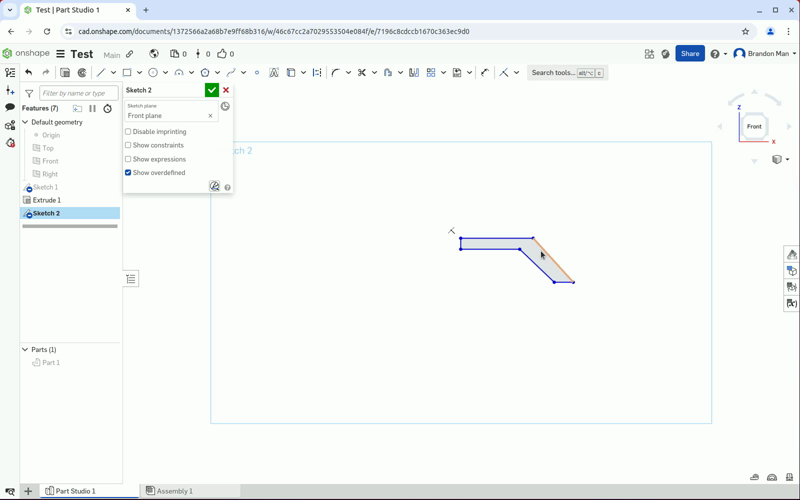
scroll(6)
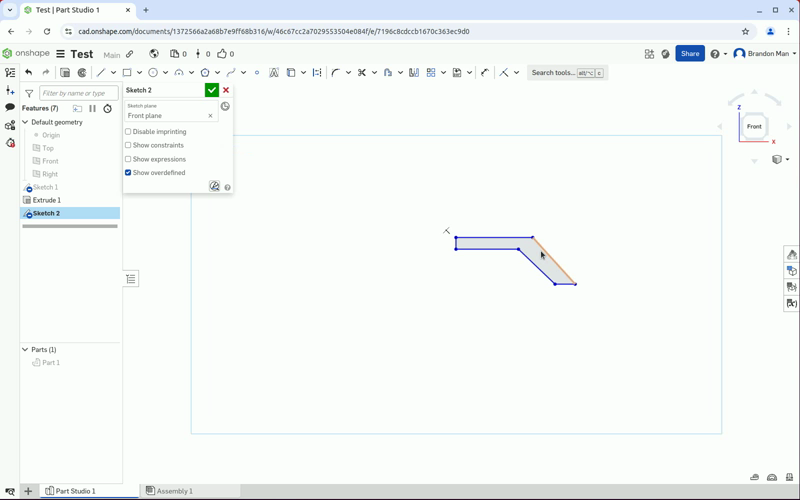
scroll(6)
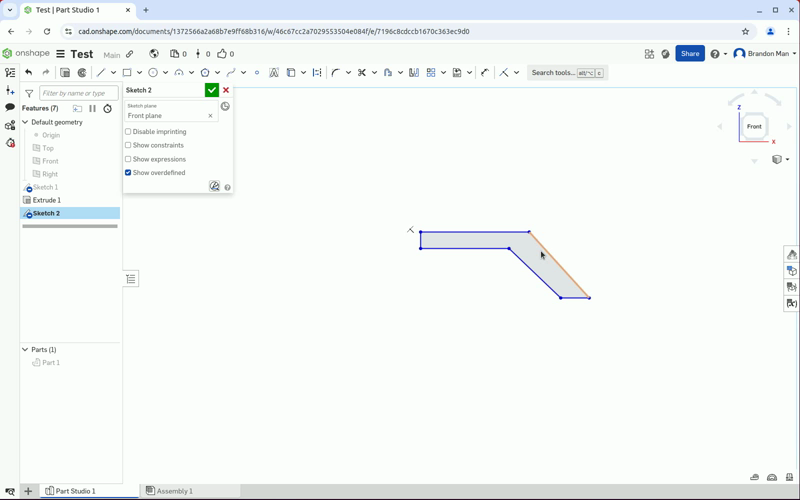
scroll(6)
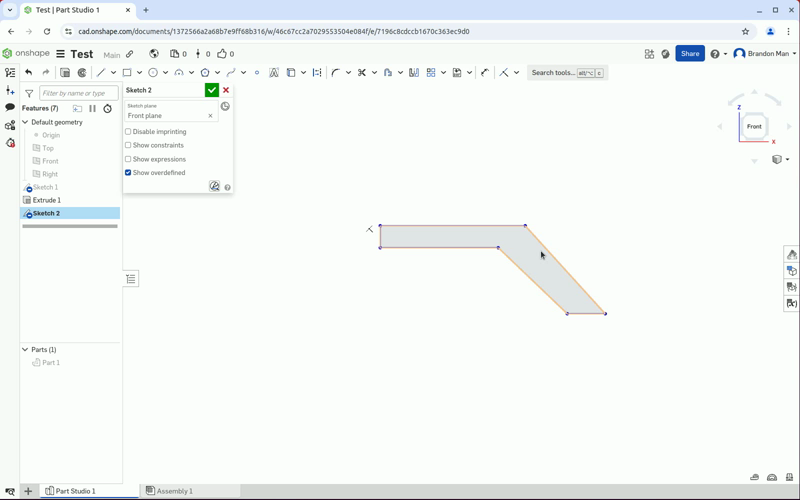
scroll(6)
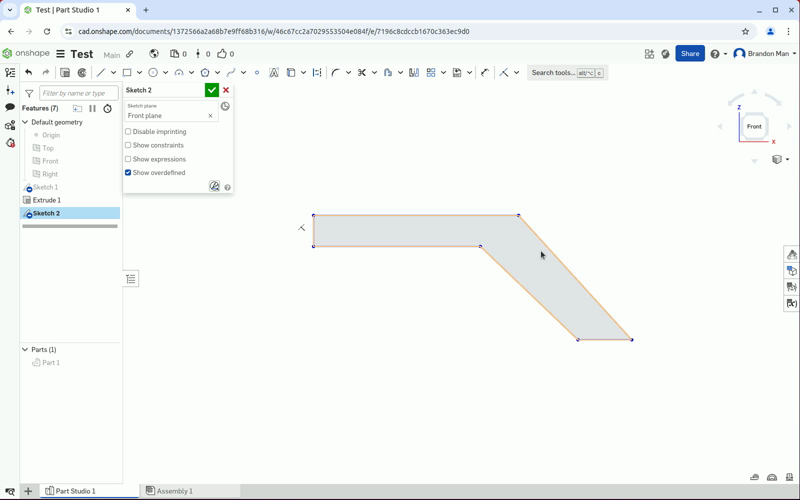
scroll(6)
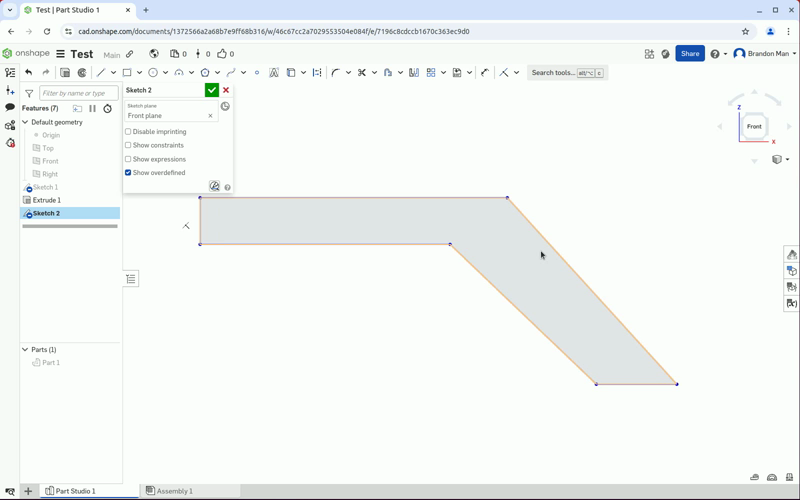
scroll(6)
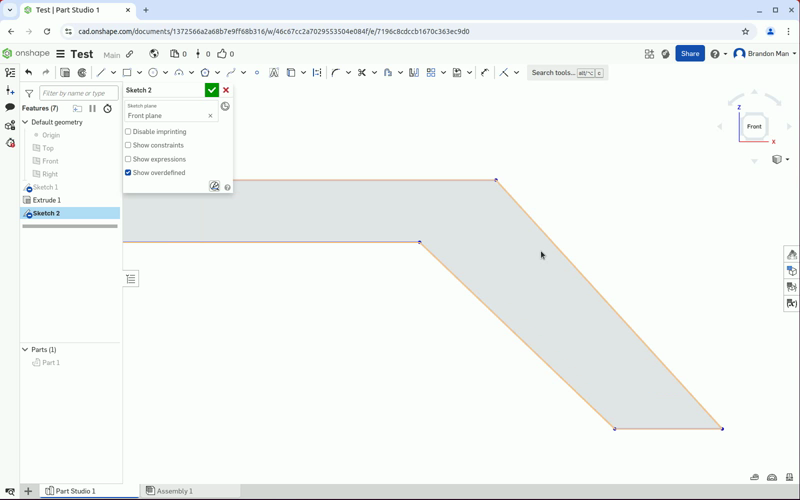
scroll(6)
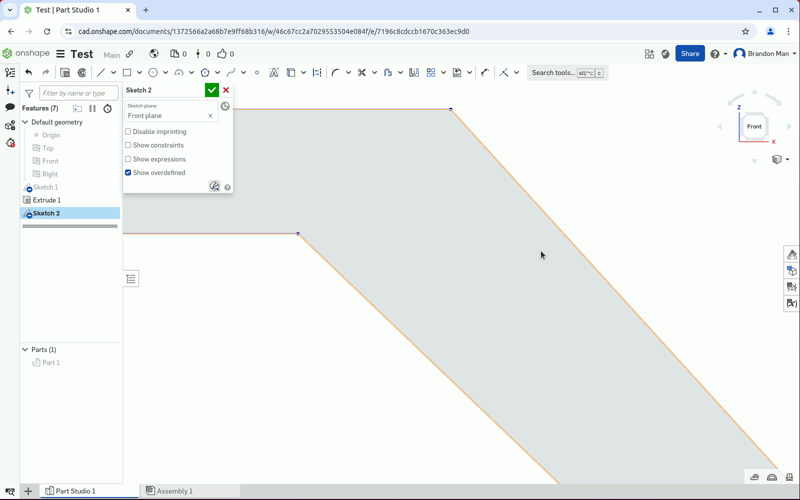
click(541, 250)
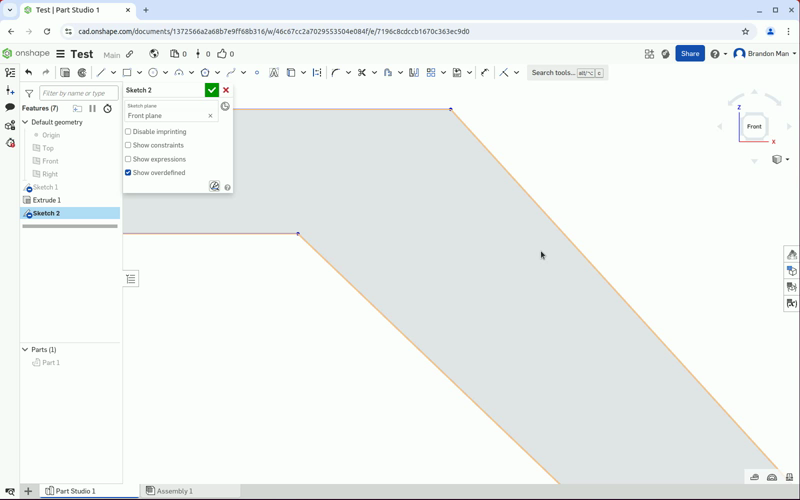
scroll(-6)
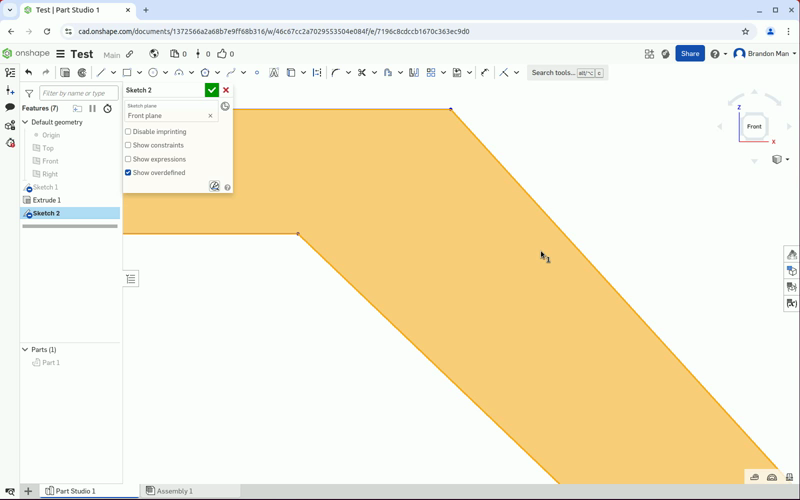
scroll(-6)
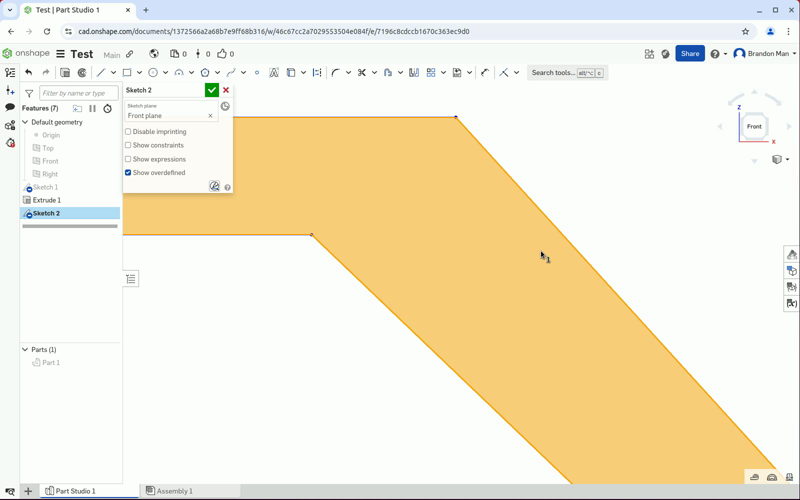
scroll(-6)
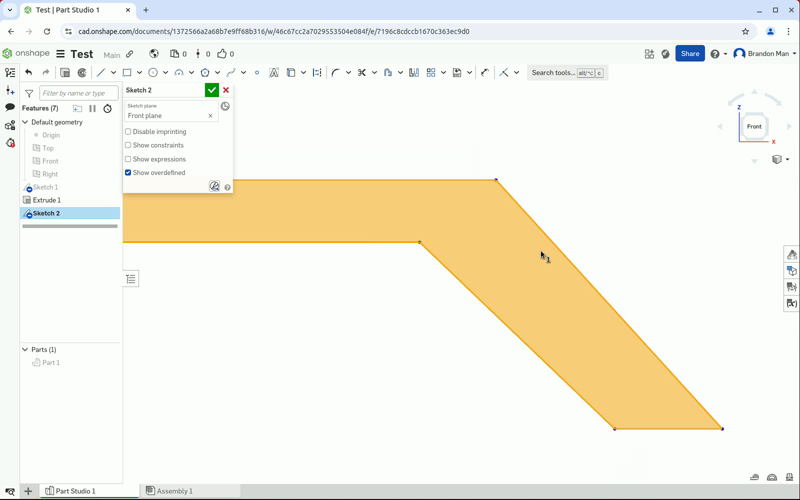
scroll(-6)
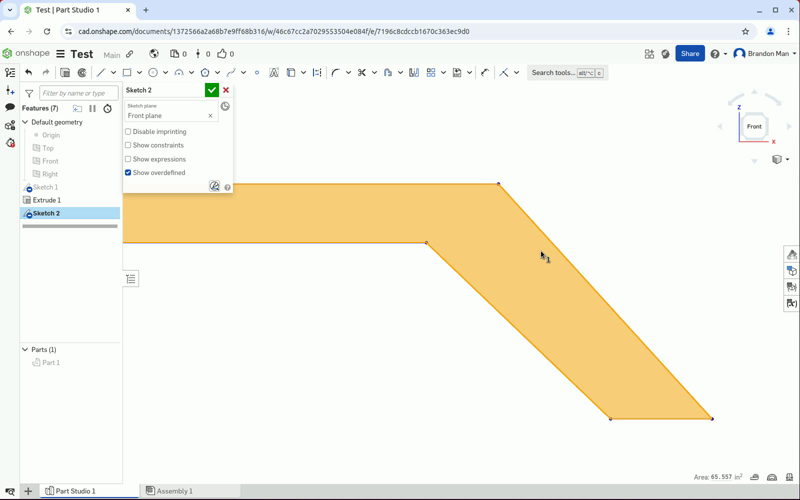
scroll(-6)
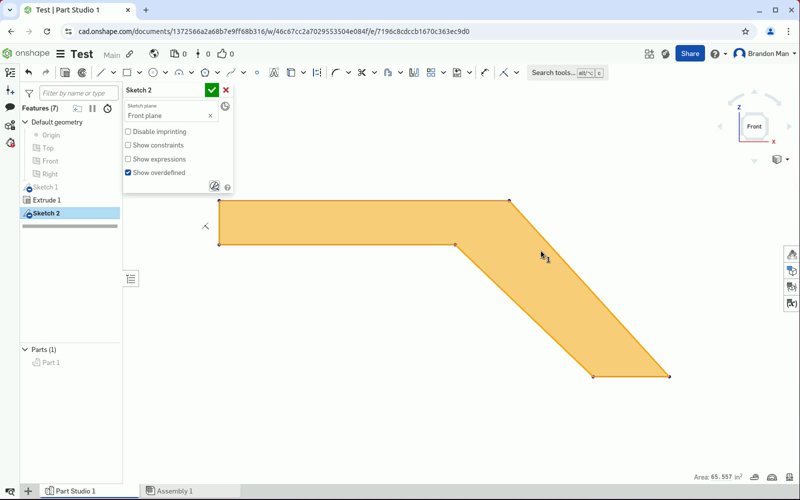
scroll(-6)
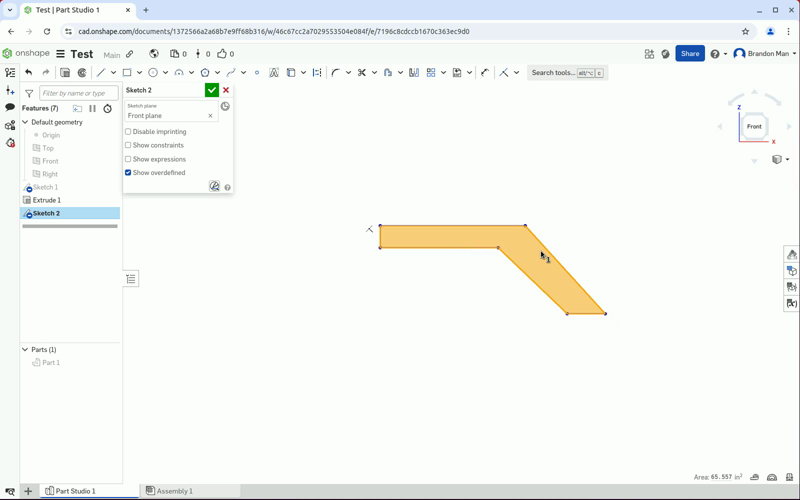
scroll(-6)
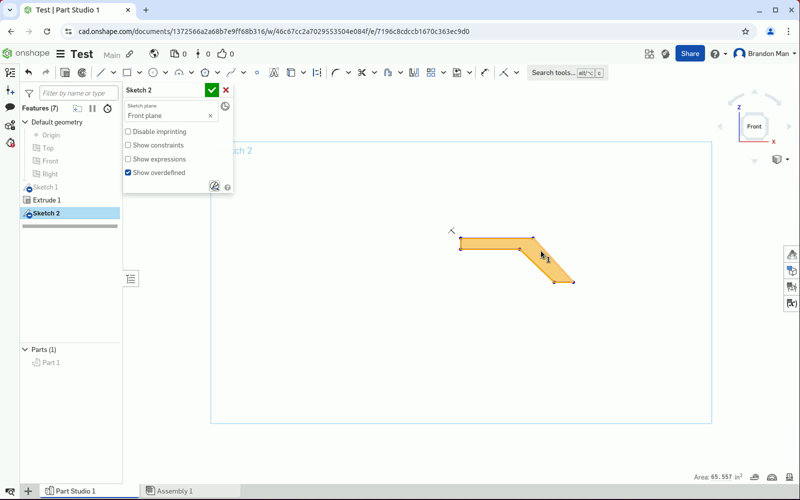
mouse_move(73, 352)
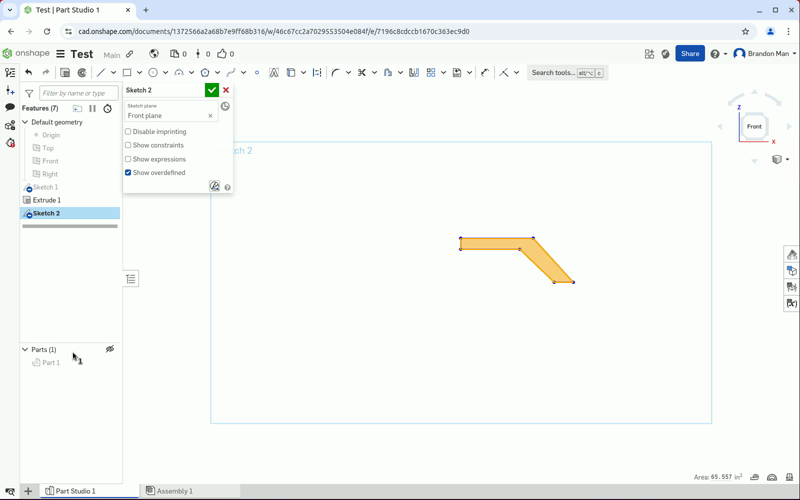
key(shift+y)
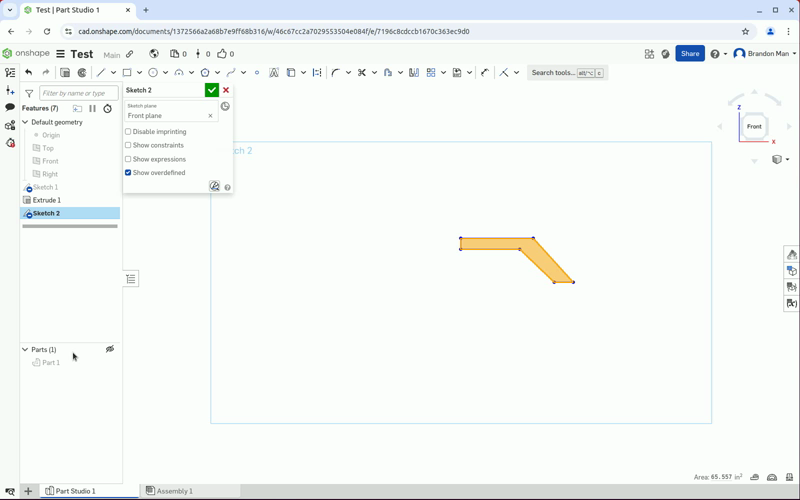
key(shift+e)
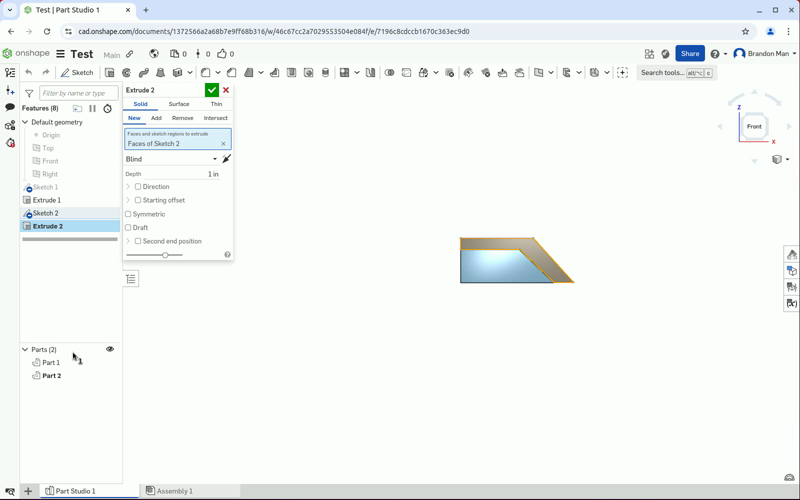
mouse_move(143, 106)
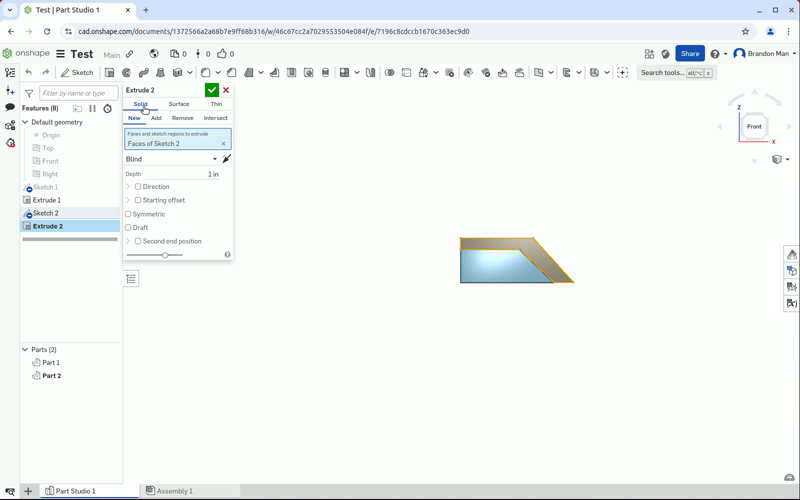
click(143, 106)
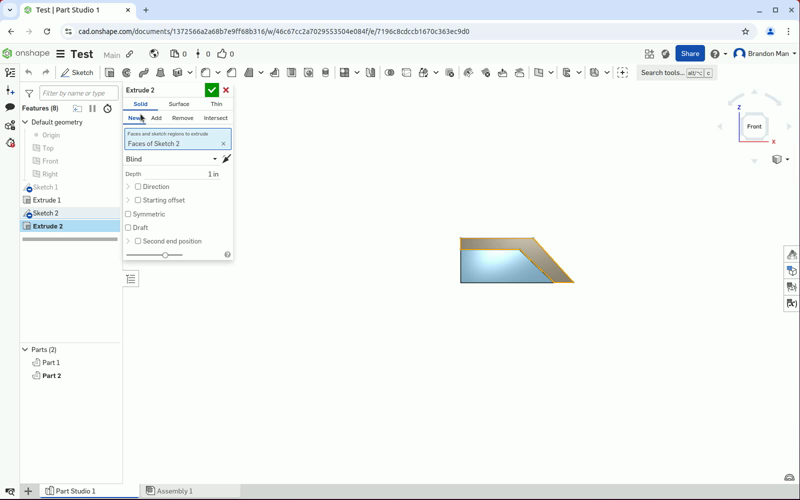
mouse_move(137, 120)
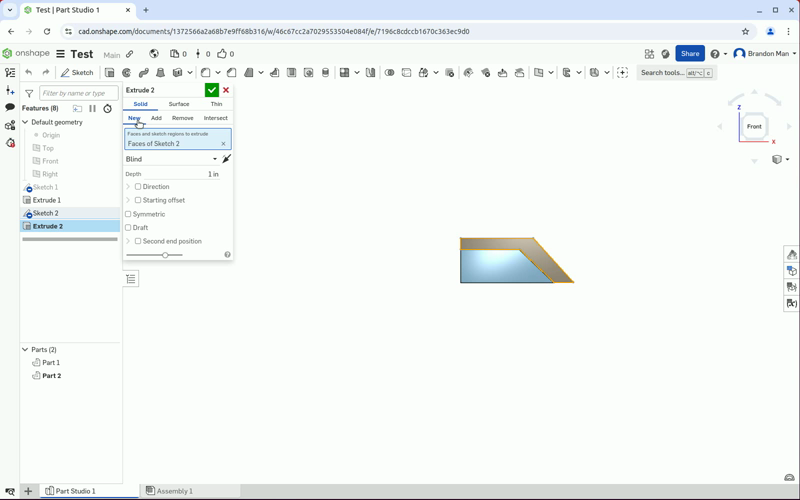
click(137, 120)
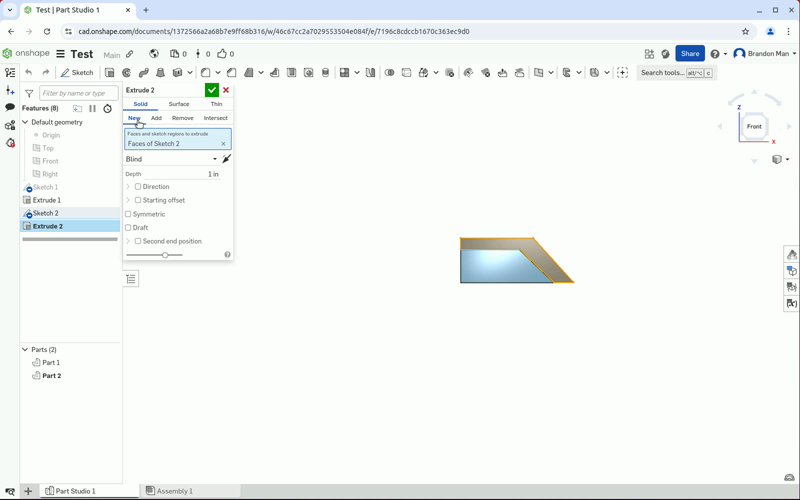
key(tab, 4)
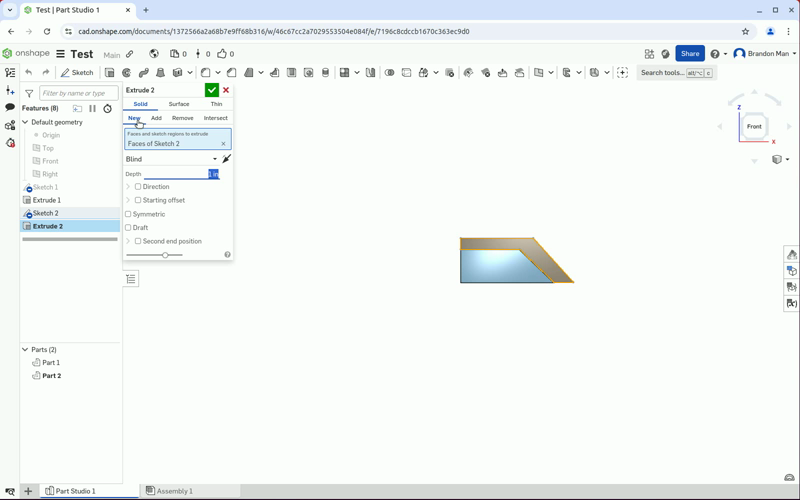
text(3.37)
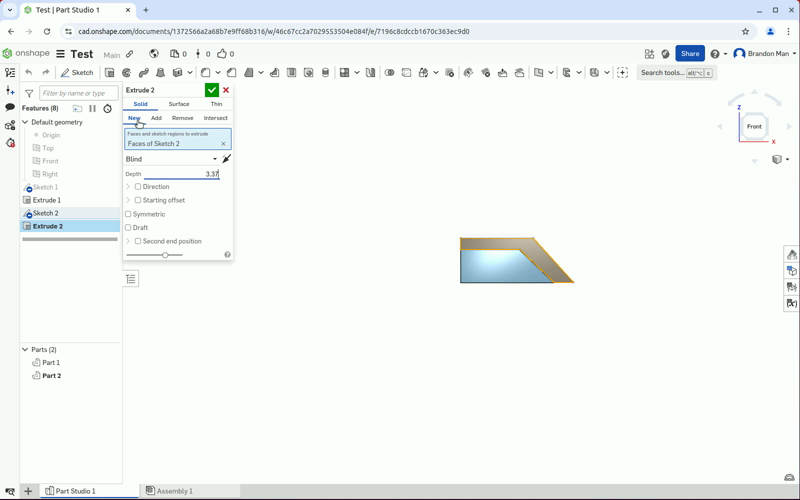
key(enter)
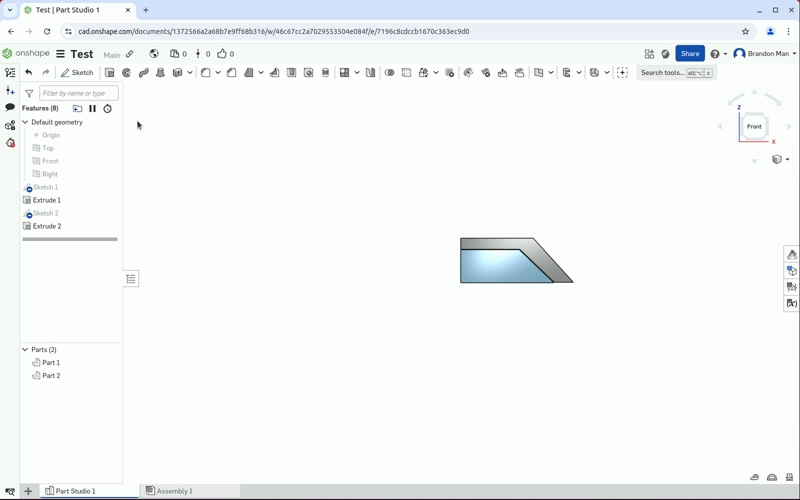
key(shift+h)
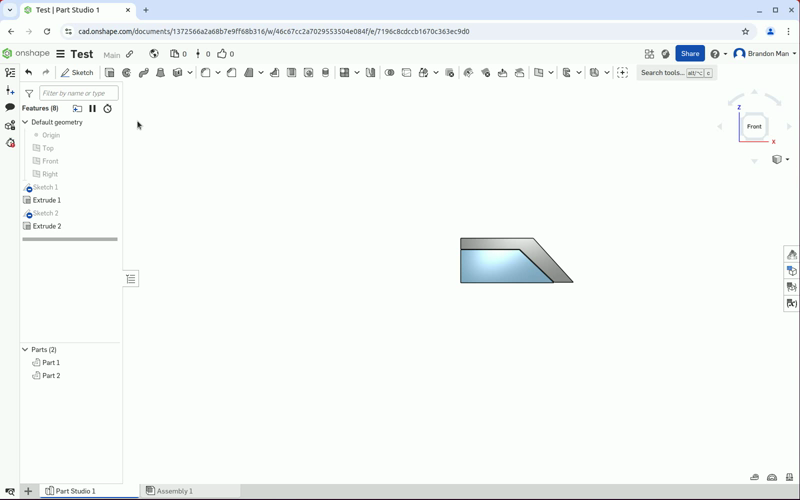
key(shift+h)
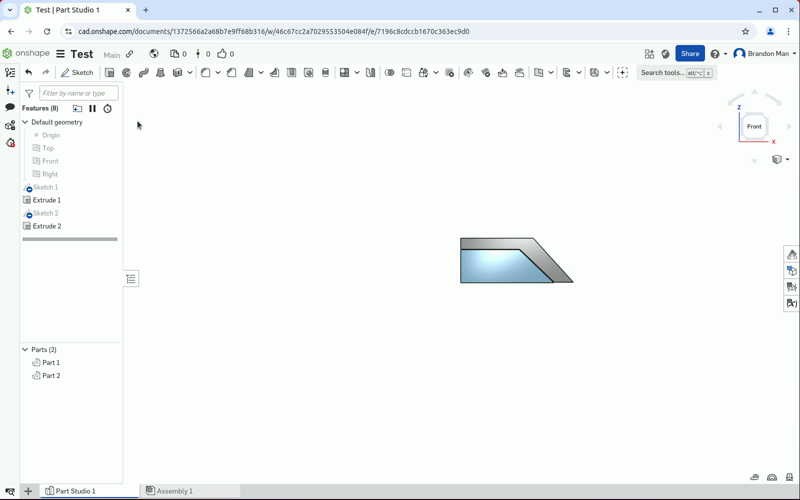
mouse_move(73, 189)
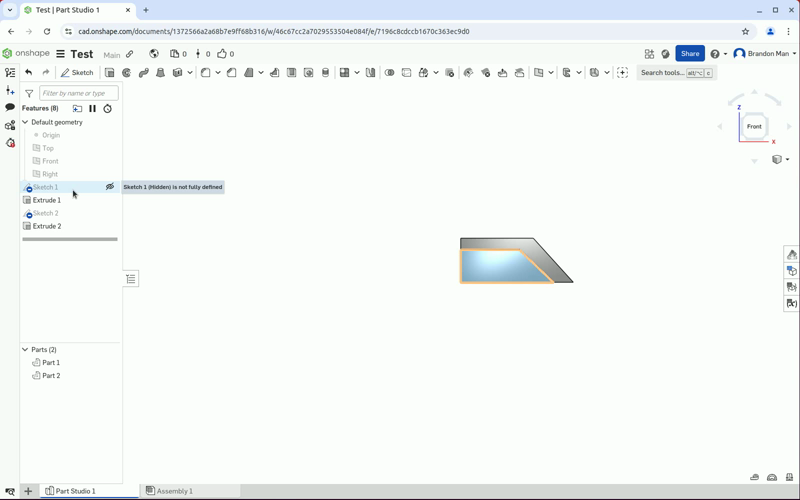
click(73, 189)
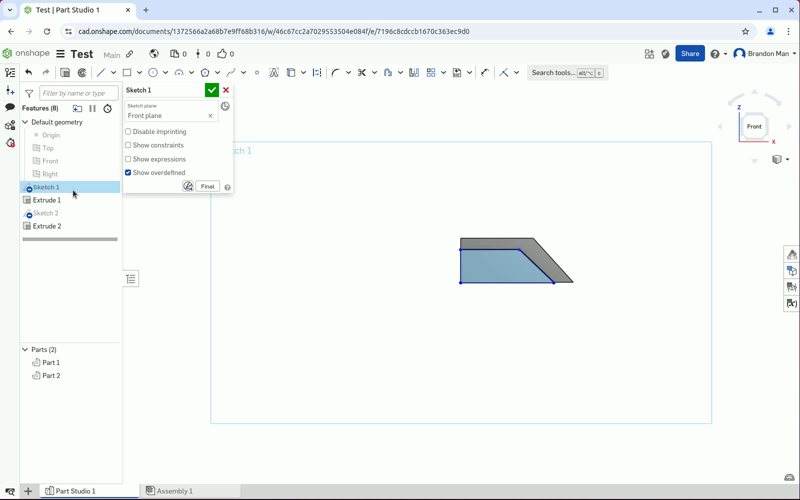
mouse_move(229, 92)
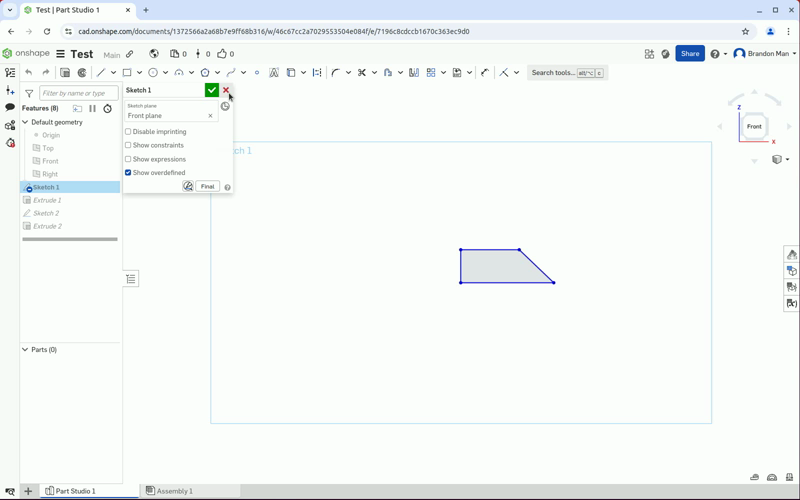
click(229, 92)
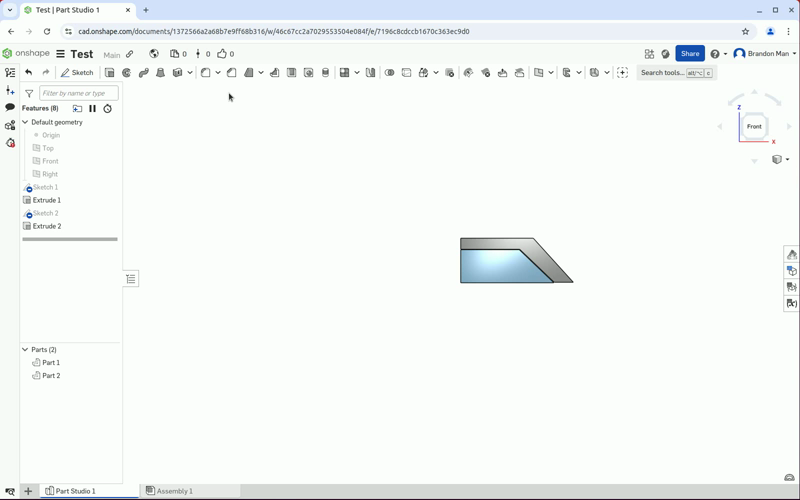
mouse_move(73, 352)
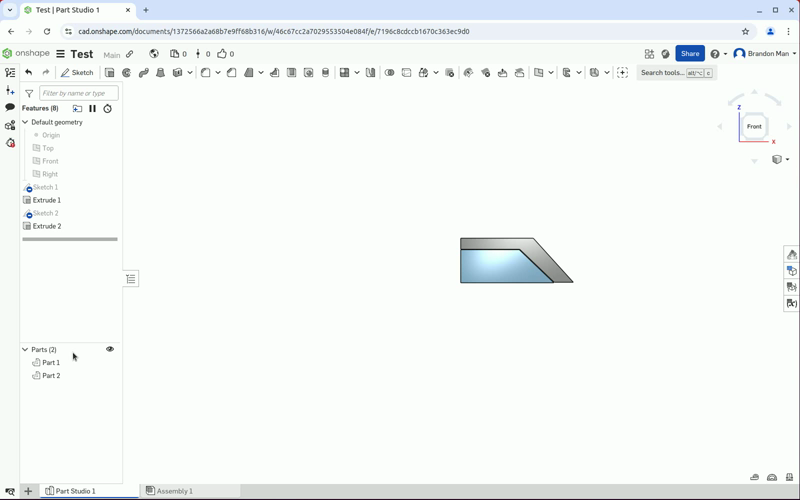
key(y)
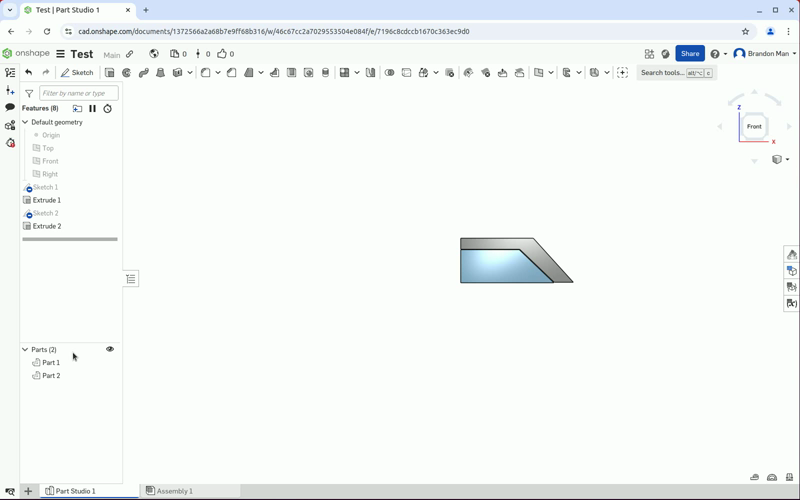
key(shift+p)
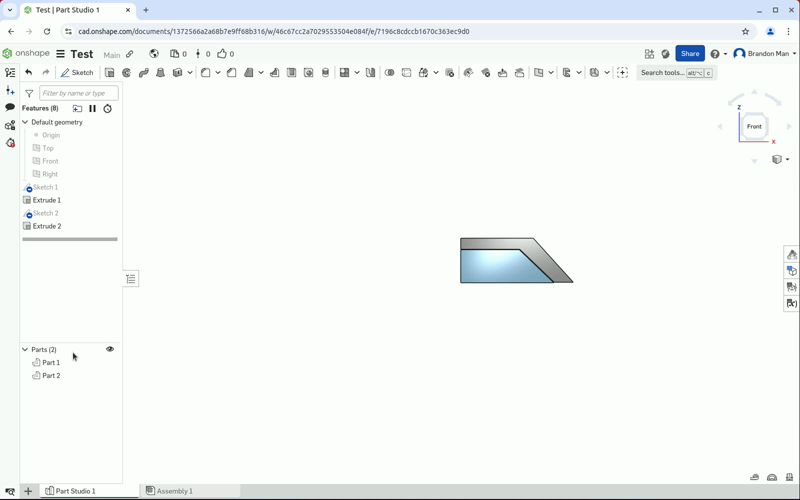
key(space)
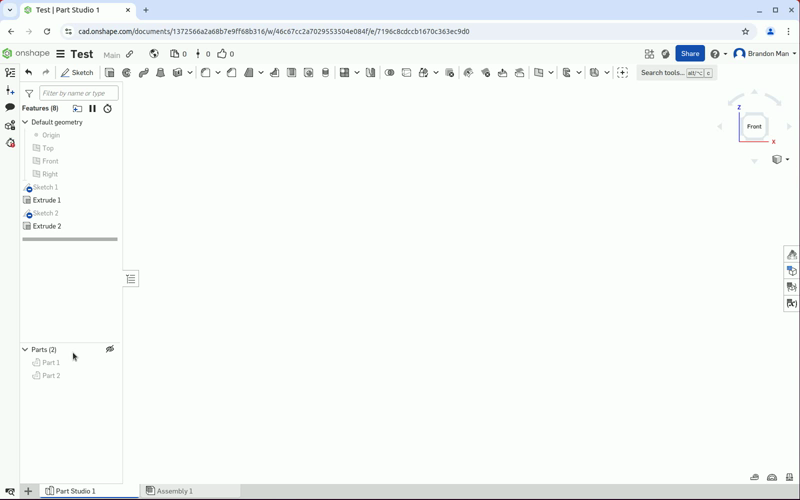
key_down(shift)
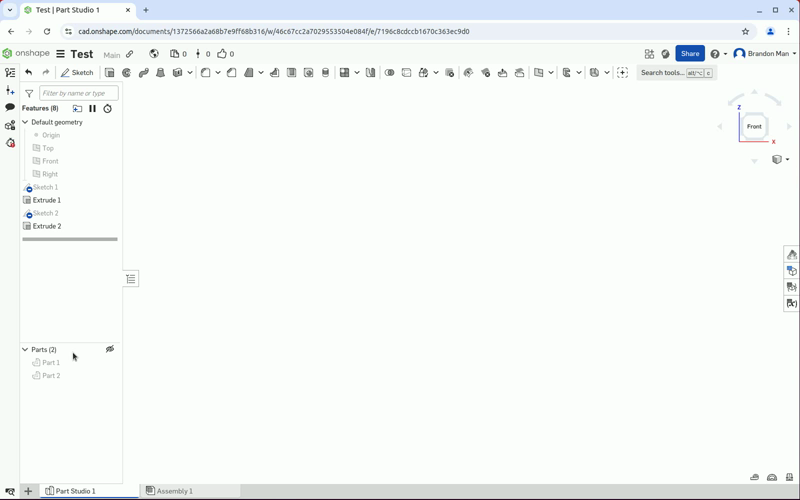
key(left)
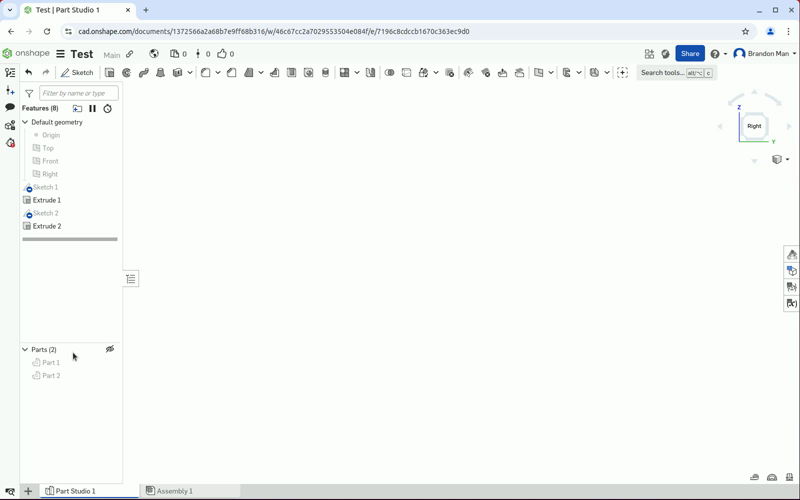
key_up(shift)
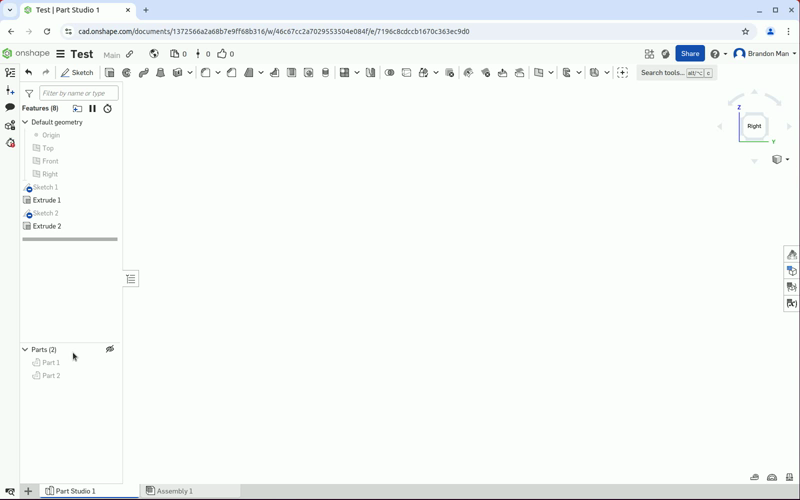
mouse_move(73, 352)
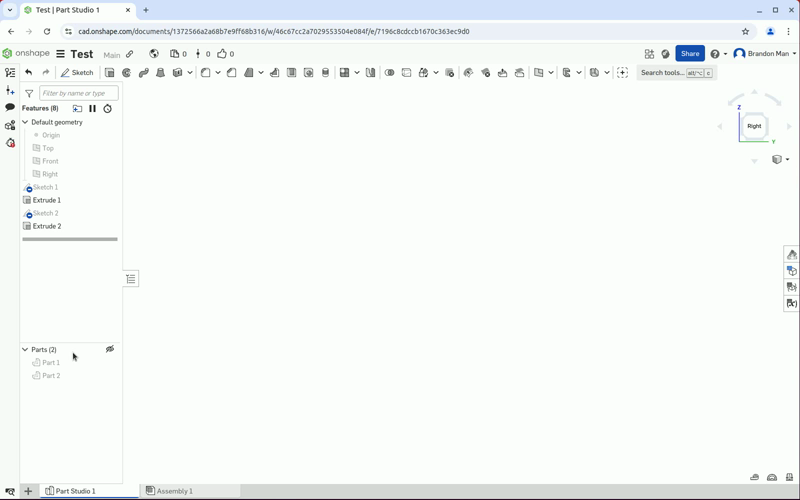
key(shift+y)
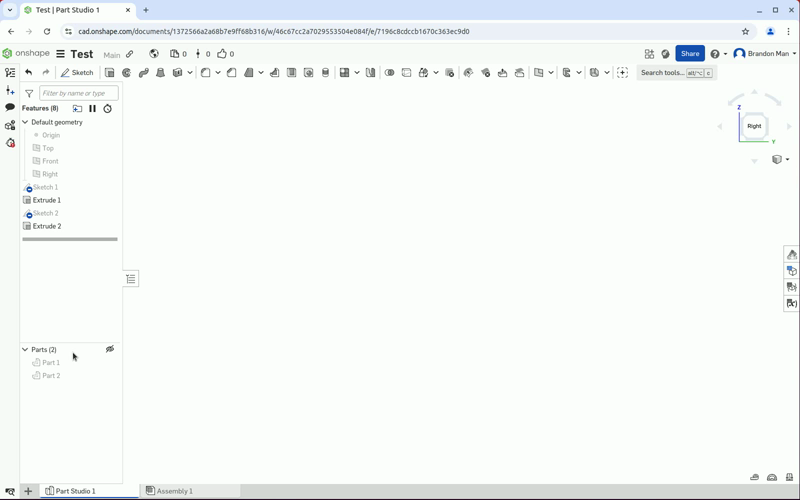
key(shift+s)
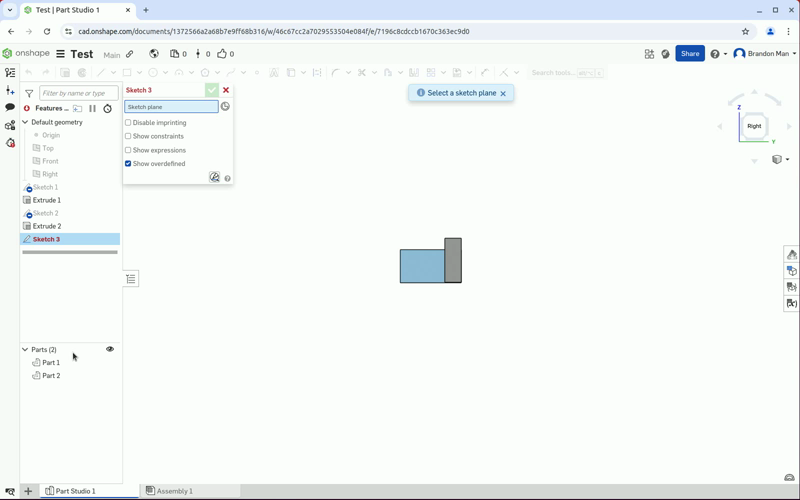
mouse_move(73, 176)
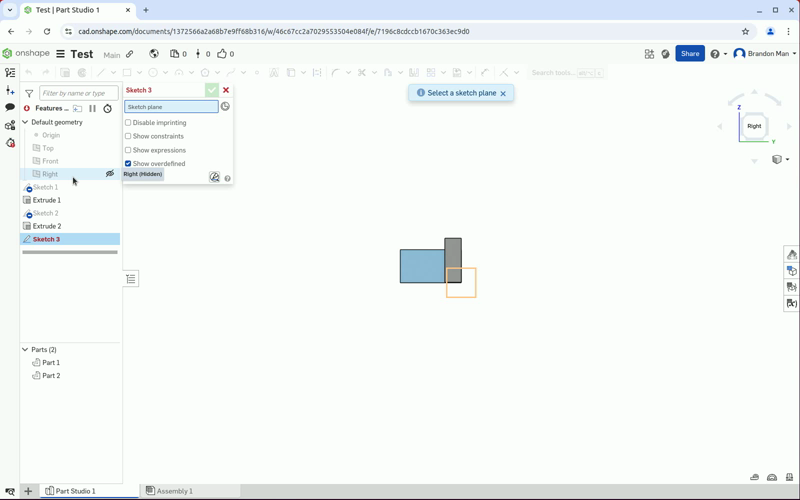
click(73, 176)
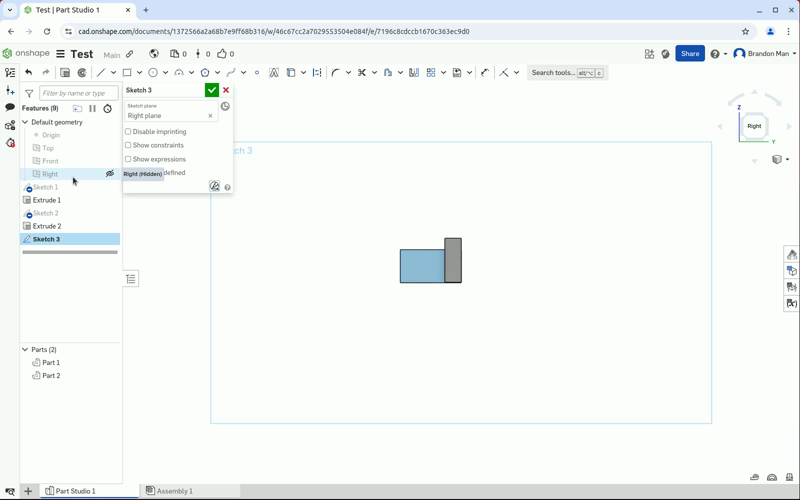
mouse_move(73, 352)
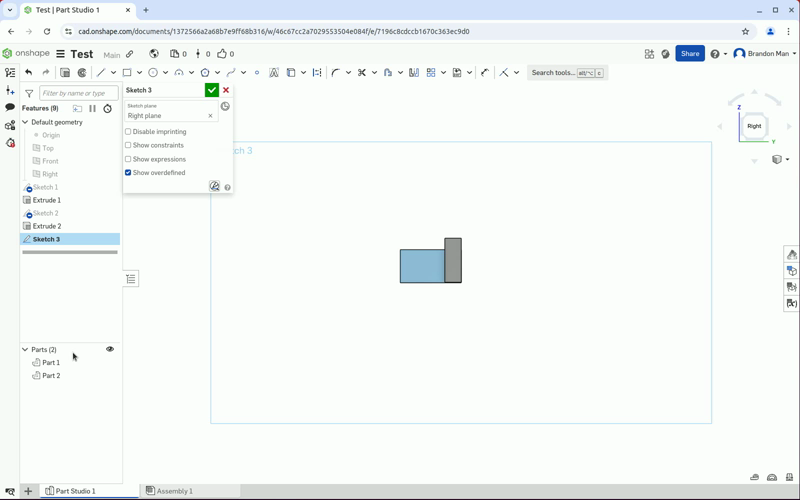
key(y)
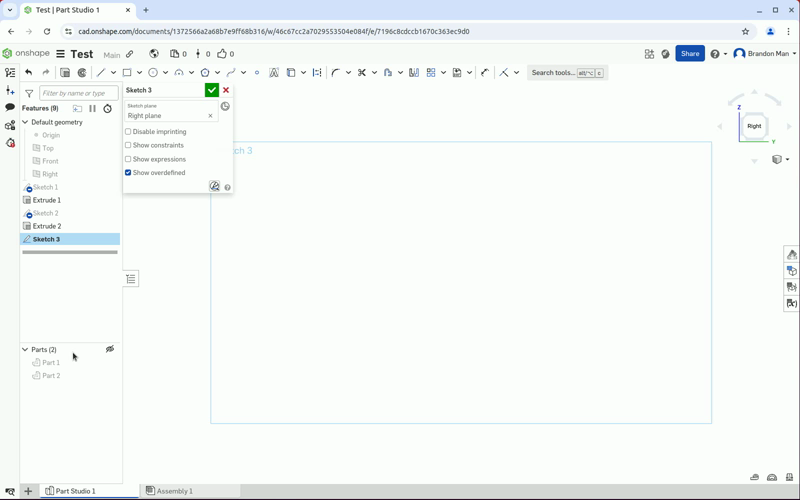
key(c)
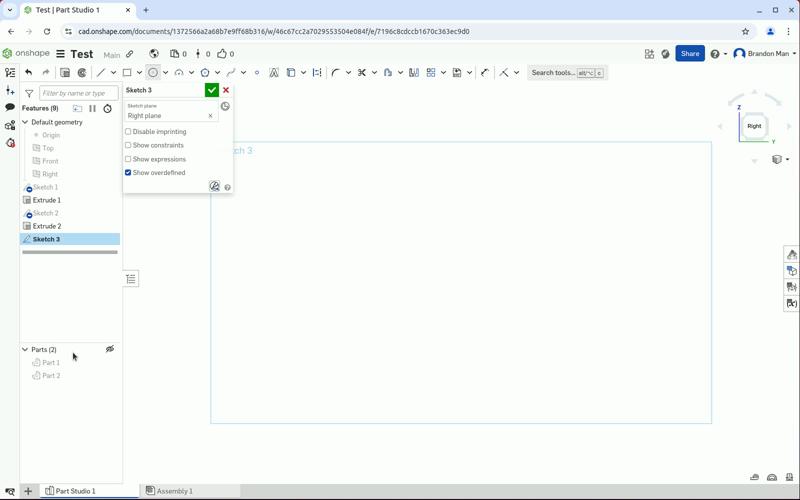
key_down(shift)
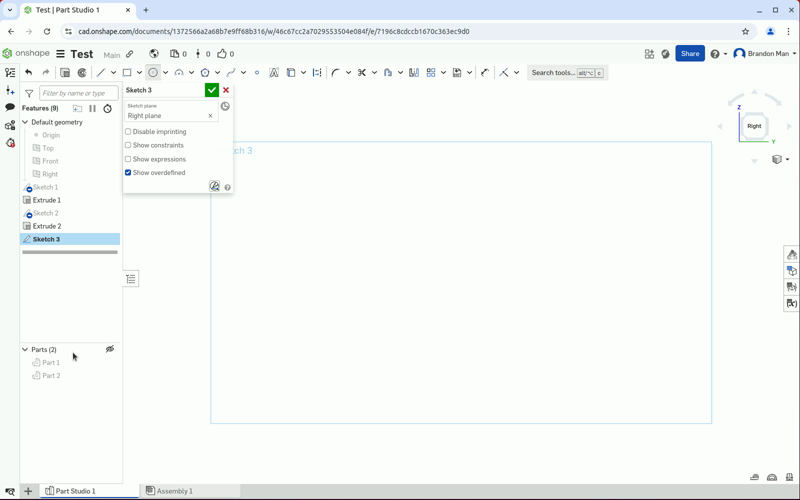
mouse_move(434, 266)
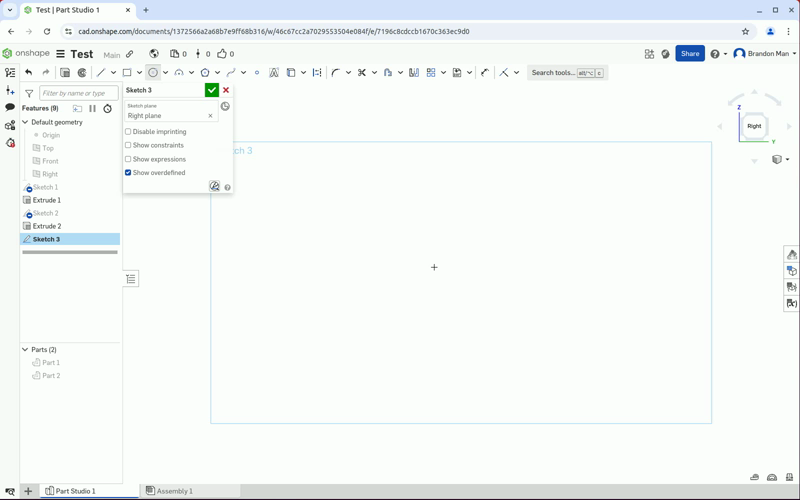
click(434, 266)
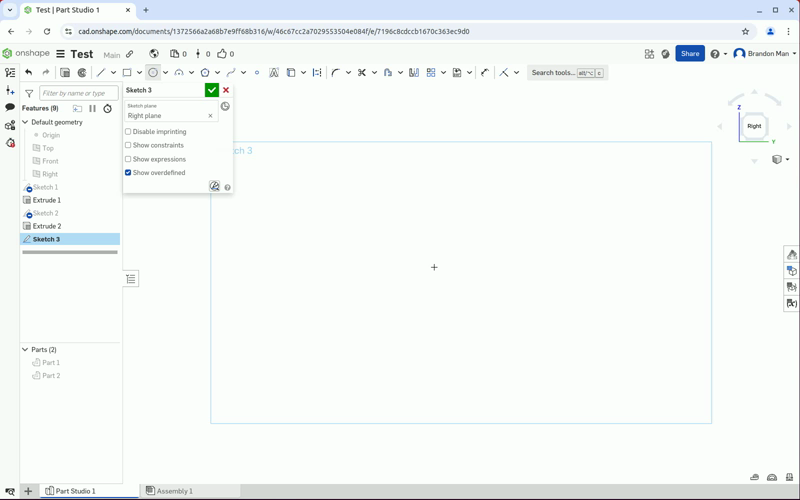
key_up(shift)
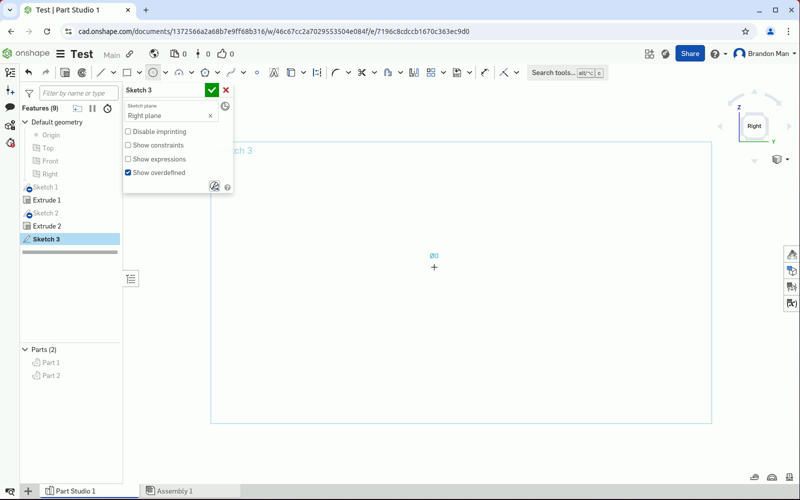
mouse_move(444, 266)
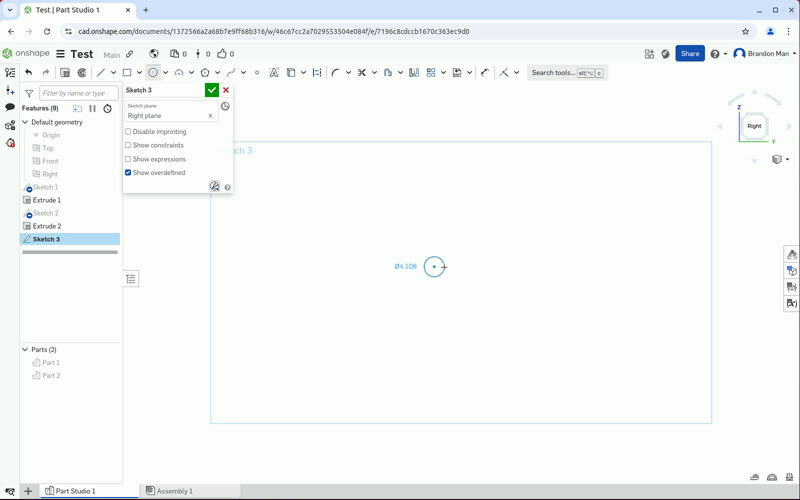
click(444, 266)
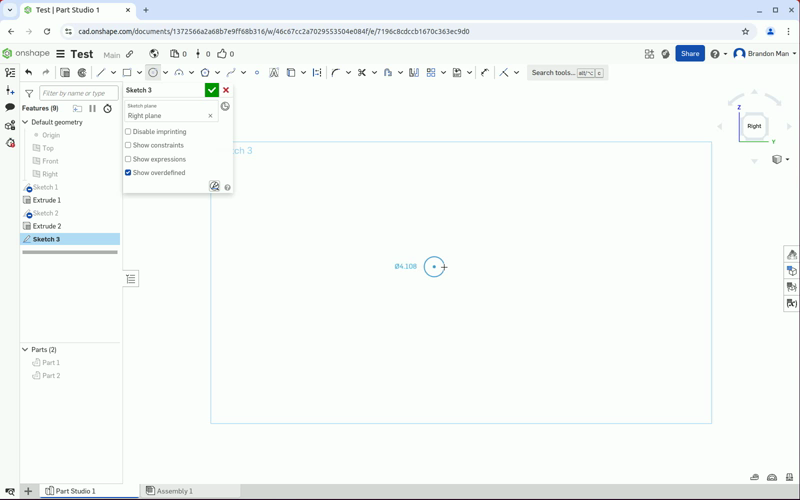
key(esc)
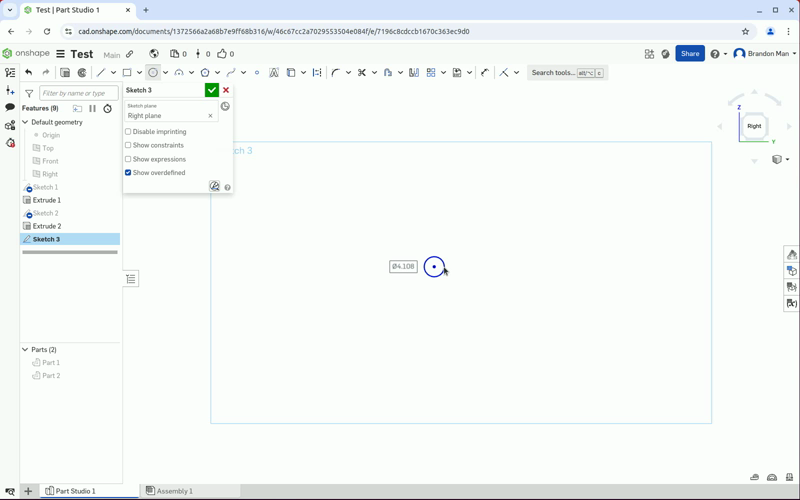
mouse_move(430, 266)
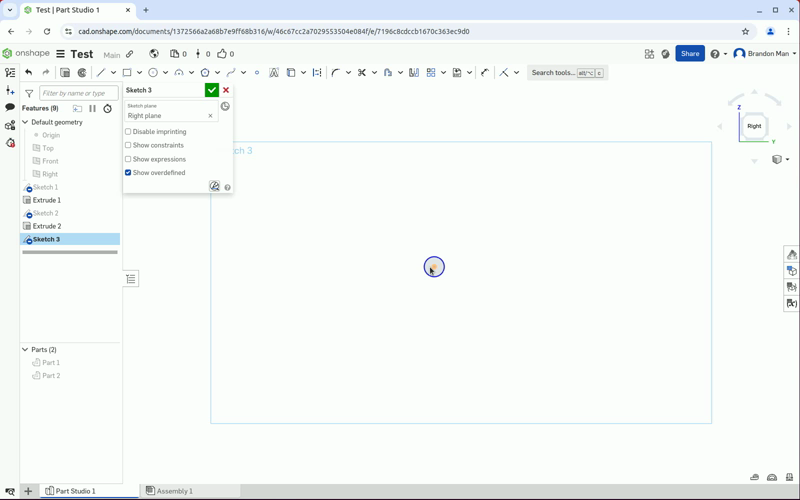
scroll(6)
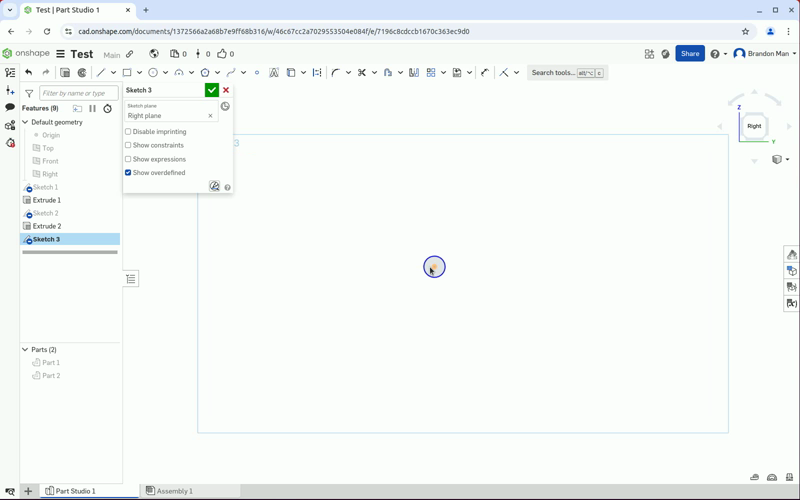
scroll(6)
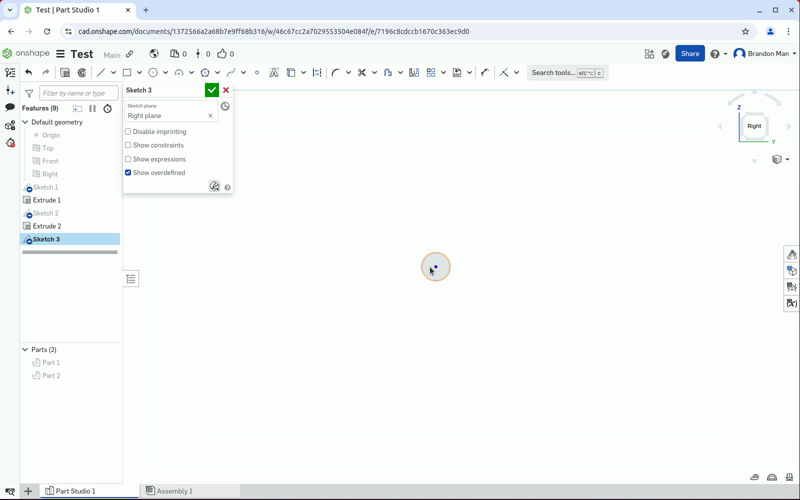
scroll(6)
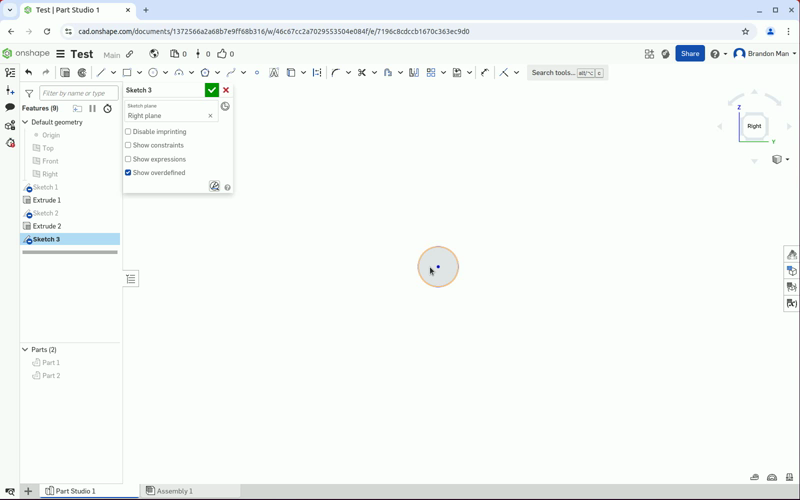
scroll(6)
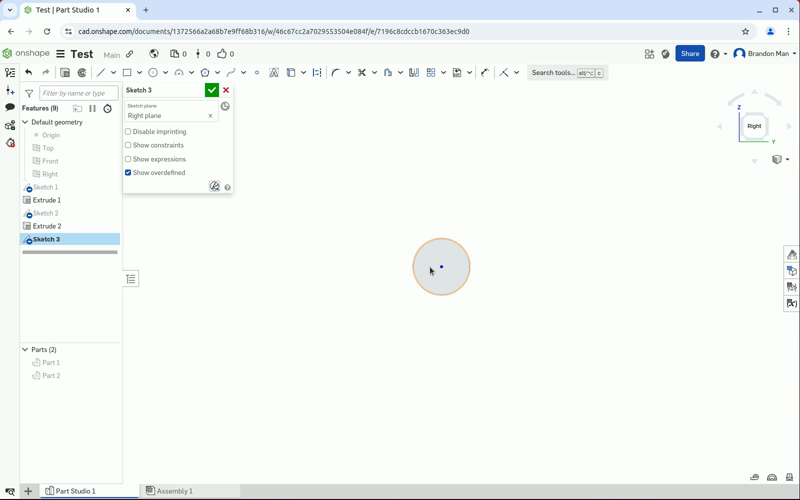
scroll(6)
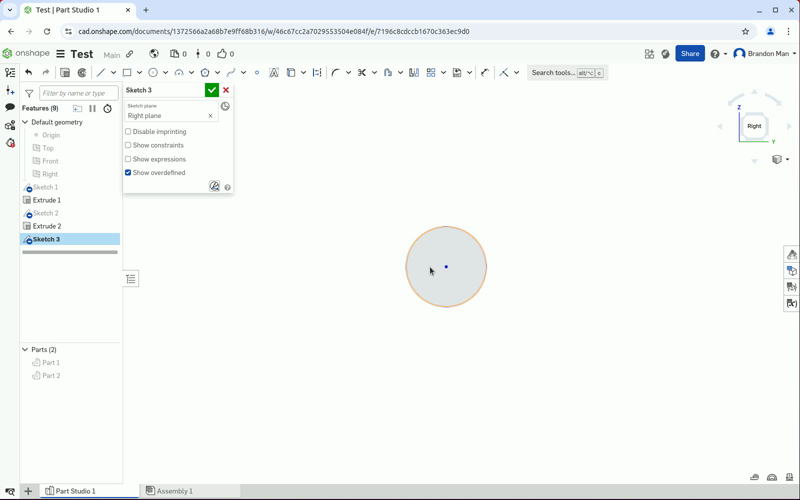
scroll(6)
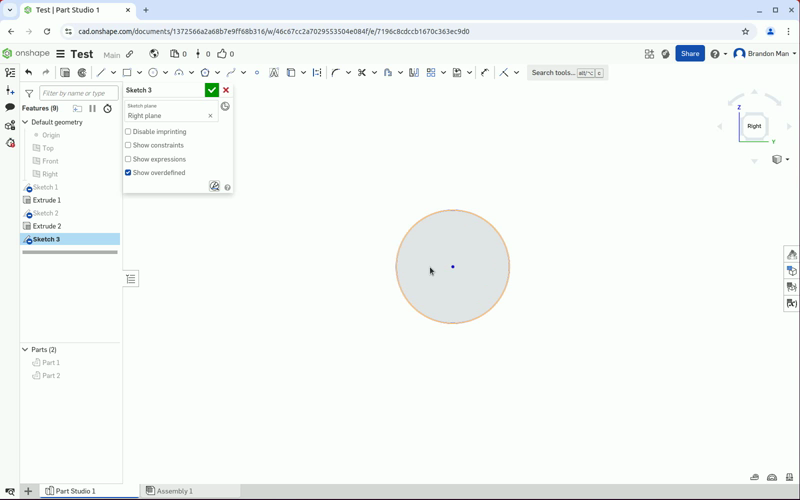
scroll(6)
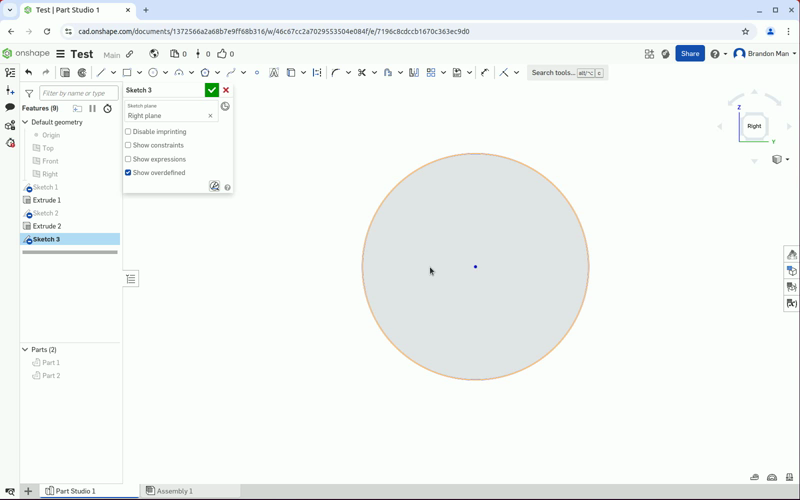
click(430, 266)
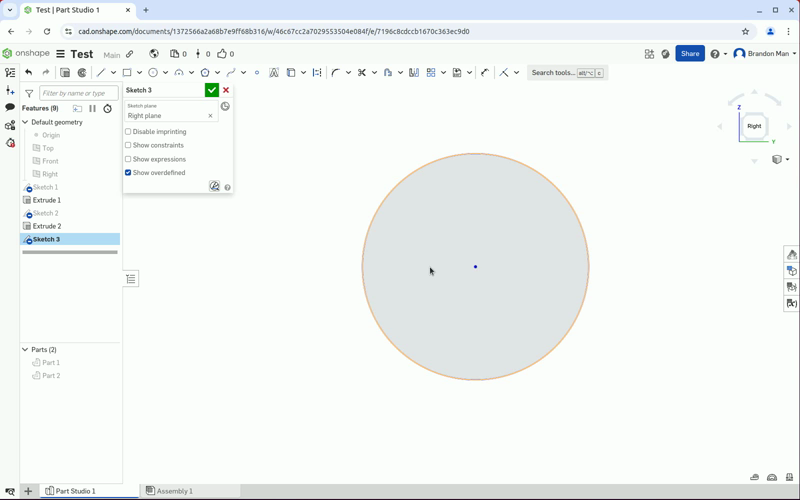
scroll(-6)
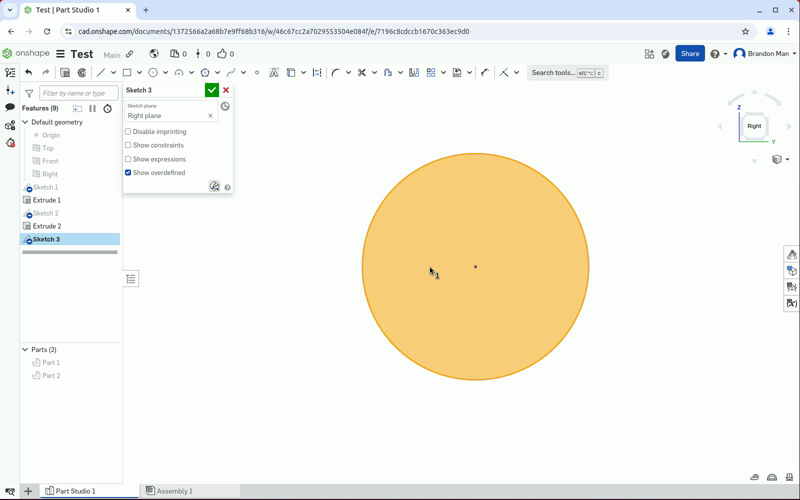
scroll(-6)
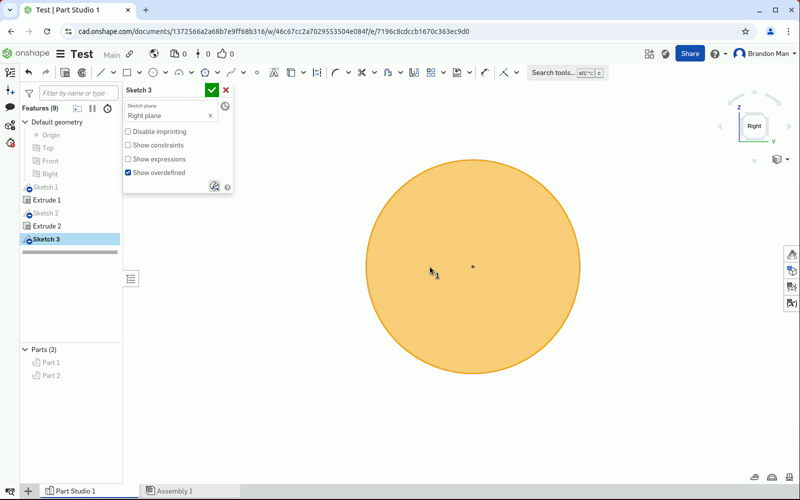
scroll(-6)
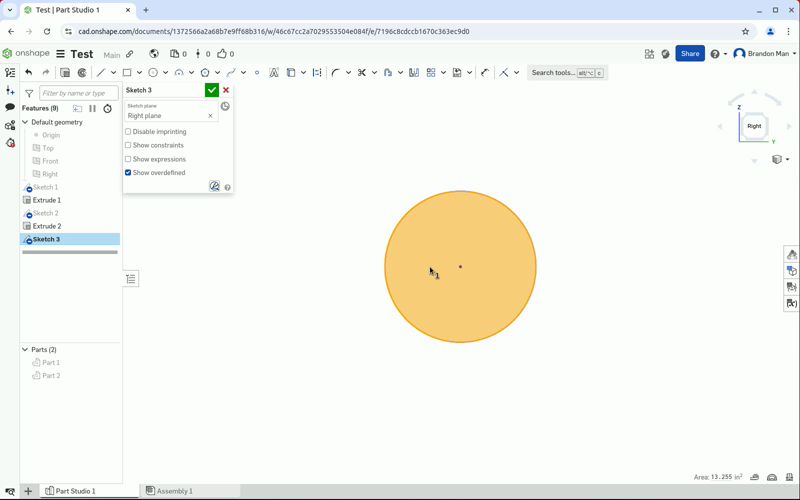
scroll(-6)
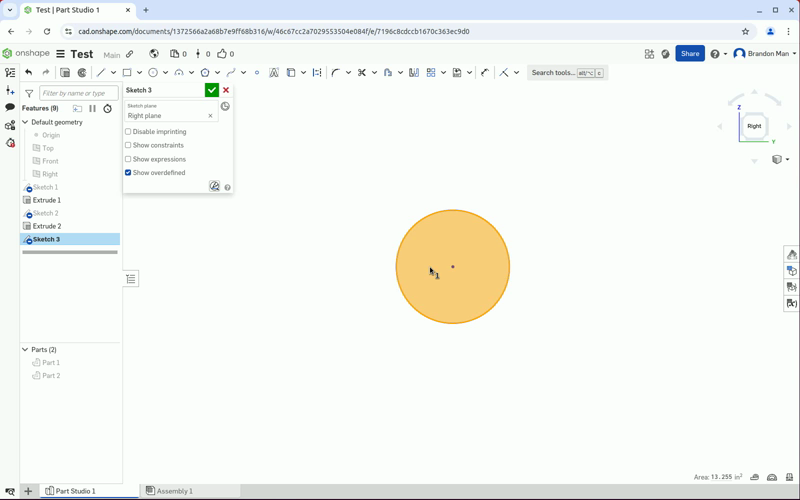
scroll(-6)
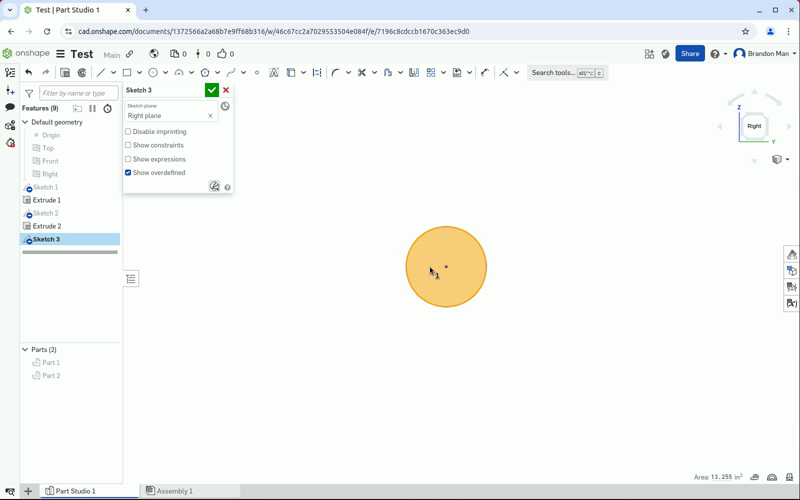
scroll(-6)
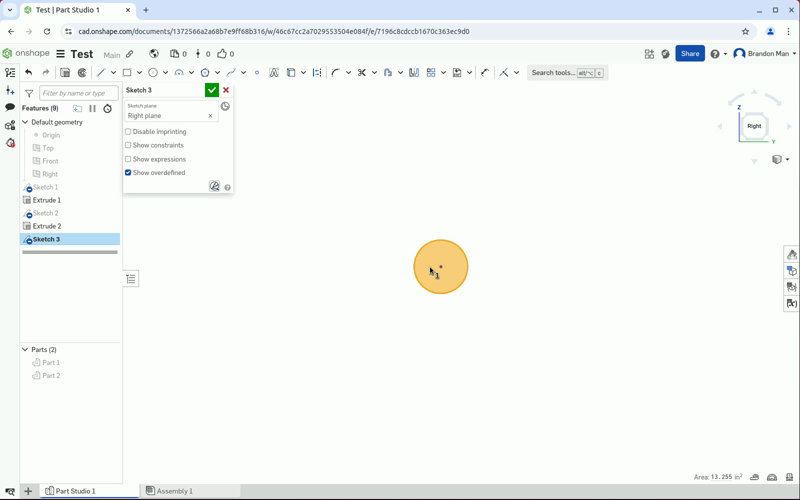
scroll(-6)
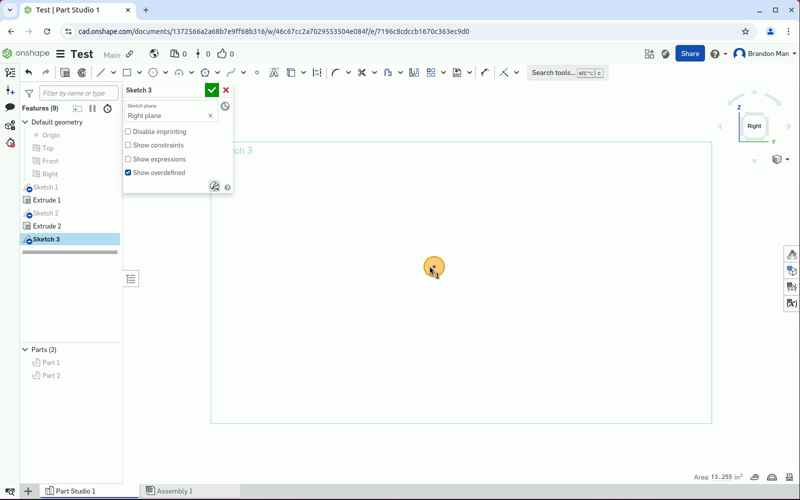
mouse_move(73, 352)
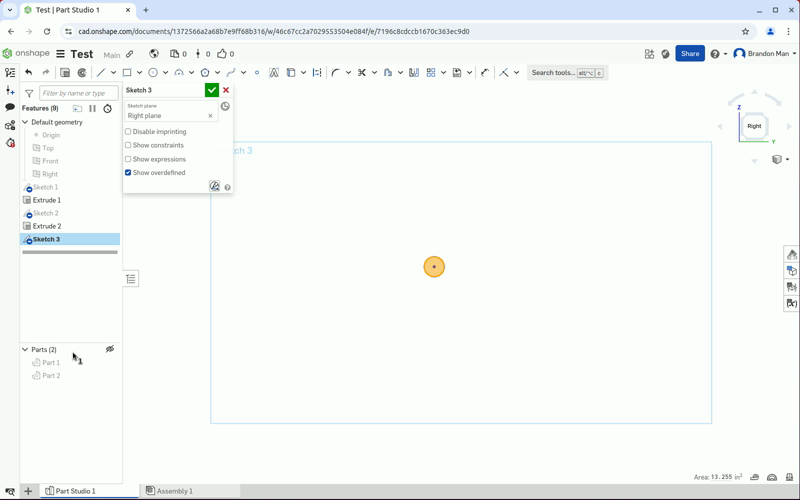
key(shift+y)
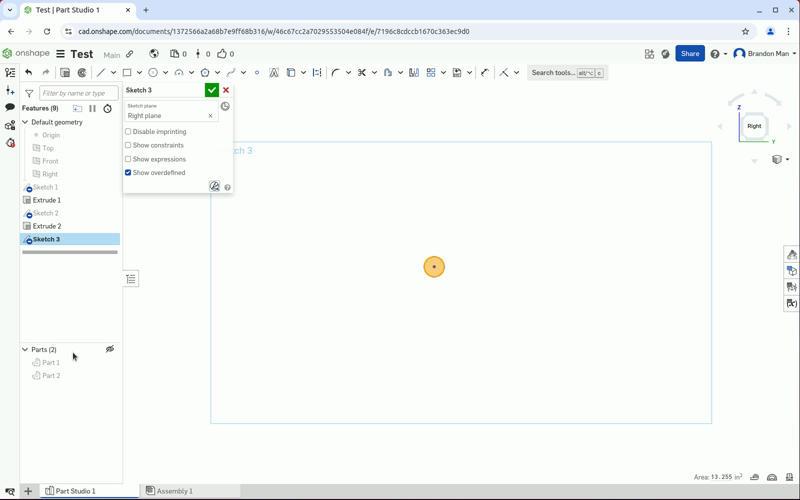
key(shift+e)
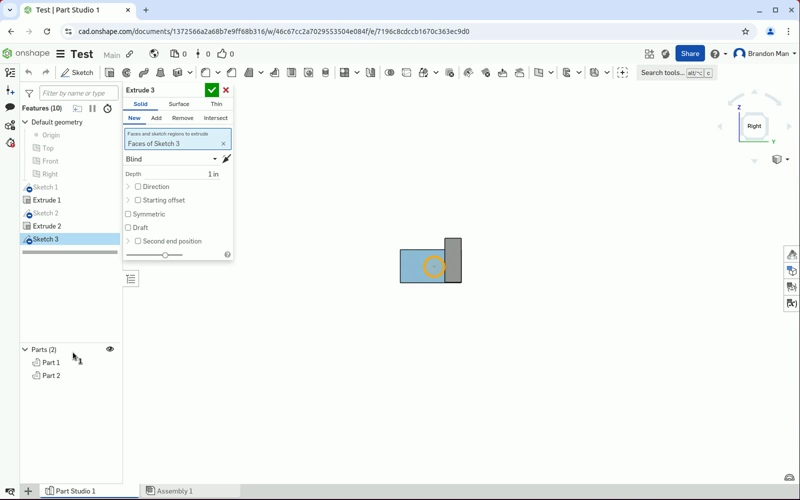
mouse_move(143, 106)
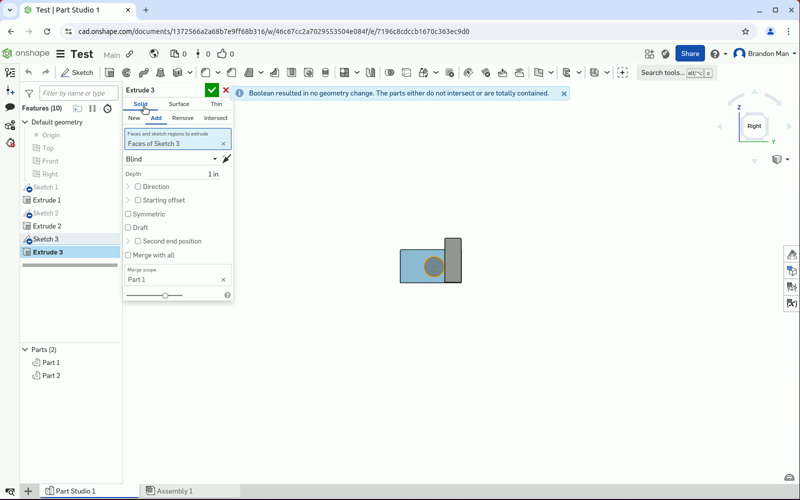
click(143, 106)
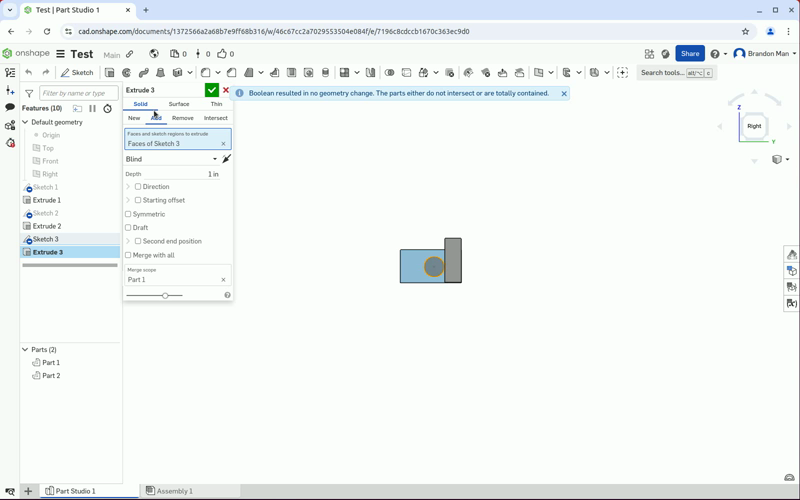
mouse_move(186, 120)
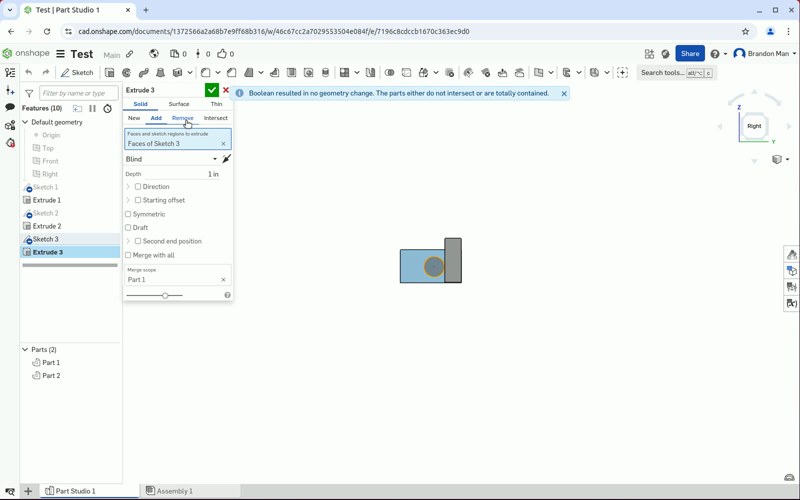
click(186, 120)
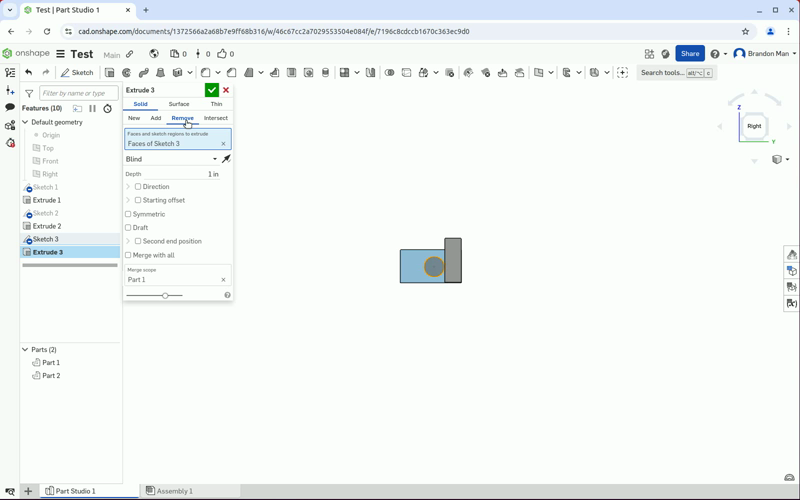
key(tab, 4)
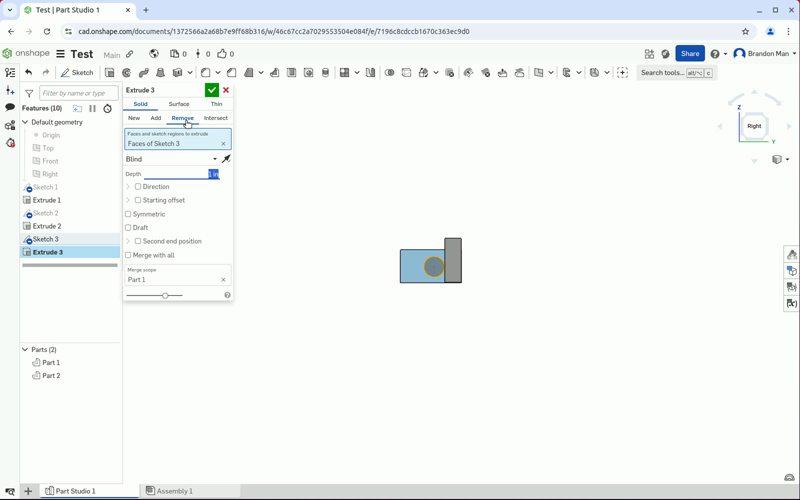
text(21.905)
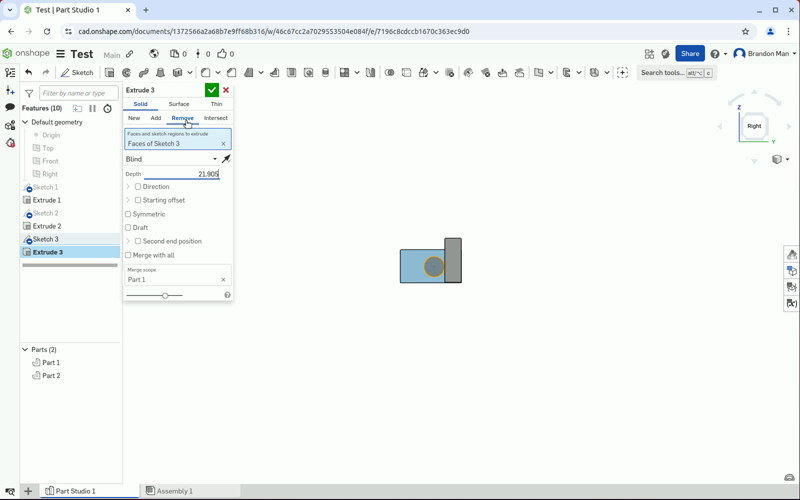
key(tab, 6)
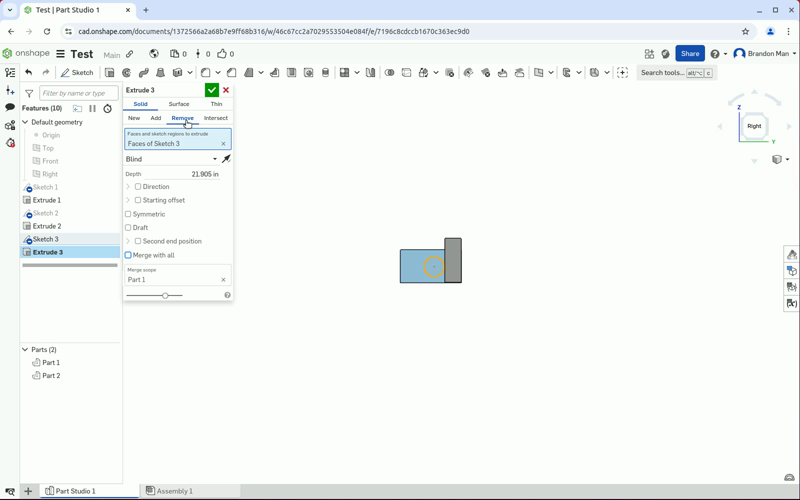
key(space)
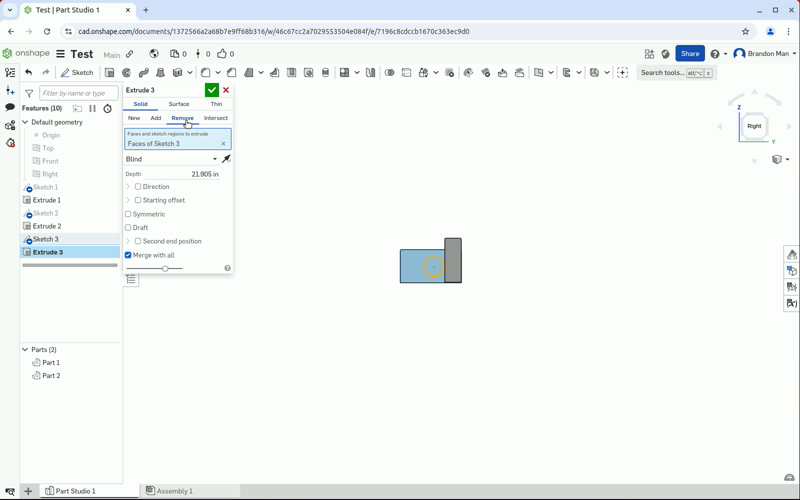
key(enter)
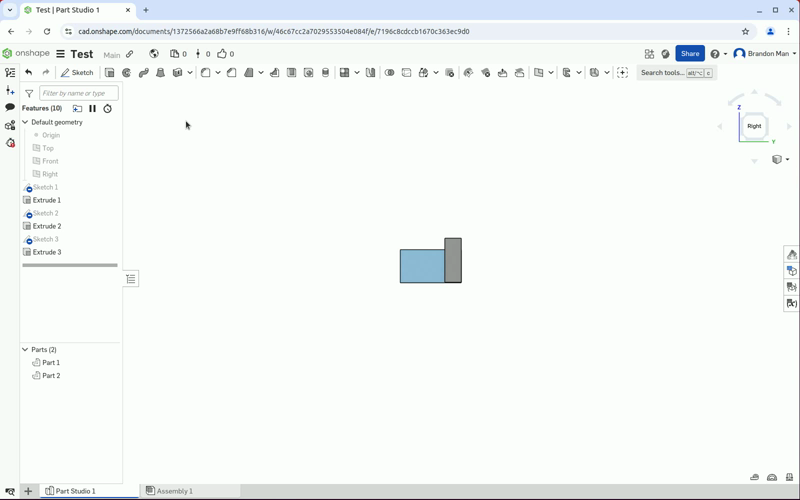
key(shift+h)
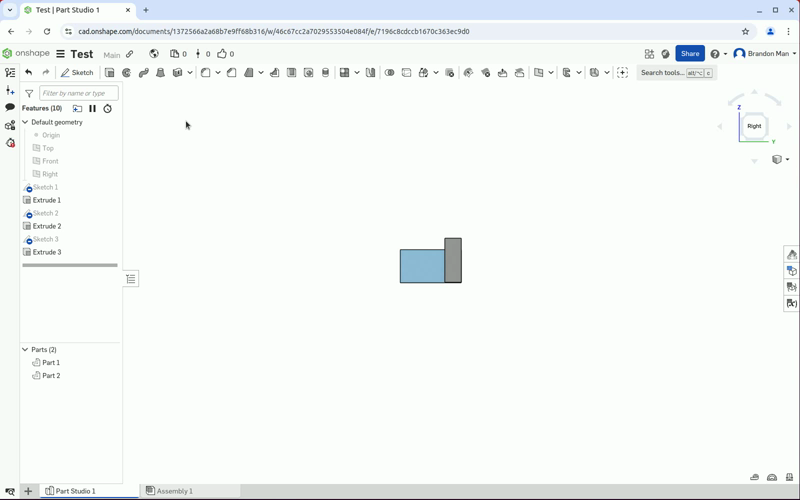
key(shift+h)
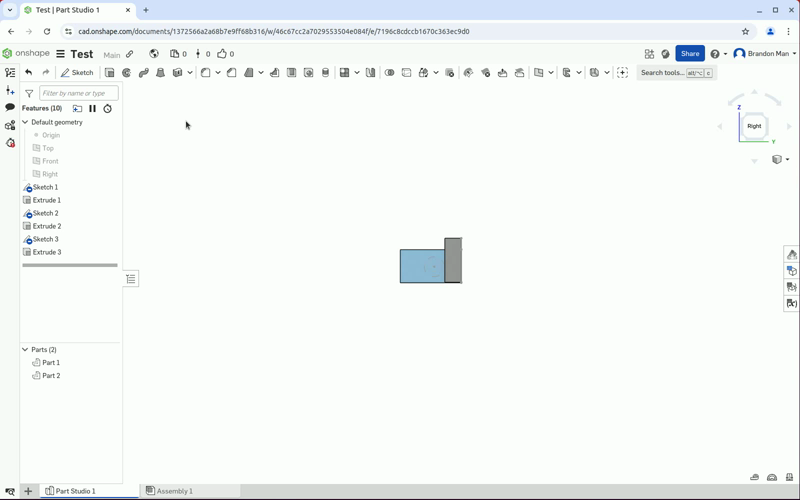
key(shift+7)
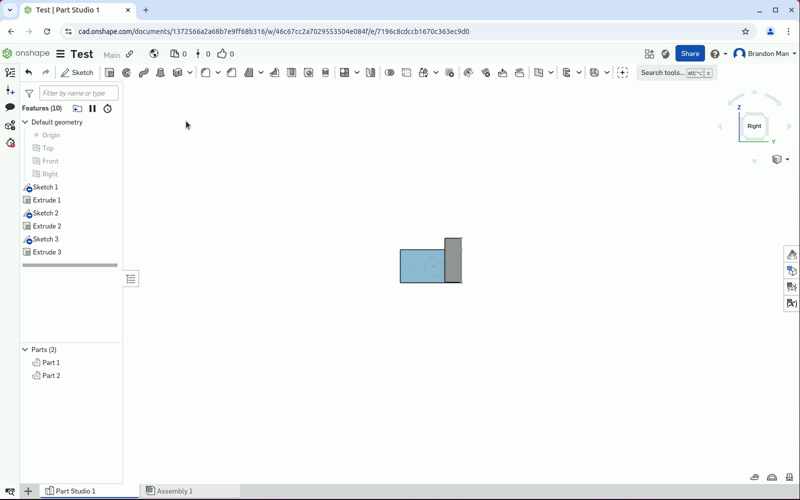
key(right, 2)
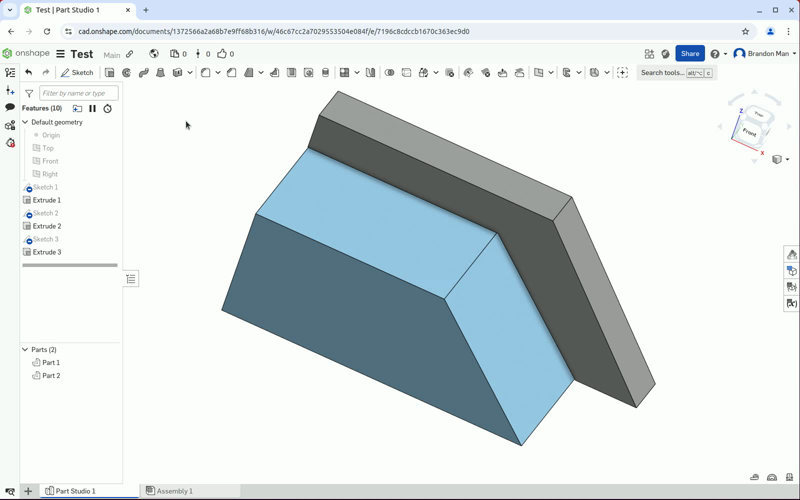
key(down, 2)
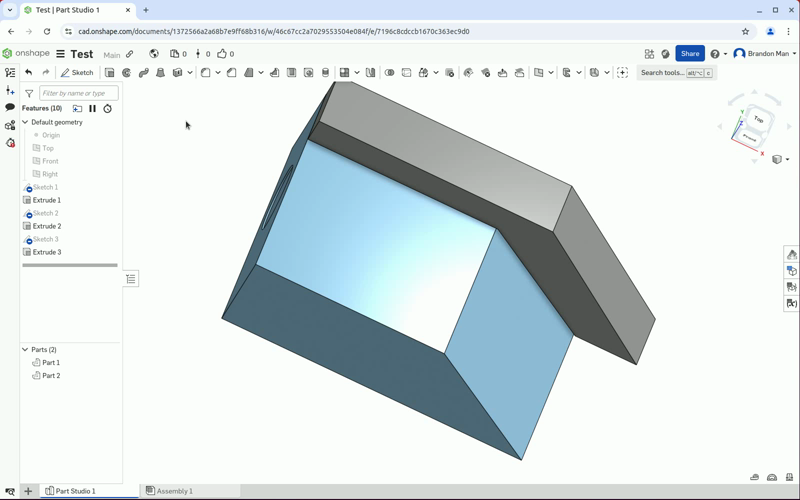
key(up, 2)
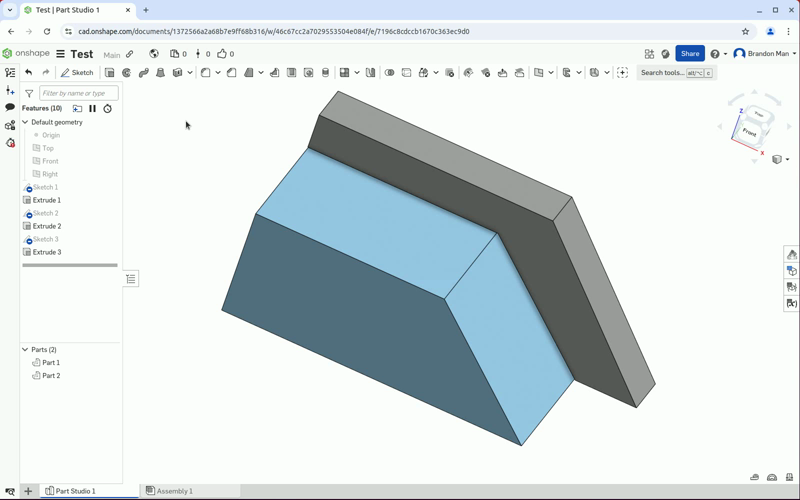
key(left, 2)
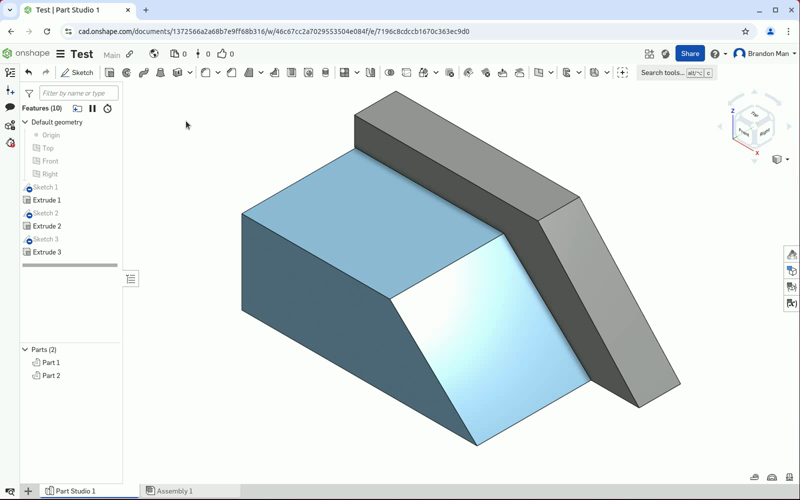
mouse_move(73, 189)
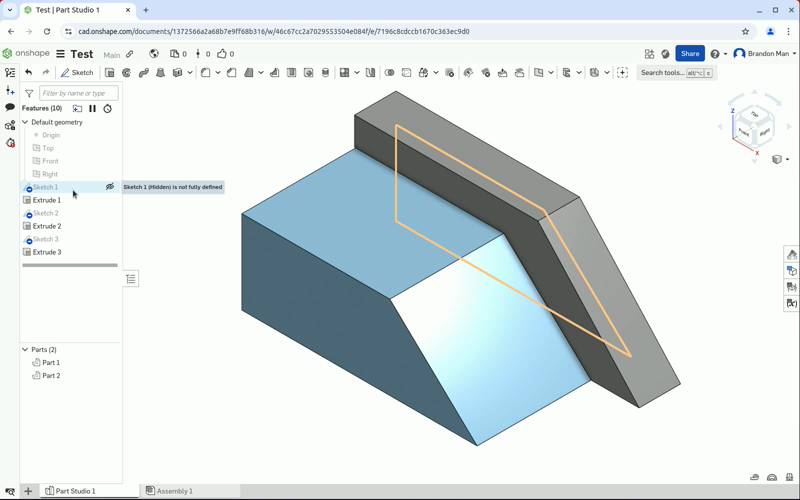
click(73, 189)